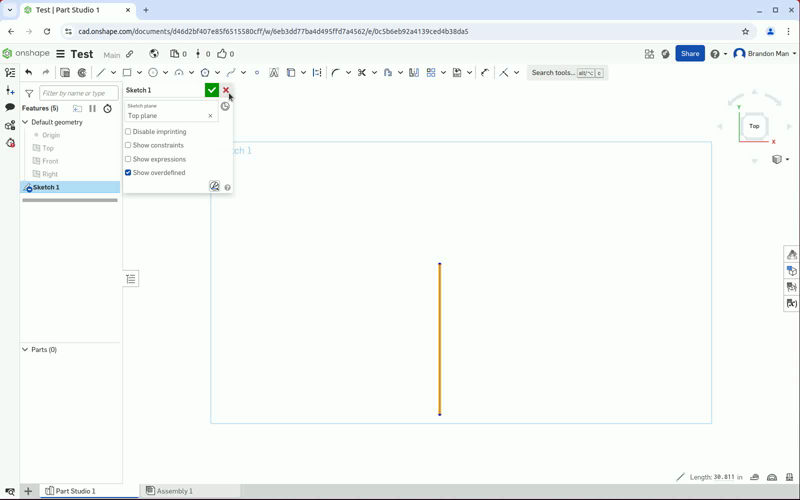
key(shift+h)
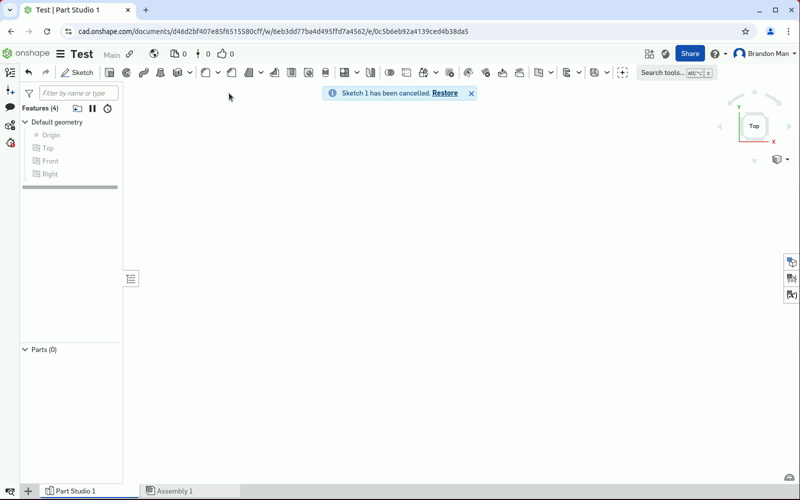
mouse_move(73, 352)
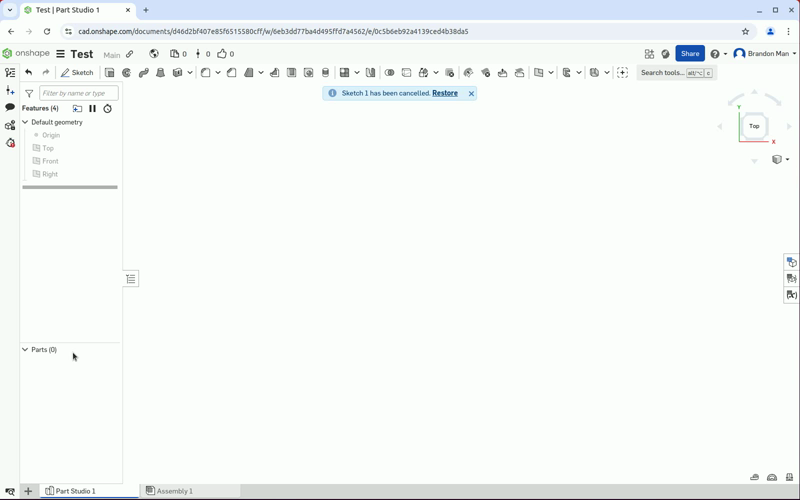
key(y)
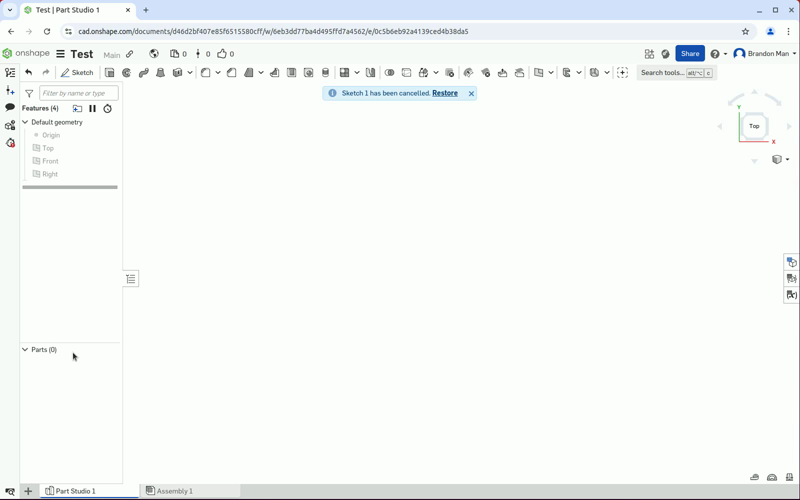
key(shift+p)
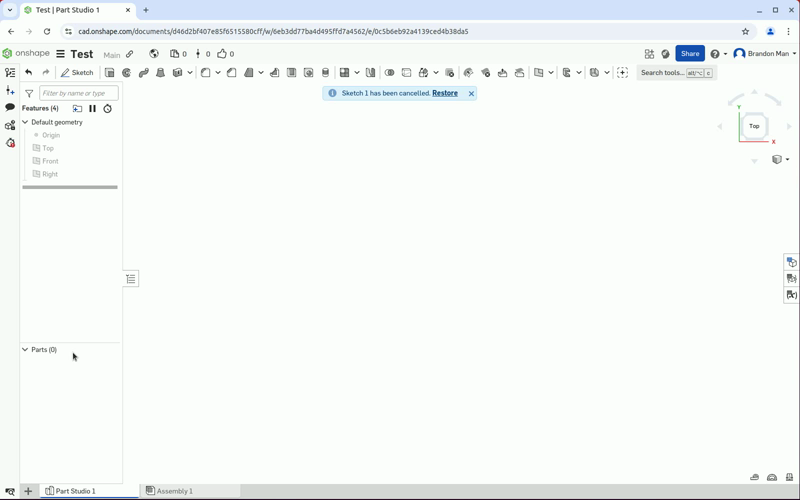
key(space)
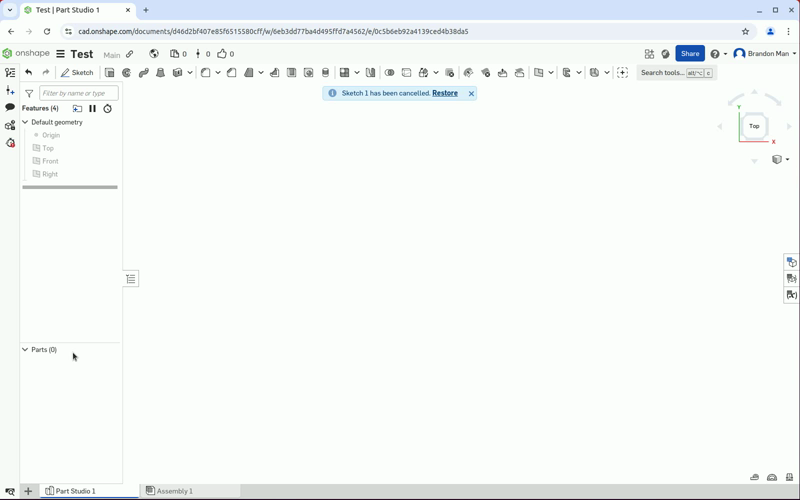
key_down(shift)
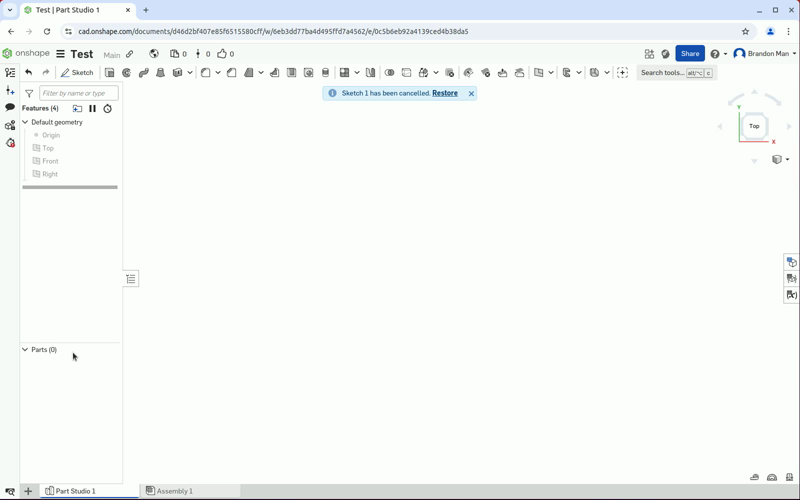
key(up)
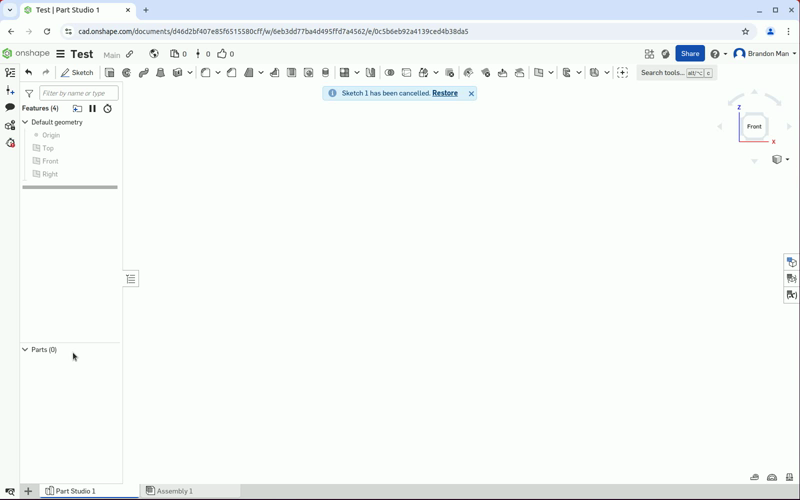
key_up(shift)
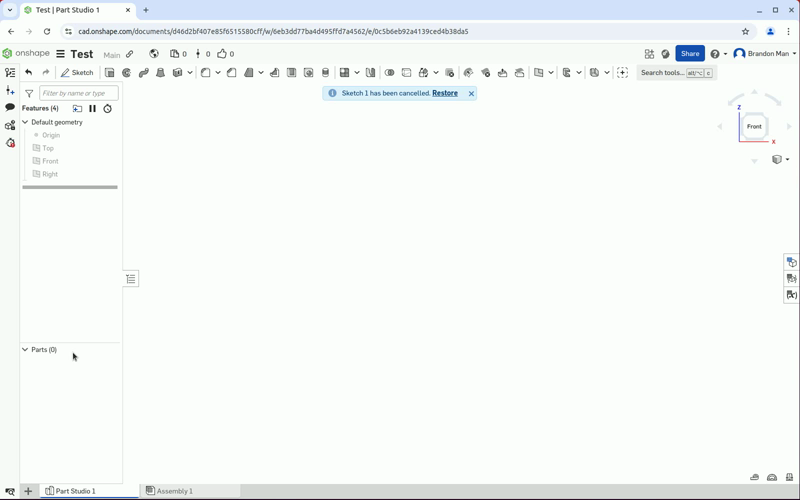
mouse_move(73, 352)
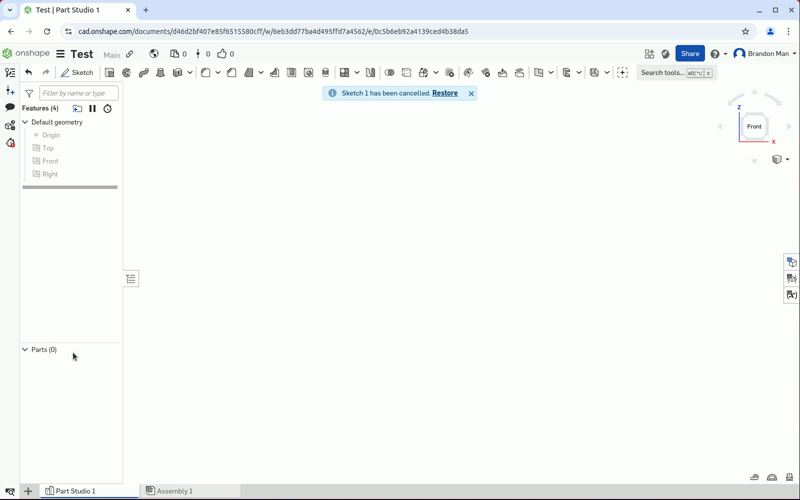
key(shift+y)
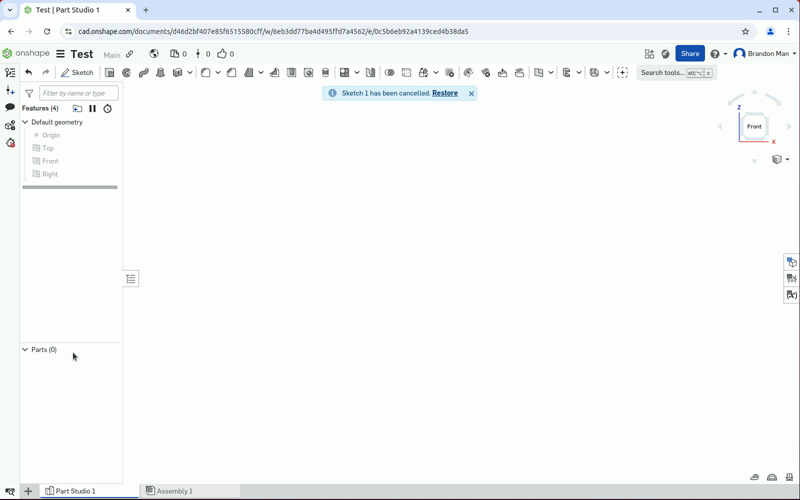
key(shift+s)
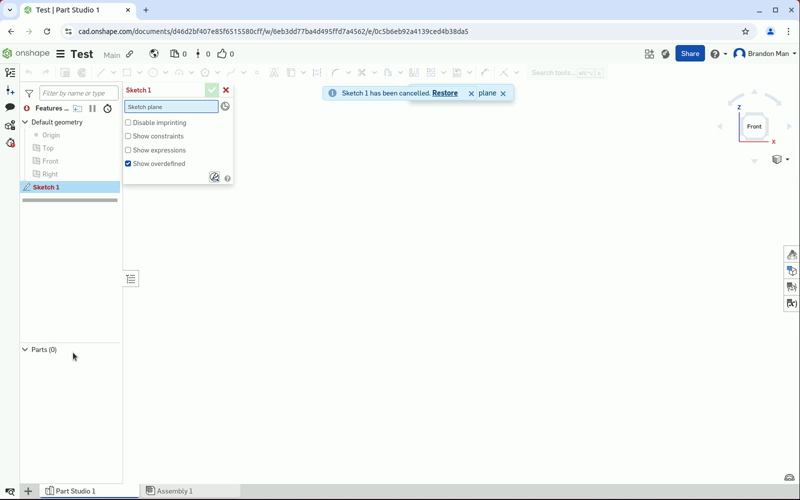
mouse_move(73, 163)
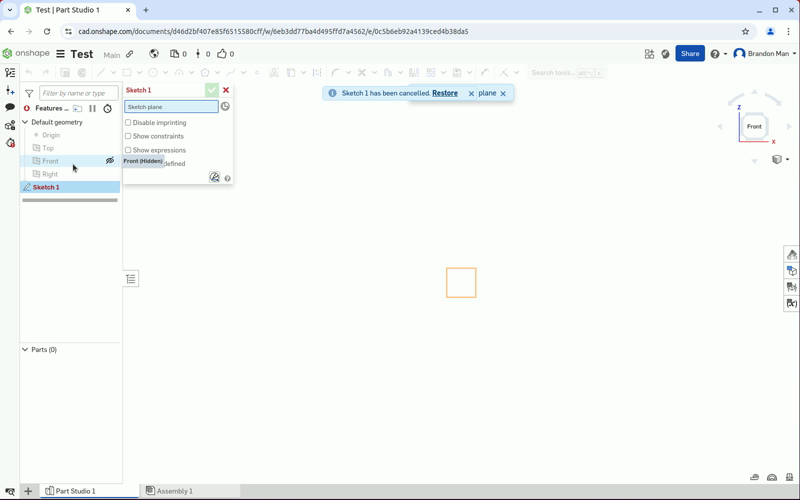
click(73, 163)
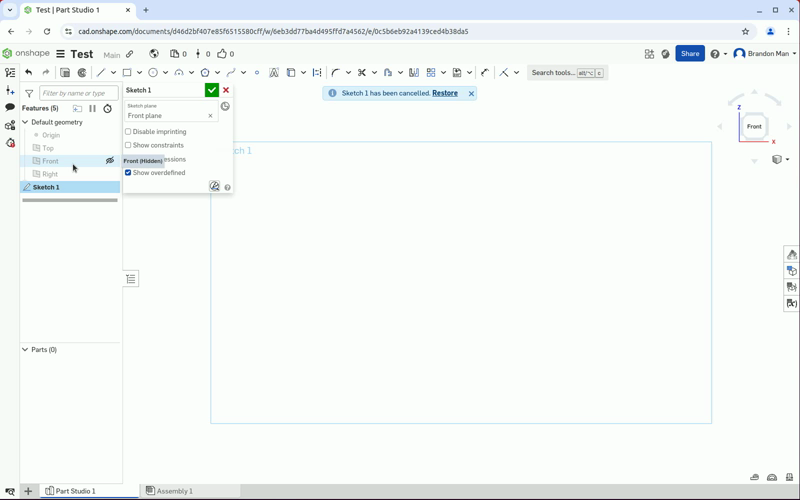
mouse_move(73, 352)
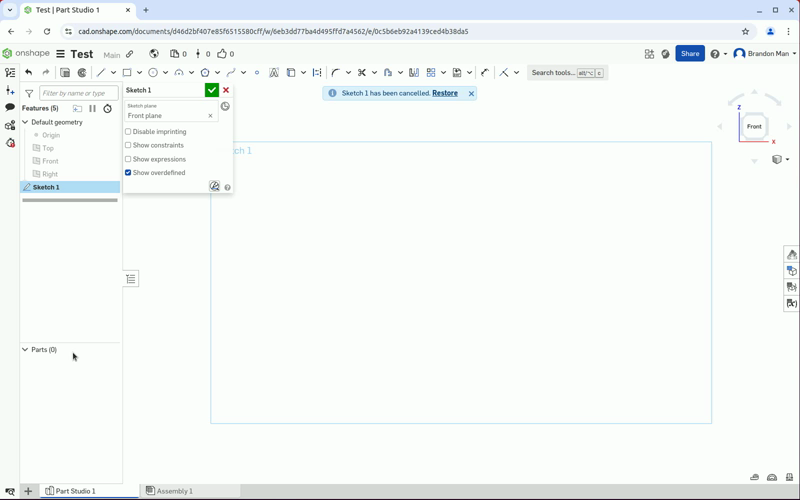
key(y)
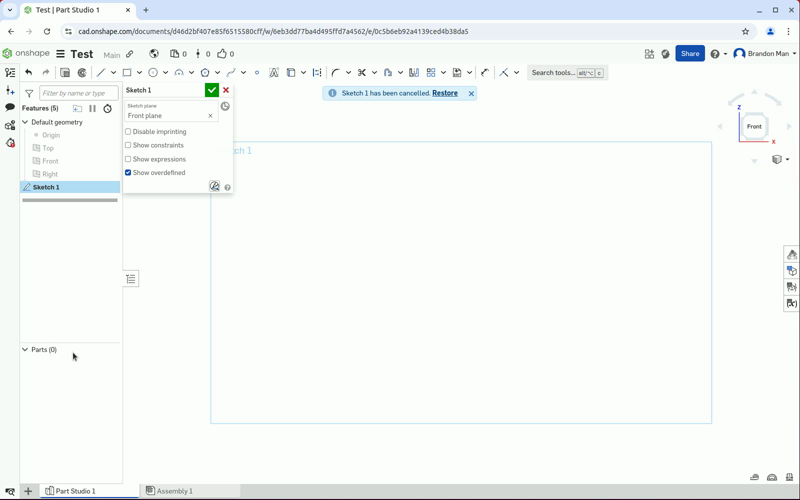
key(l)
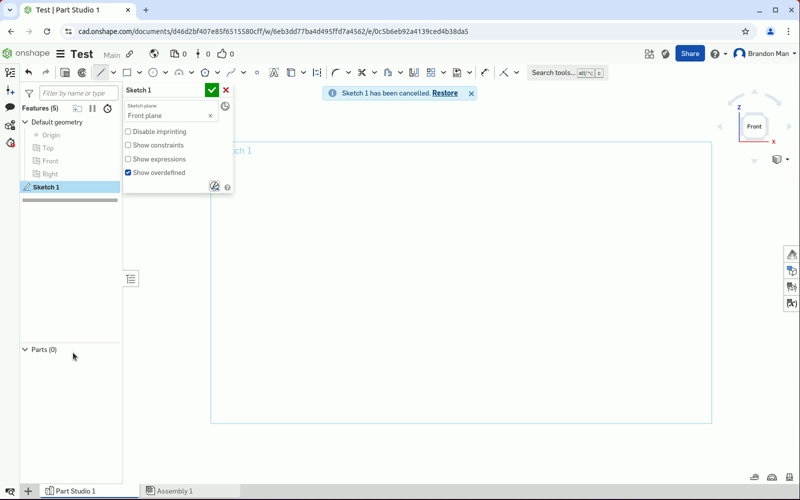
key_down(shift)
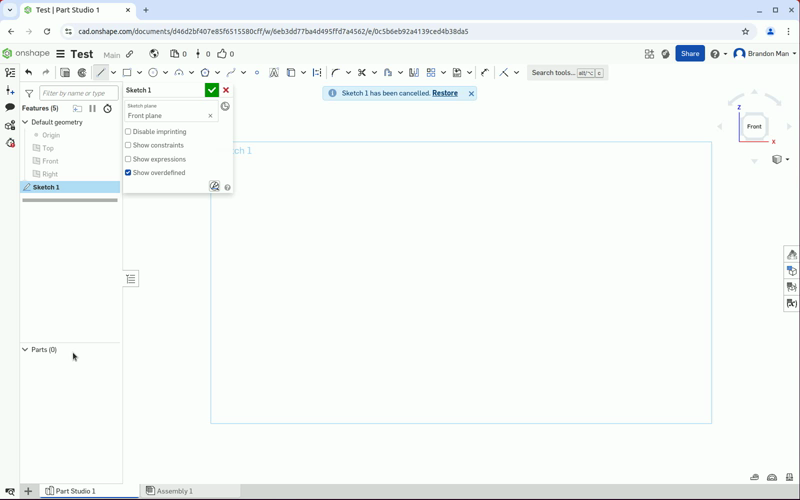
mouse_move(528, 305)
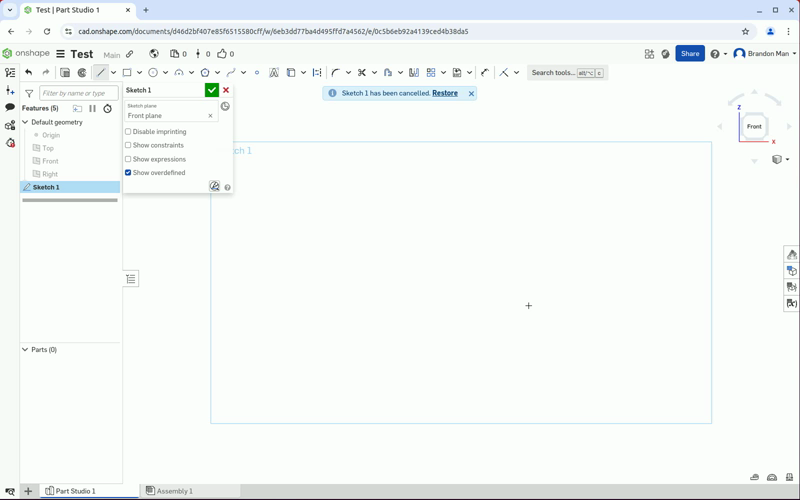
click(528, 305)
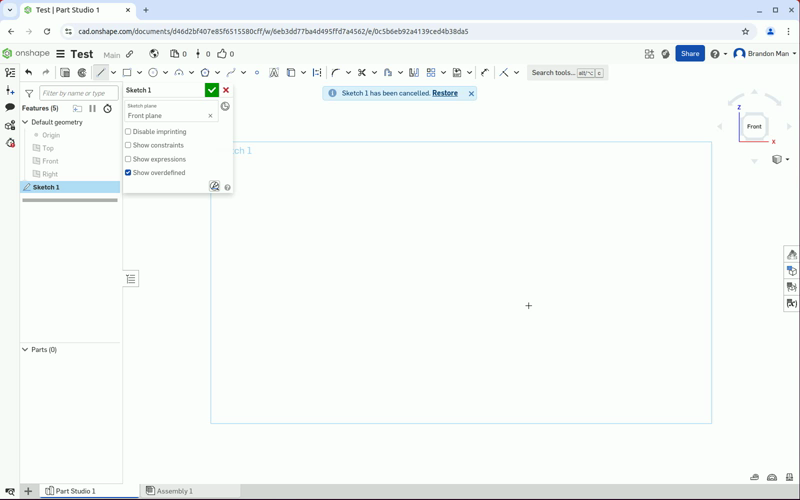
key_up(shift)
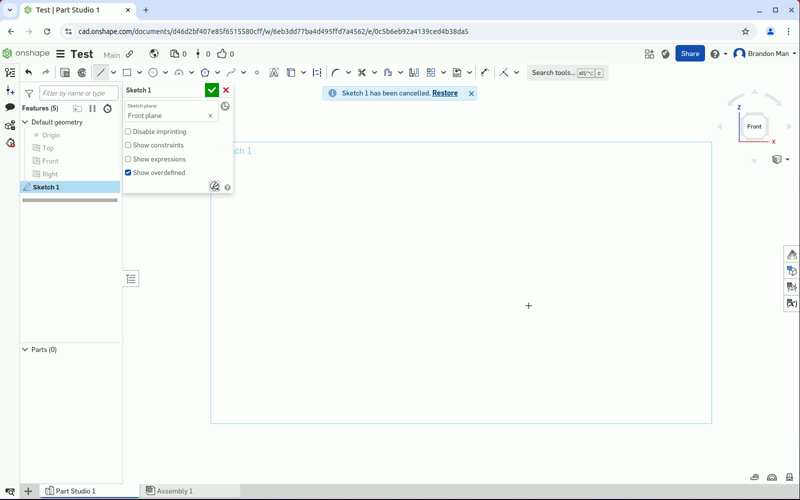
key_down(shift)
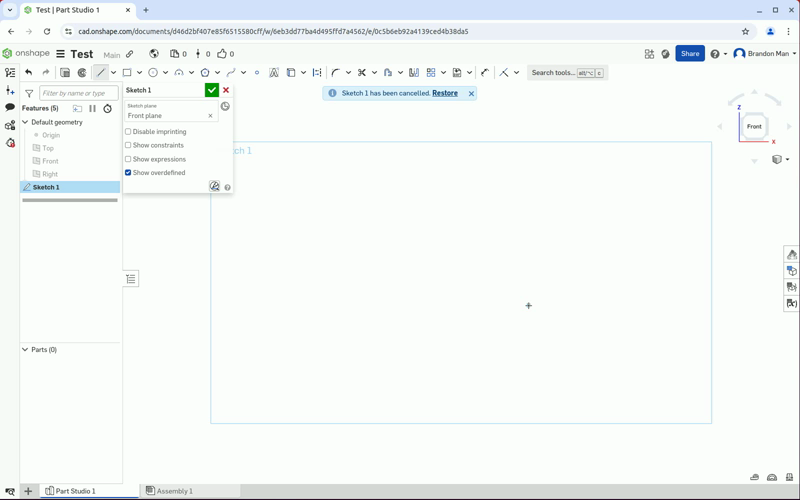
mouse_move(558, 305)
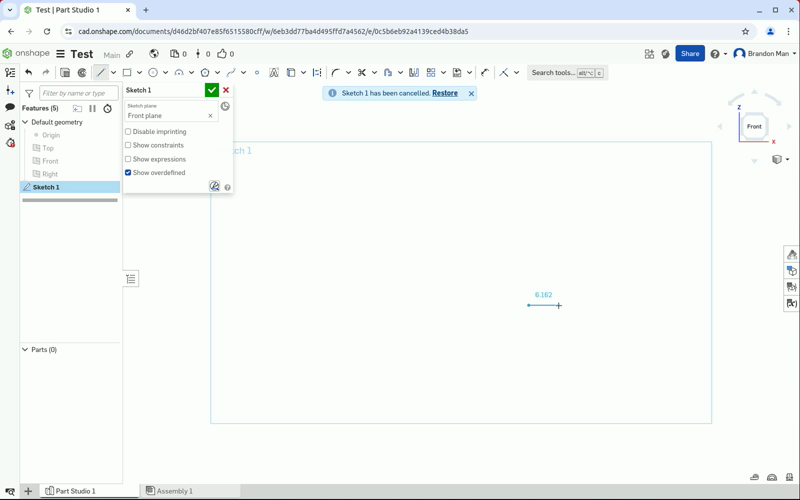
mouse_move(573, 305)
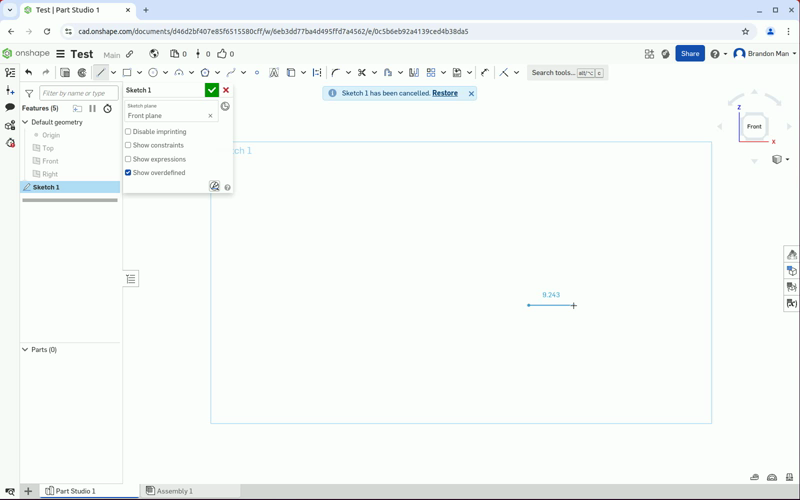
click(573, 305)
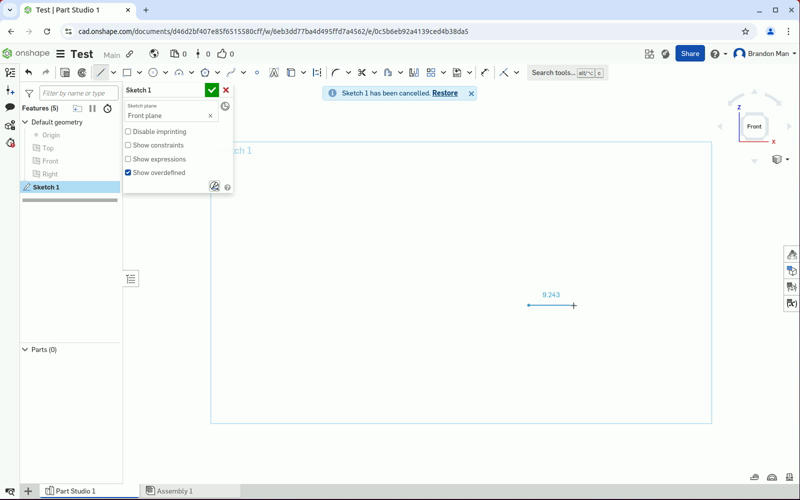
key_up(shift)
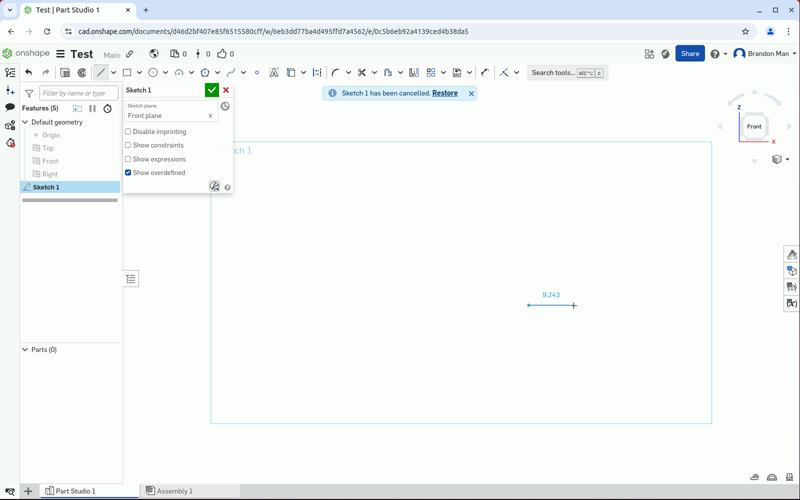
key_down(shift)
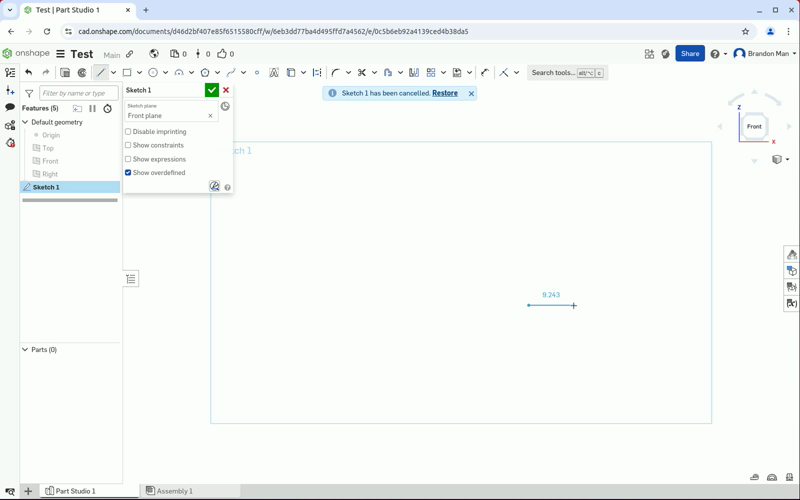
mouse_move(589, 305)
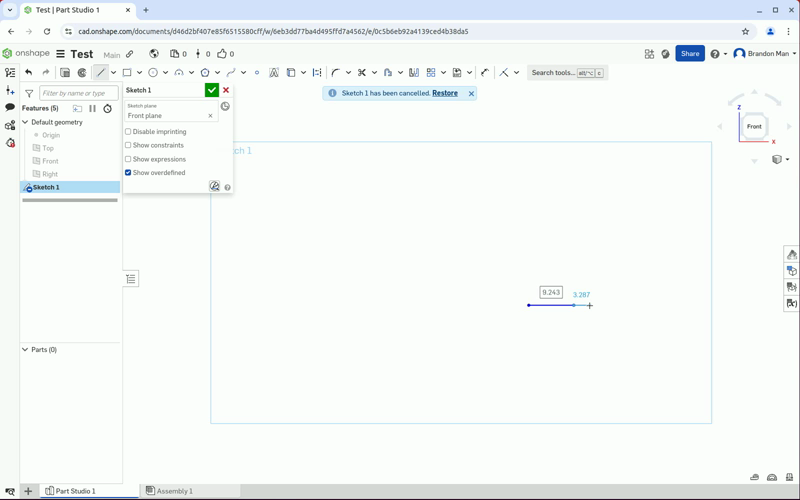
mouse_move(573, 259)
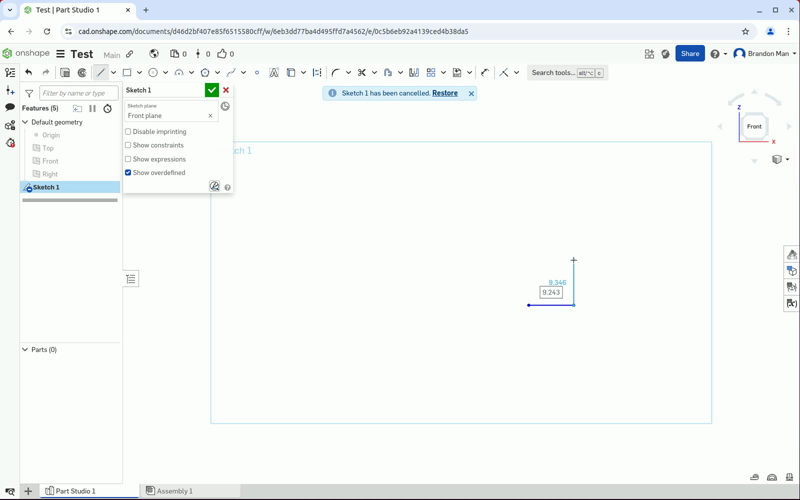
click(573, 259)
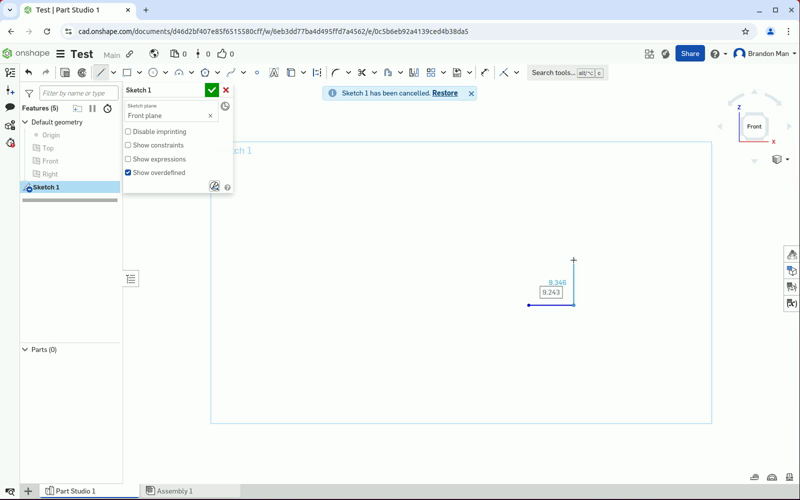
key_up(shift)
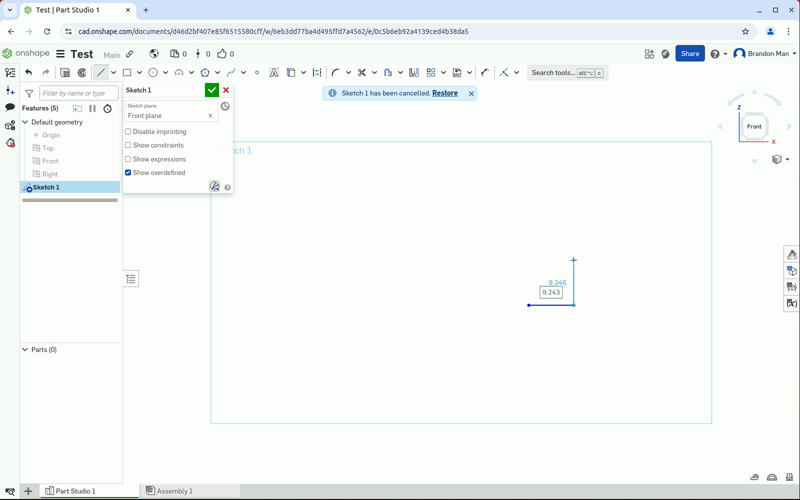
key_down(shift)
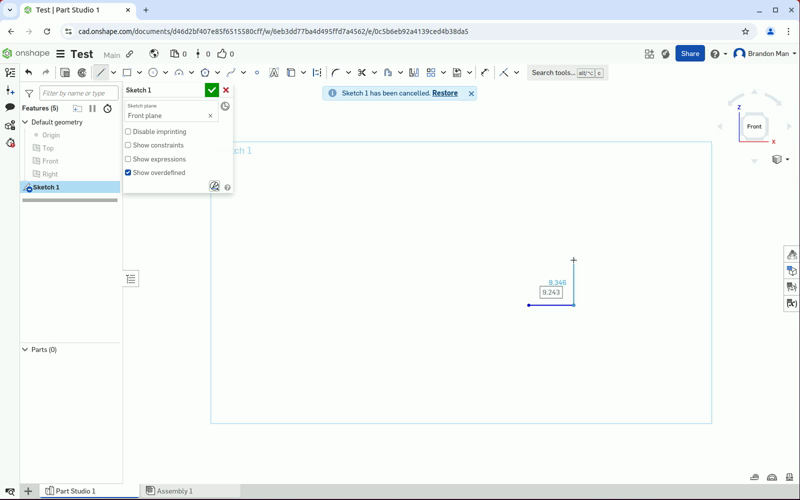
mouse_move(589, 259)
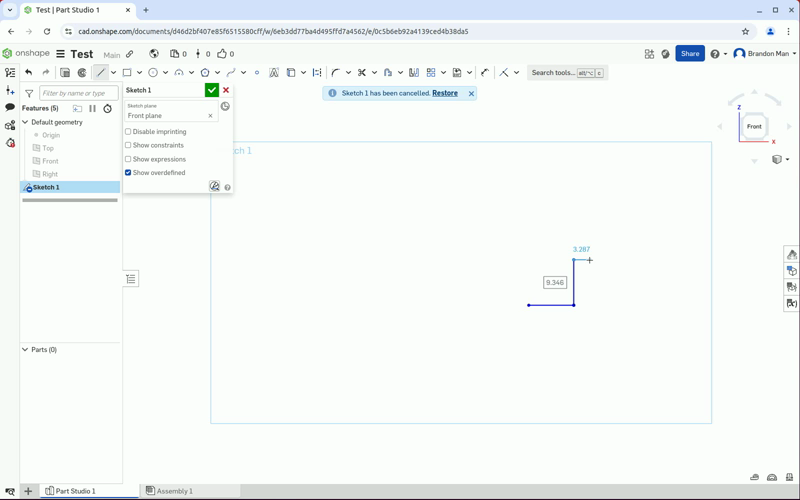
mouse_move(528, 259)
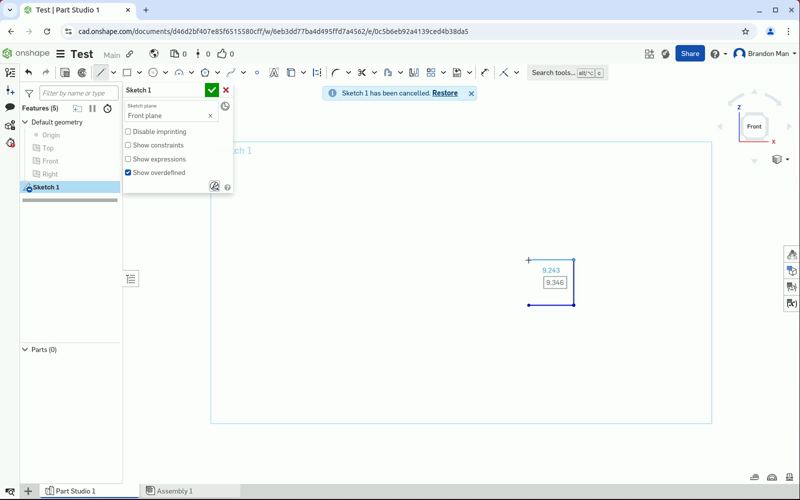
click(528, 259)
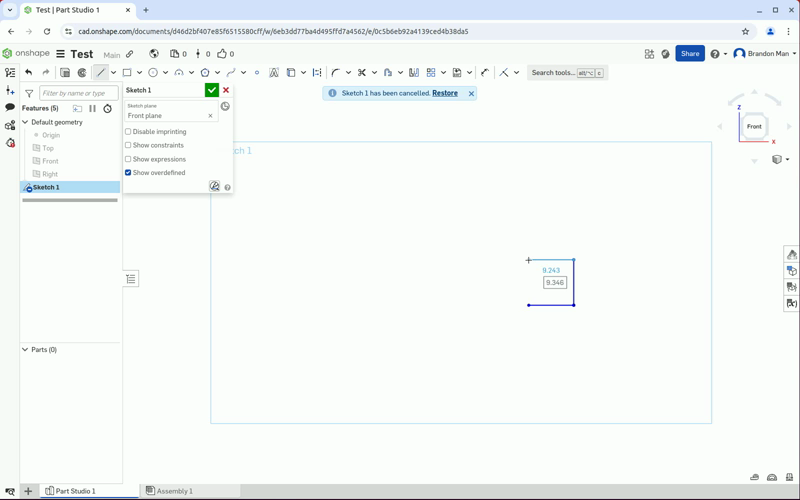
key_up(shift)
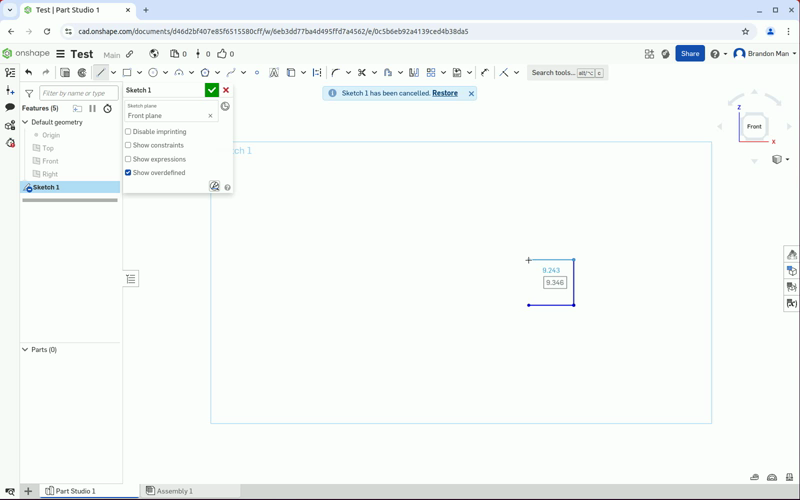
key_down(shift)
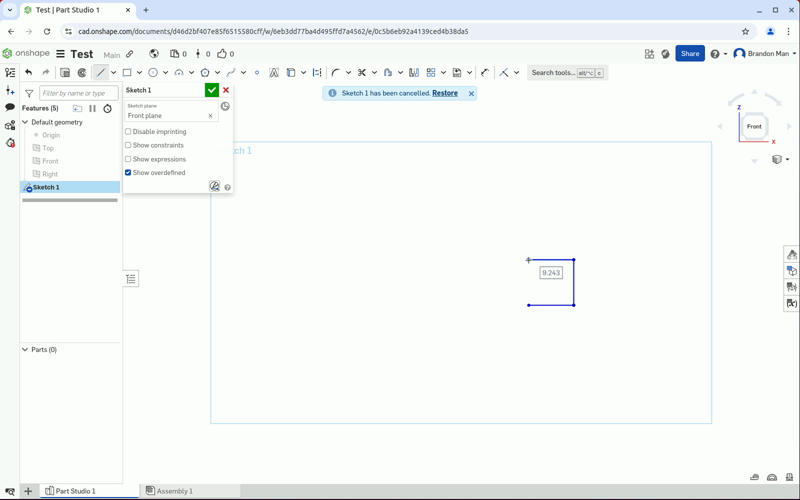
mouse_move(558, 259)
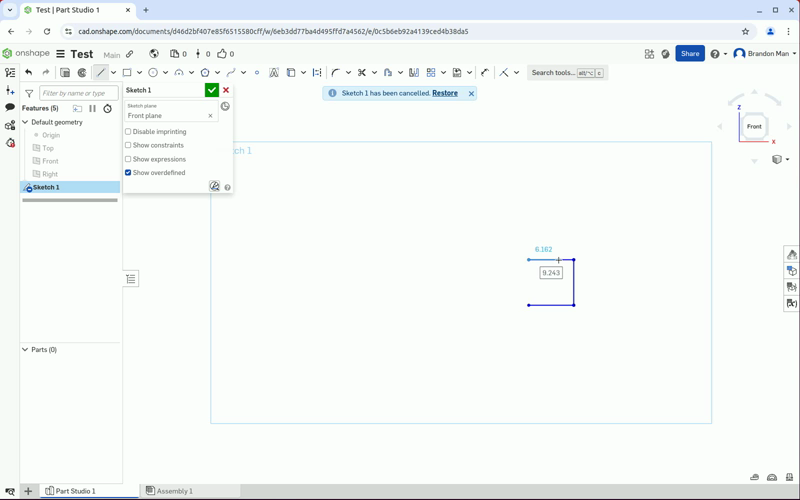
mouse_move(528, 282)
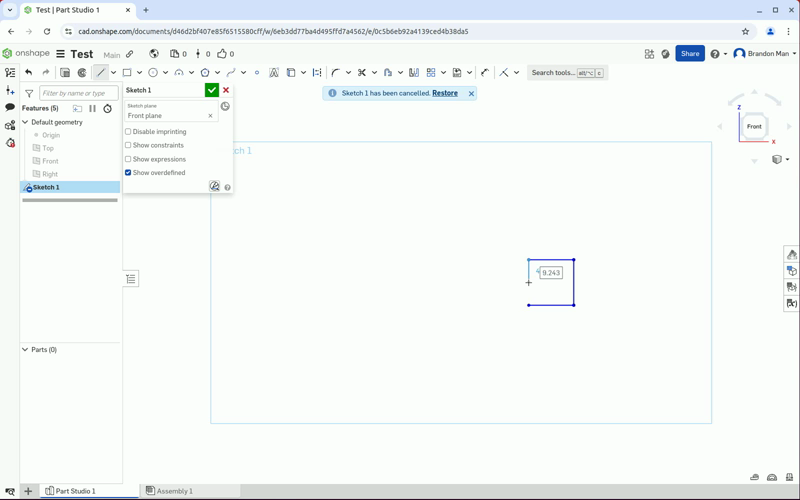
click(528, 282)
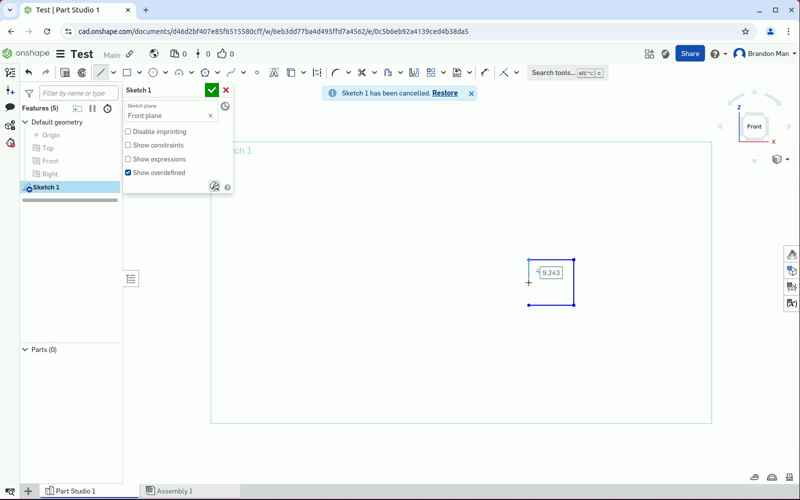
key_up(shift)
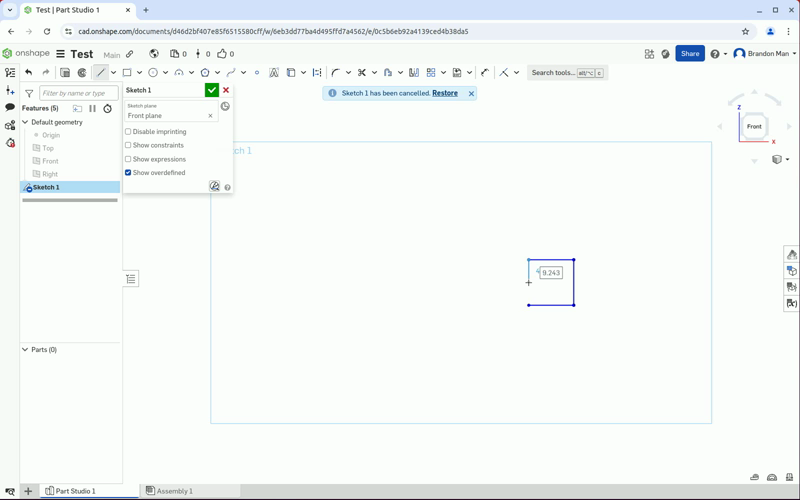
mouse_move(558, 282)
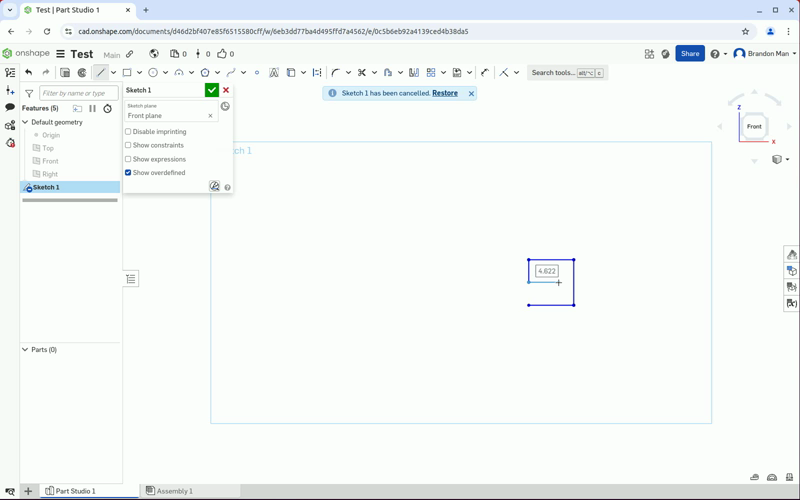
key_down(shift)
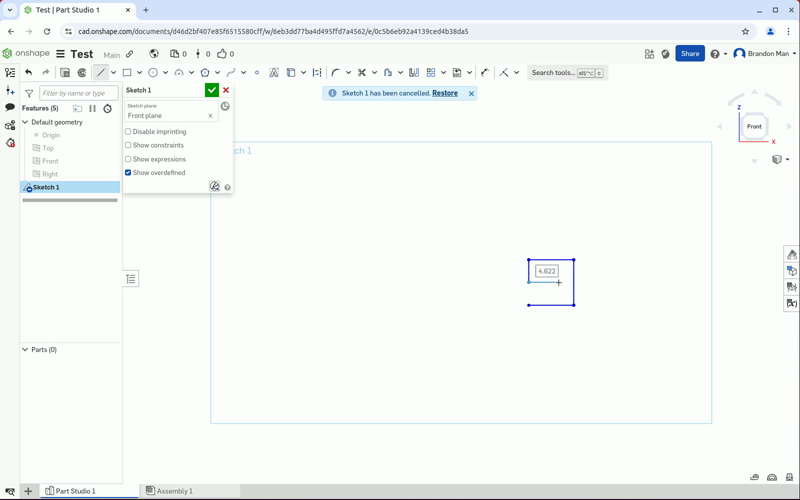
mouse_move(528, 305)
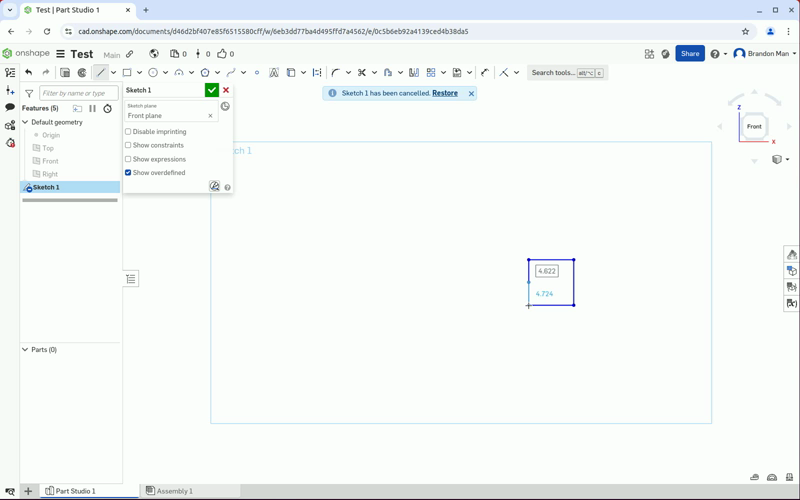
key_up(shift)
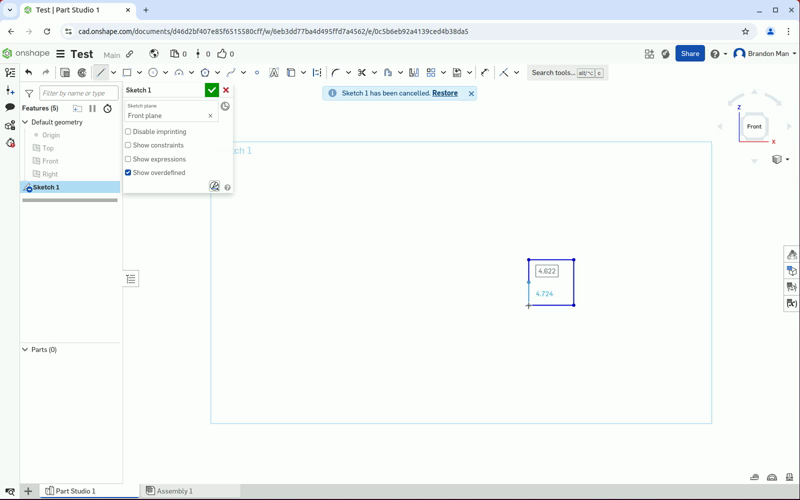
click(528, 305)
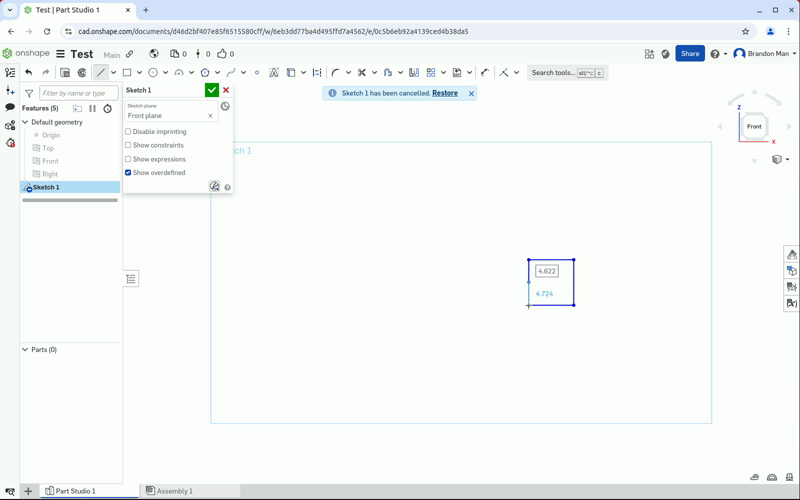
key(esc)
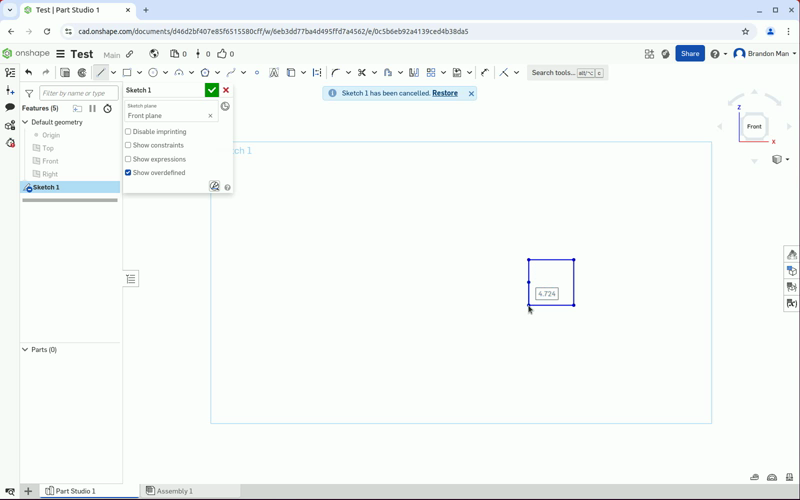
mouse_move(560, 298)
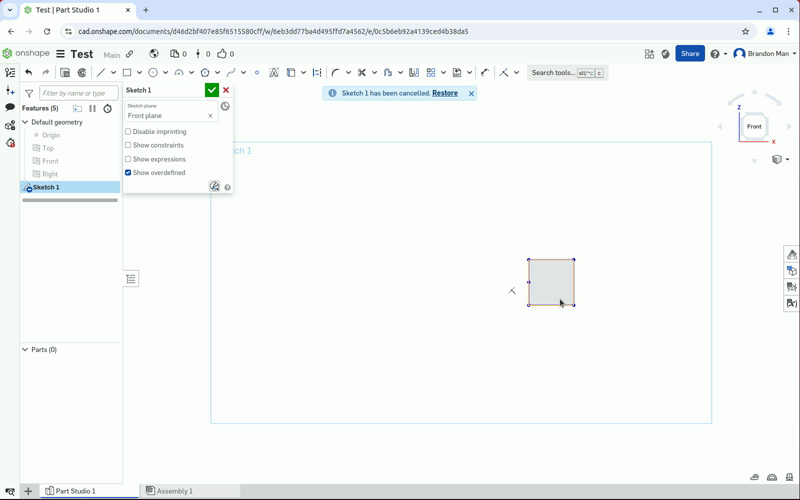
click(560, 298)
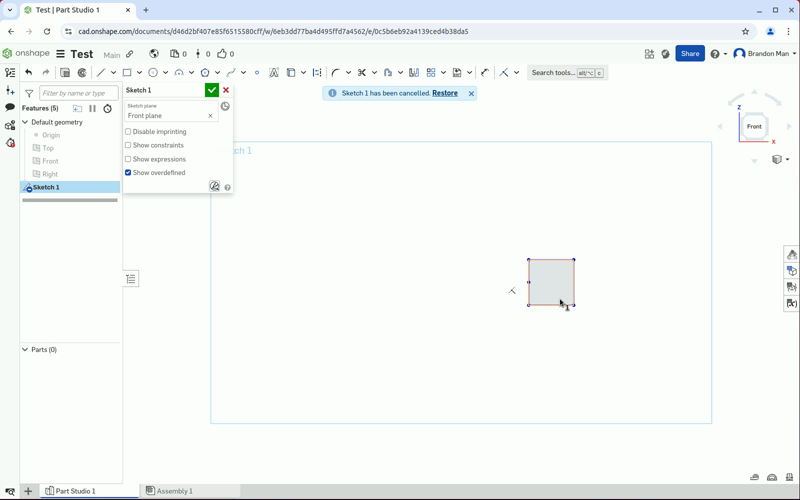
mouse_move(73, 352)
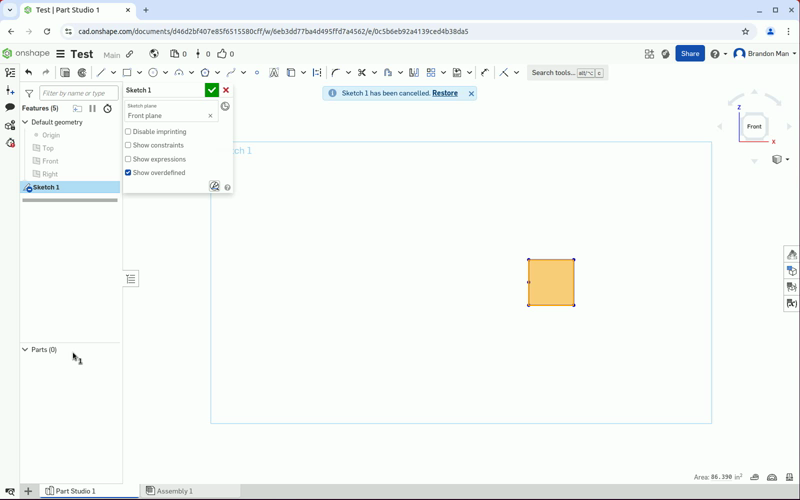
key(shift+y)
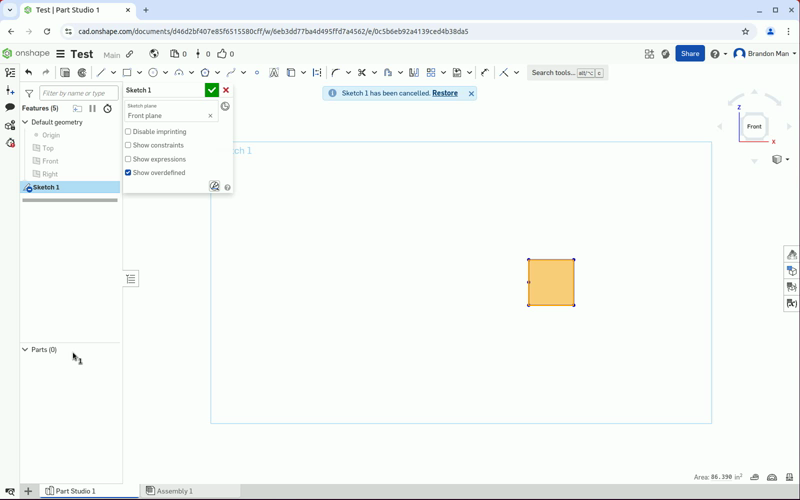
key(shift+e)
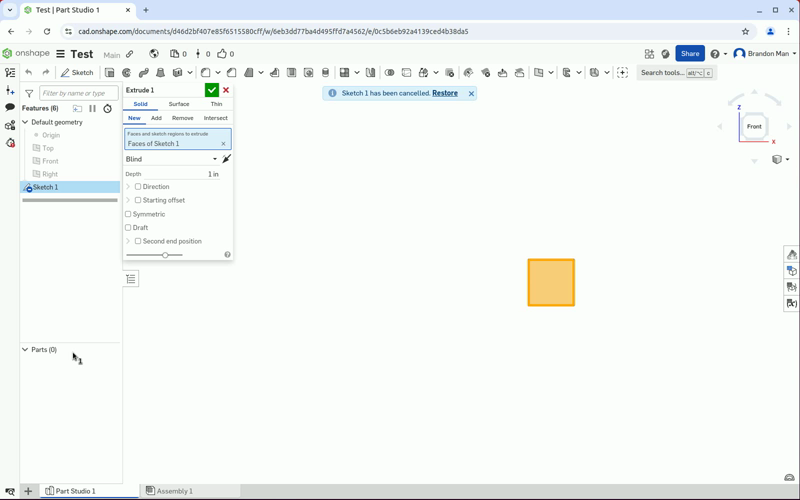
mouse_move(143, 106)
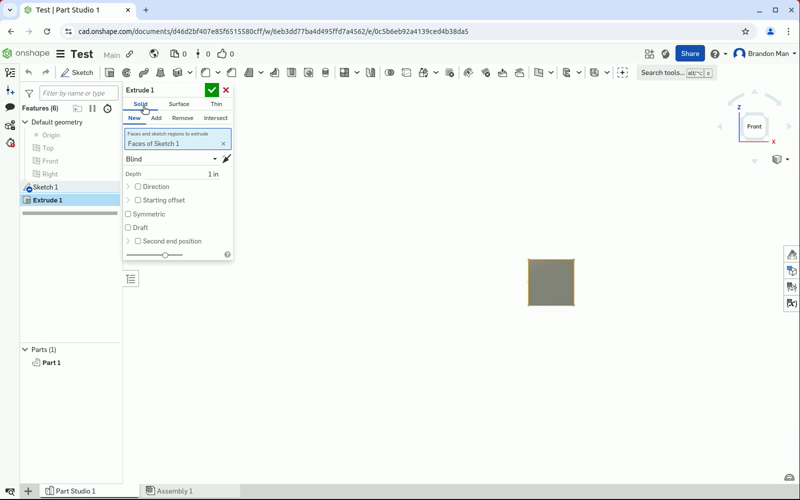
click(143, 106)
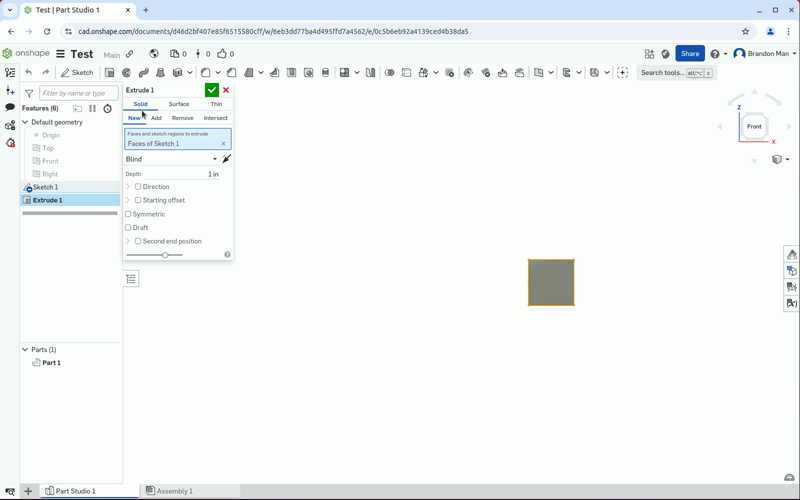
mouse_move(137, 120)
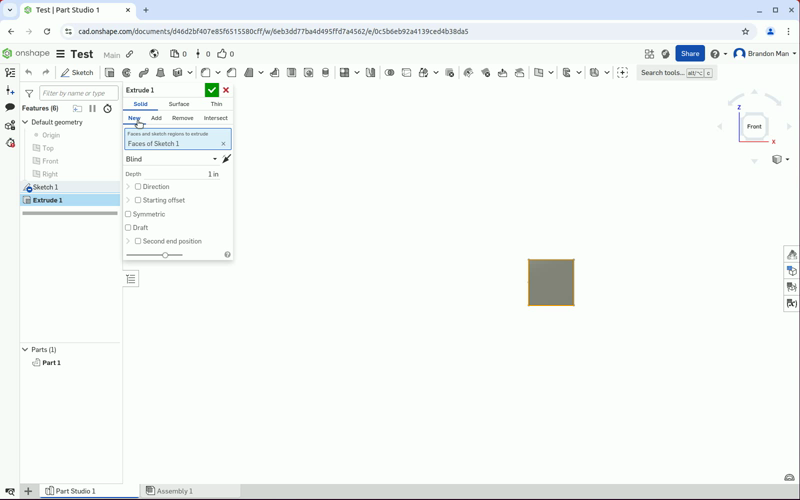
click(137, 120)
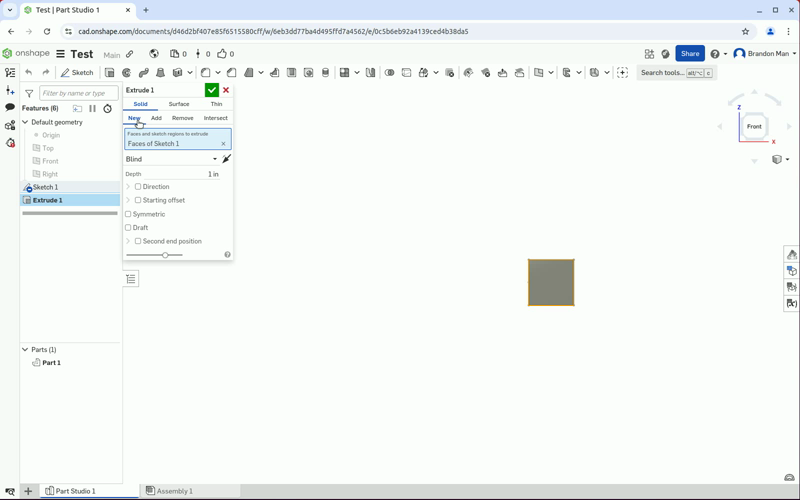
key(tab, 4)
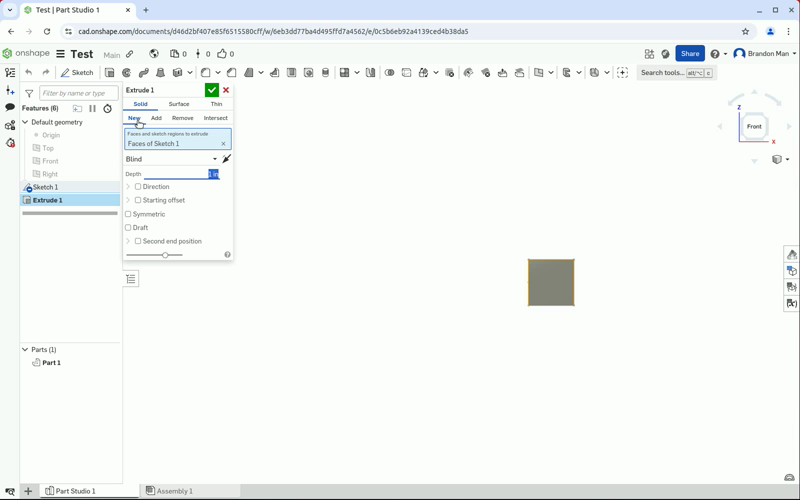
text(46.216)
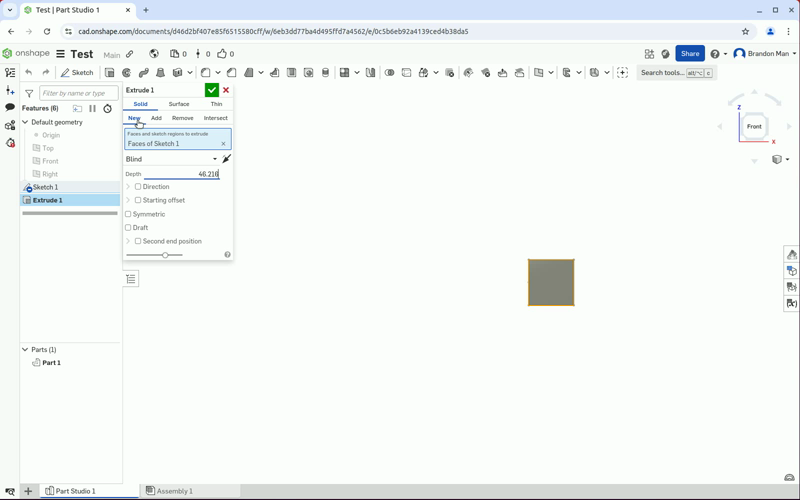
key(tab, 3)
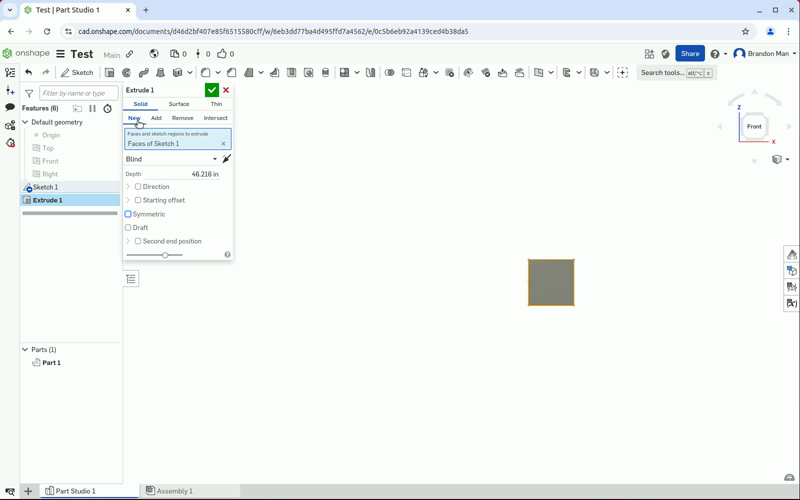
key(space)
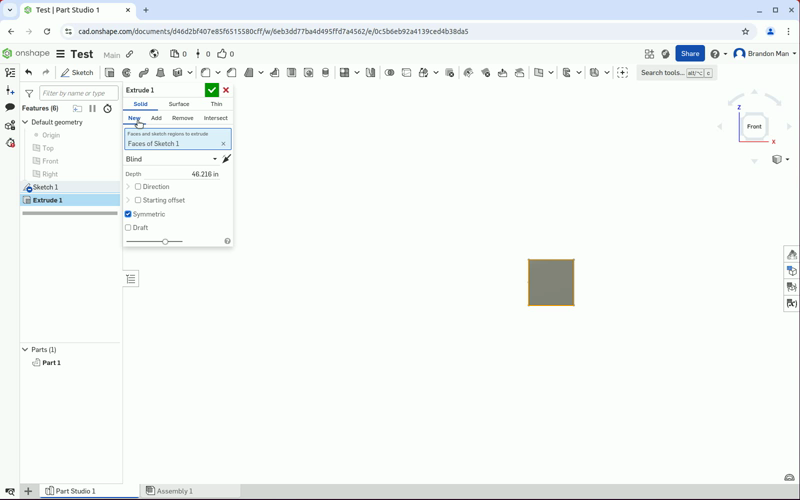
key(enter)
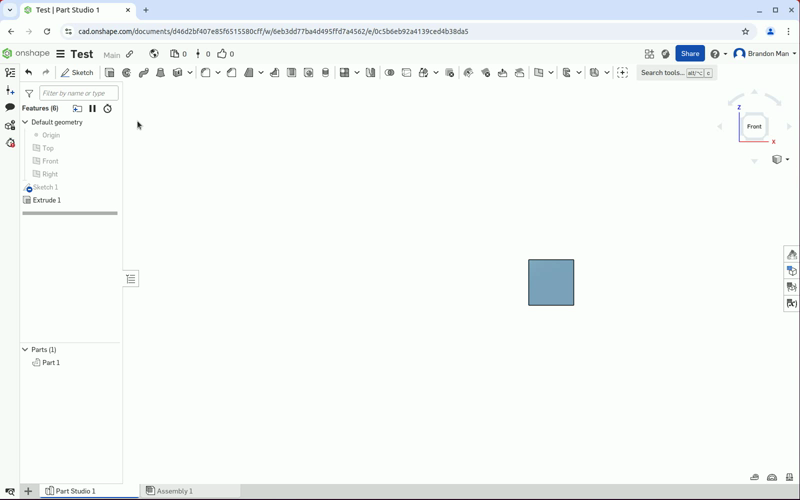
key(shift+h)
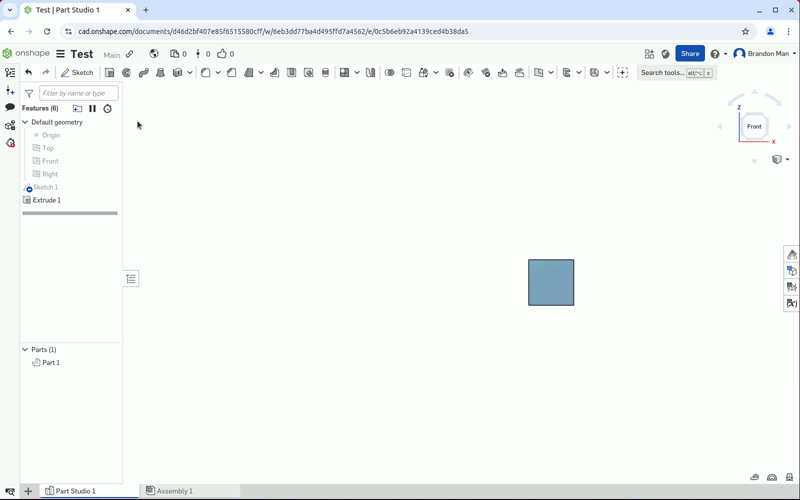
key(shift+h)
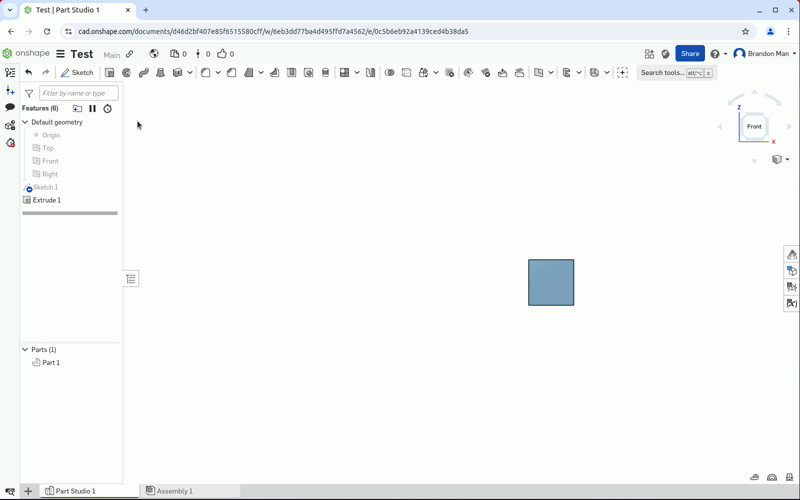
mouse_move(73, 189)
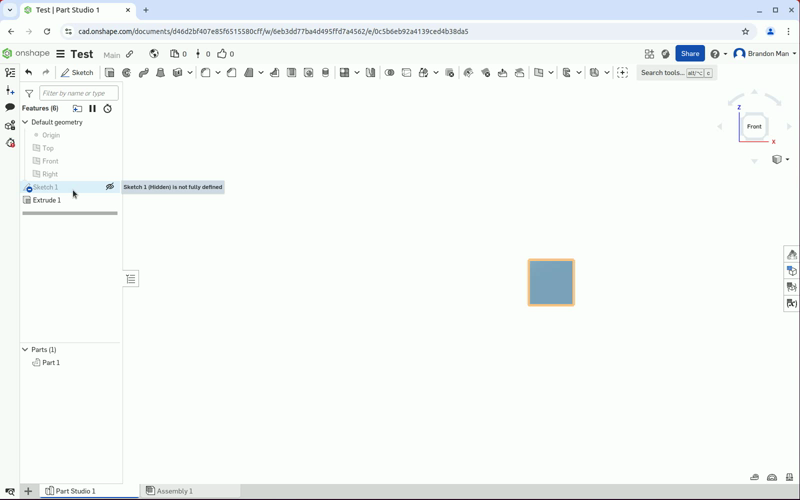
click(73, 189)
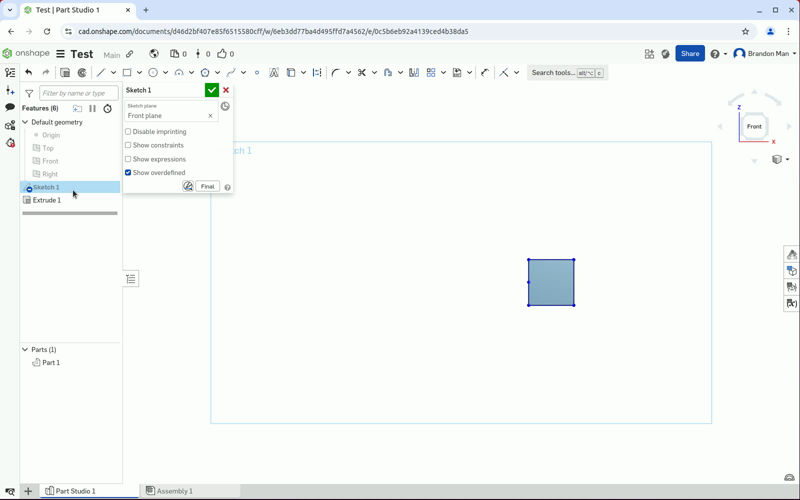
mouse_move(229, 92)
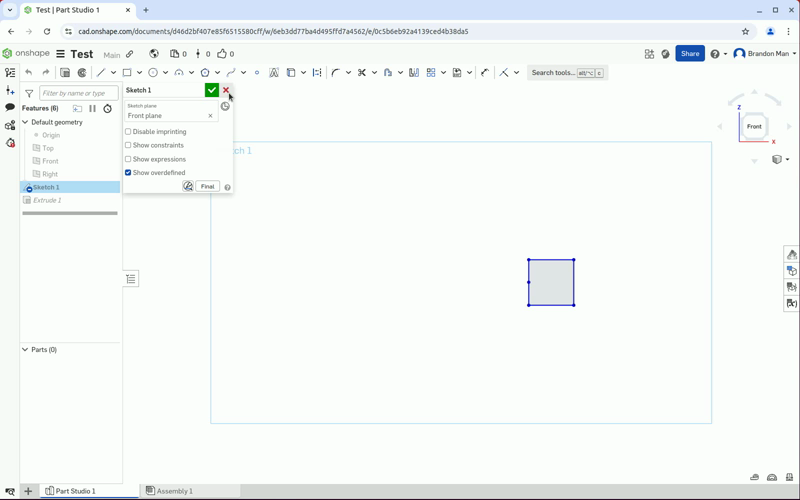
click(229, 92)
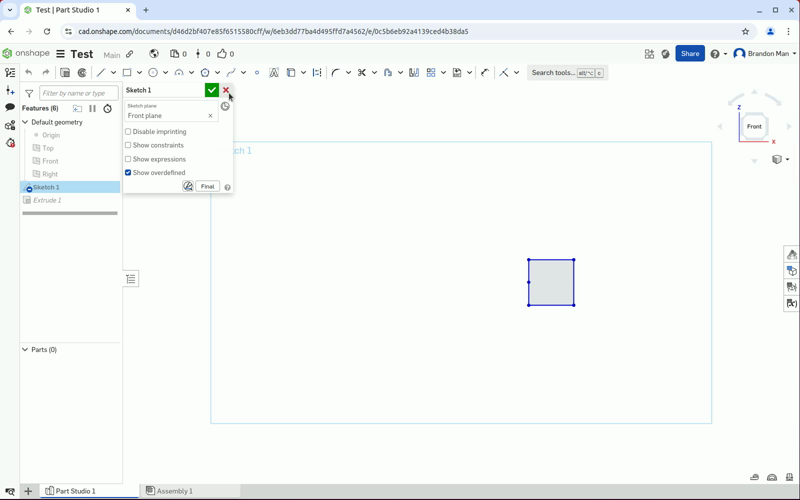
key(shift+s)
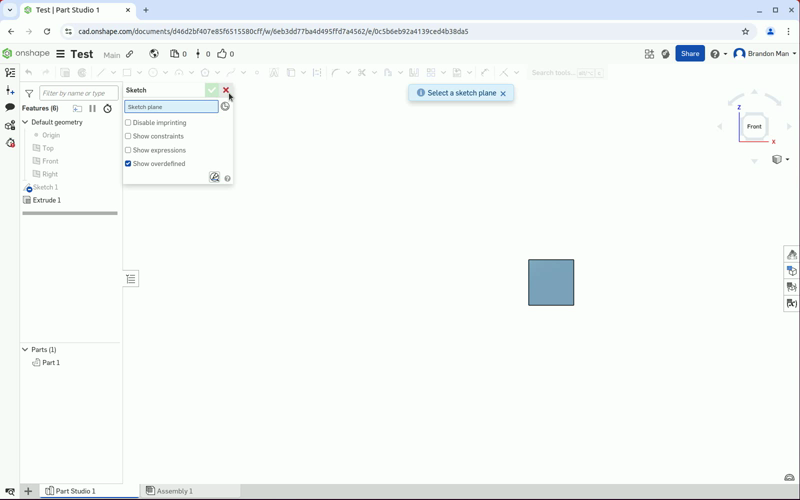
mouse_move(73, 163)
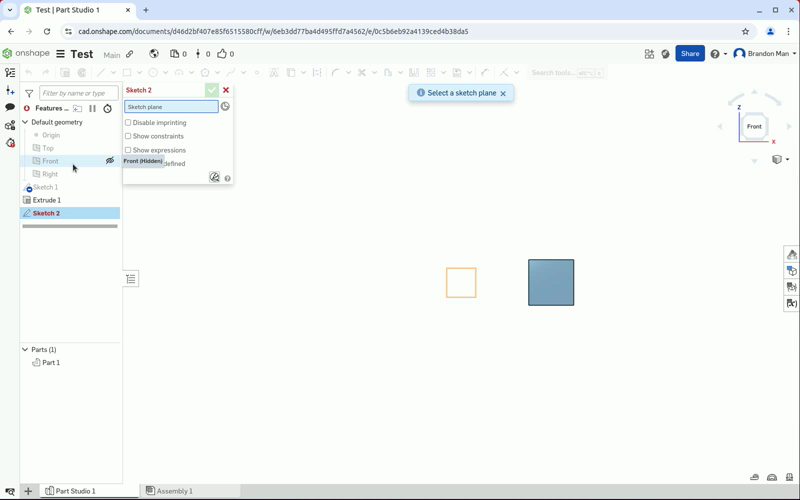
click(73, 163)
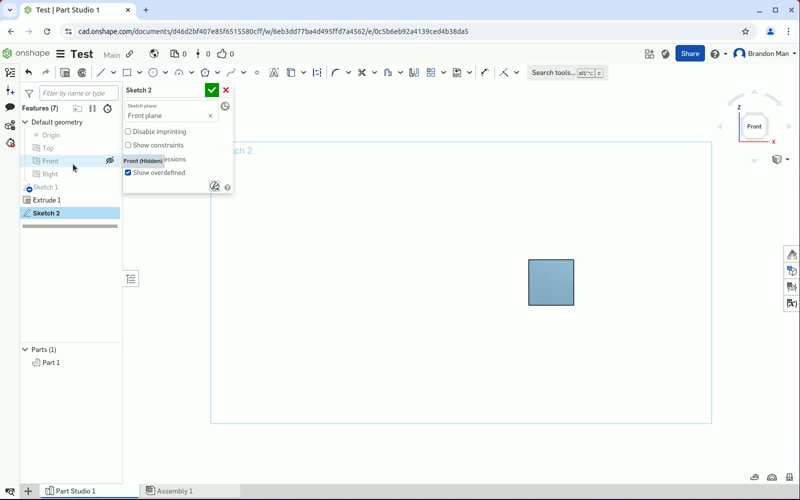
mouse_move(73, 352)
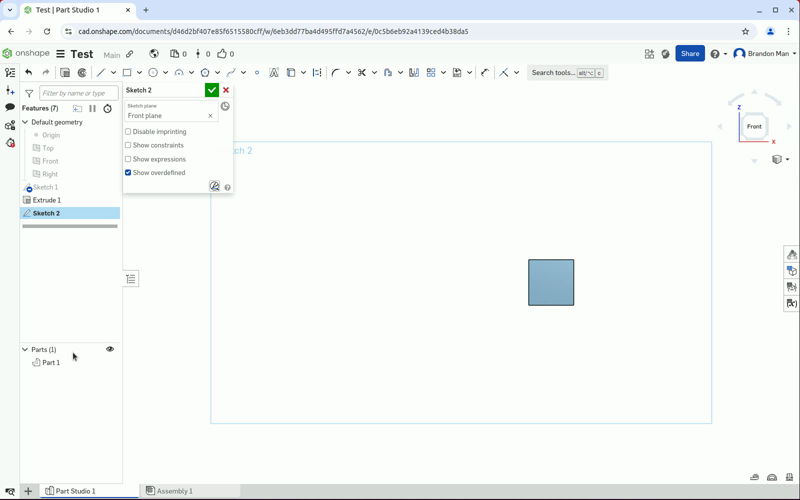
key(y)
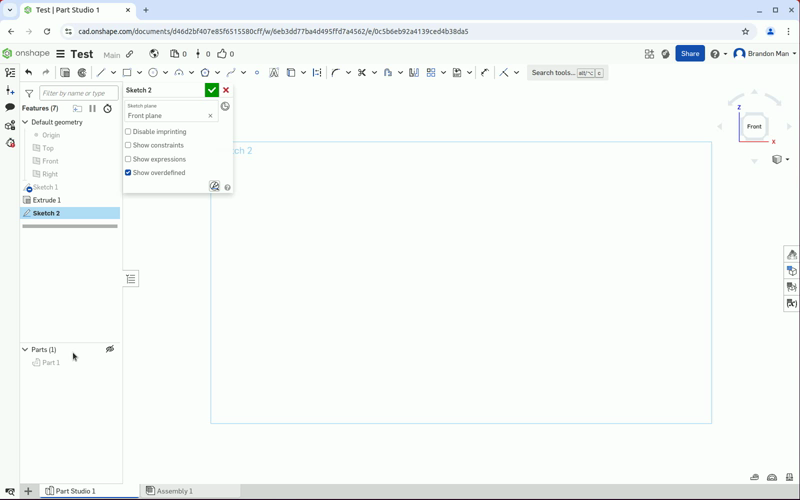
key(l)
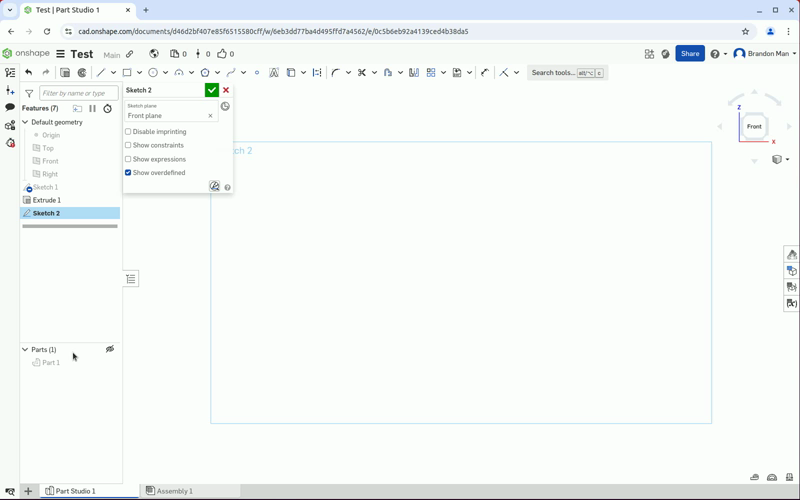
key_down(shift)
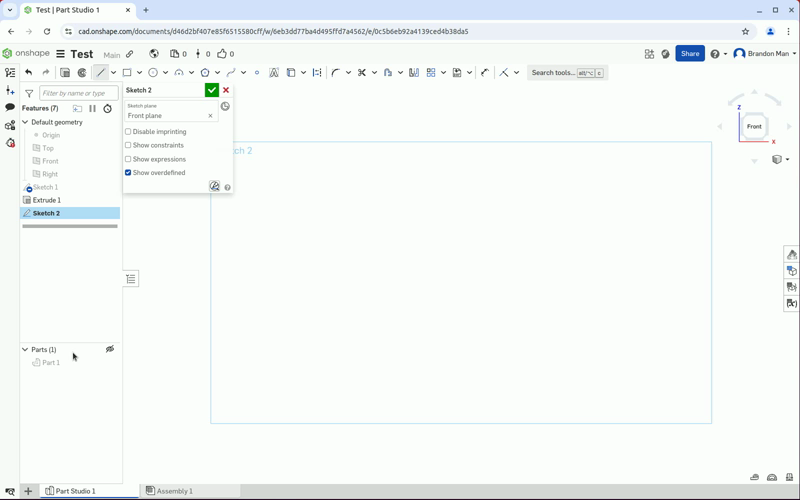
mouse_move(348, 305)
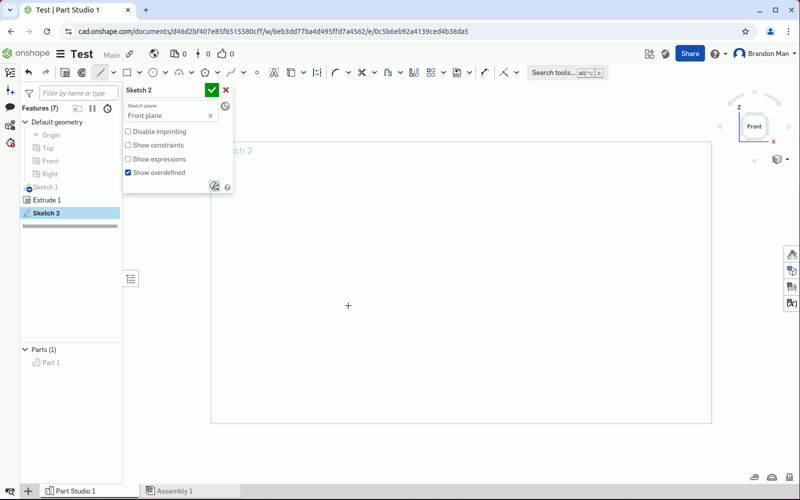
click(348, 305)
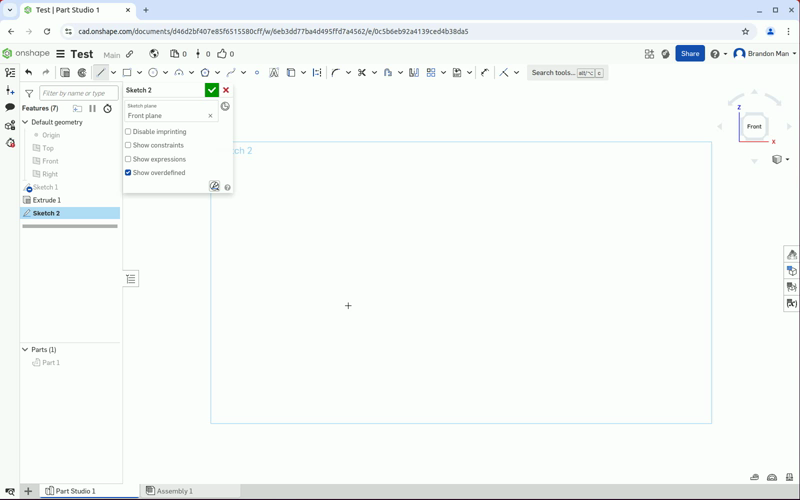
key_up(shift)
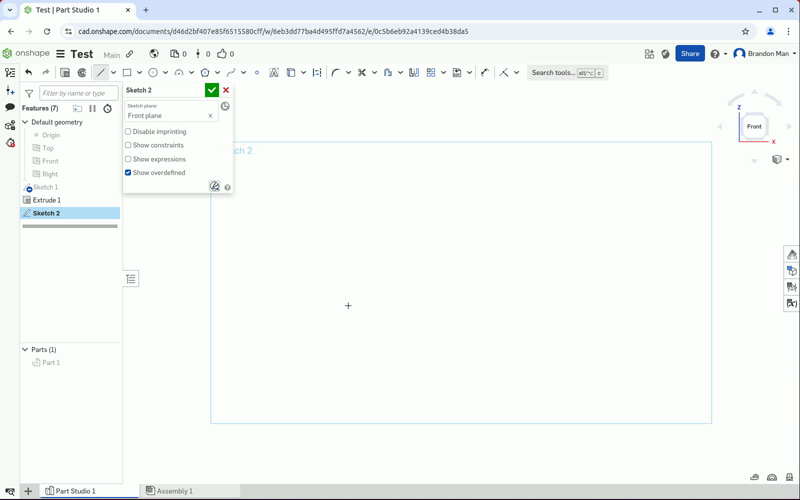
key_down(shift)
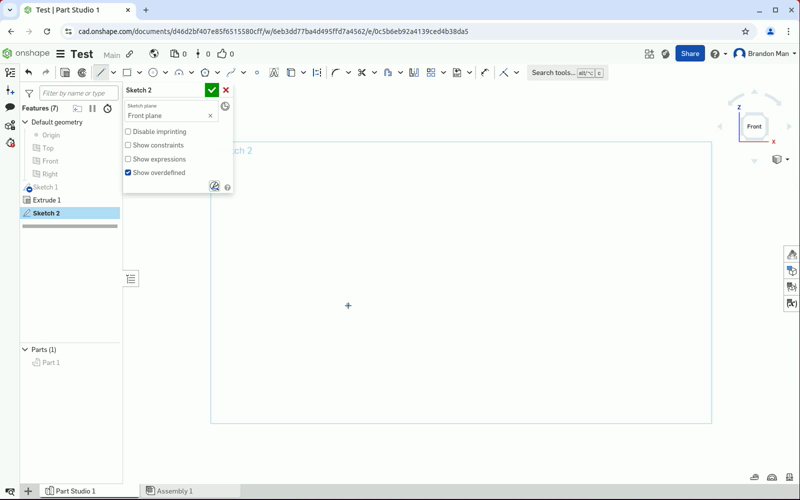
mouse_move(378, 305)
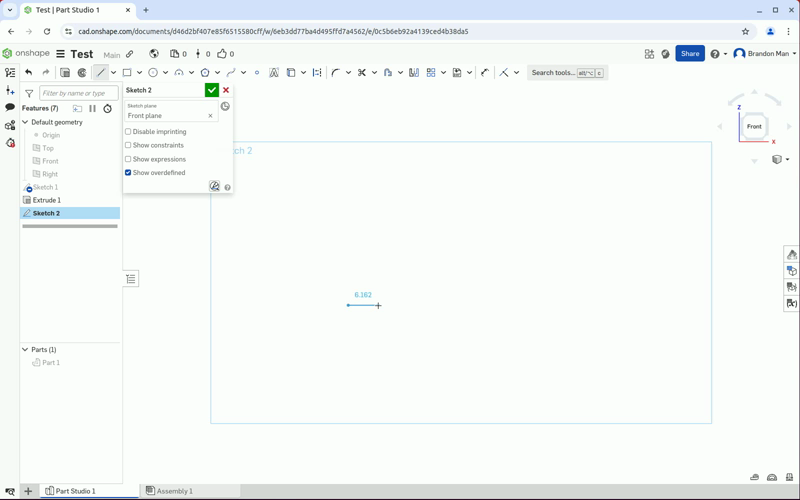
mouse_move(393, 305)
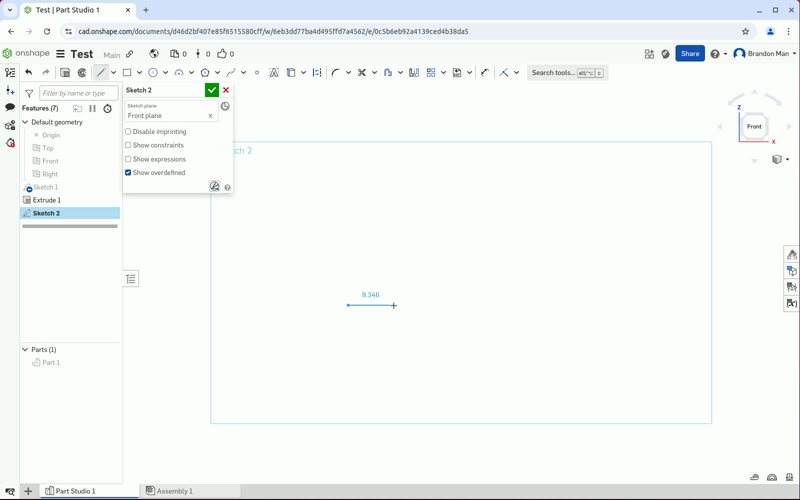
click(393, 305)
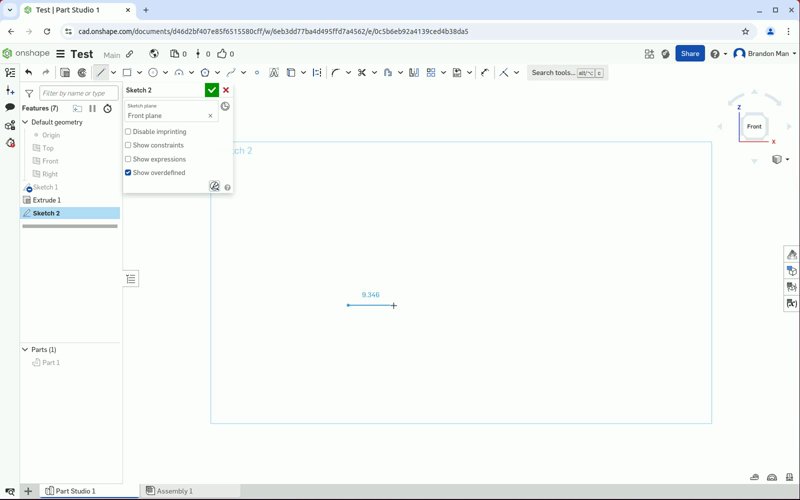
key_up(shift)
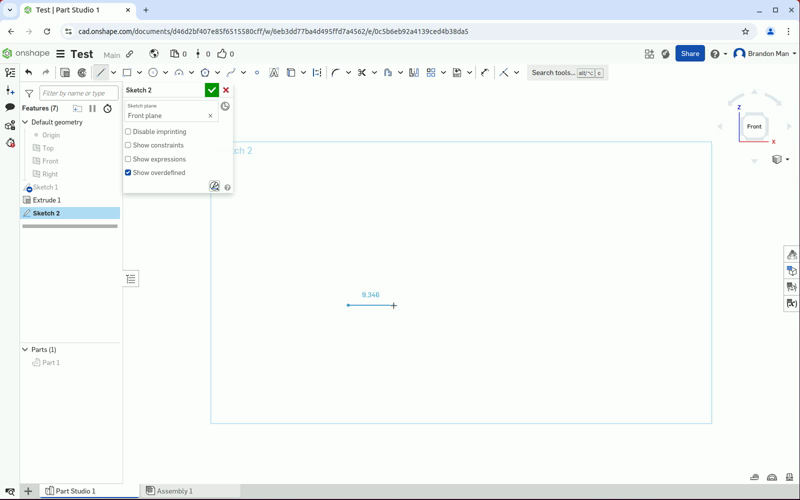
key_down(shift)
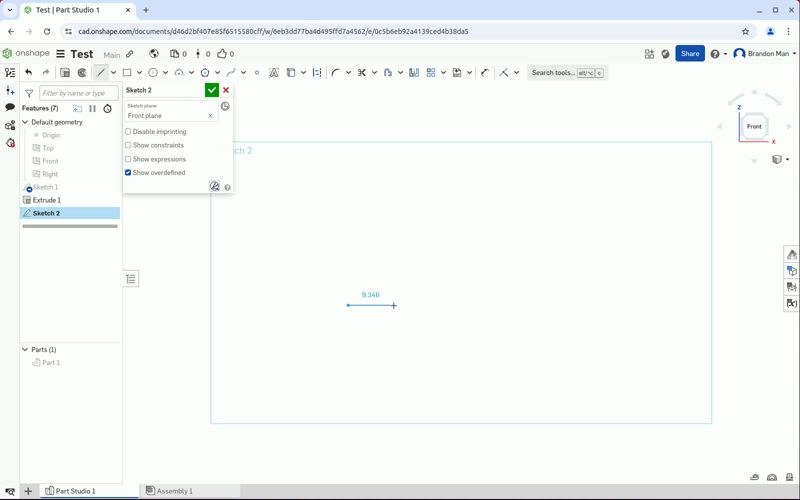
mouse_move(423, 305)
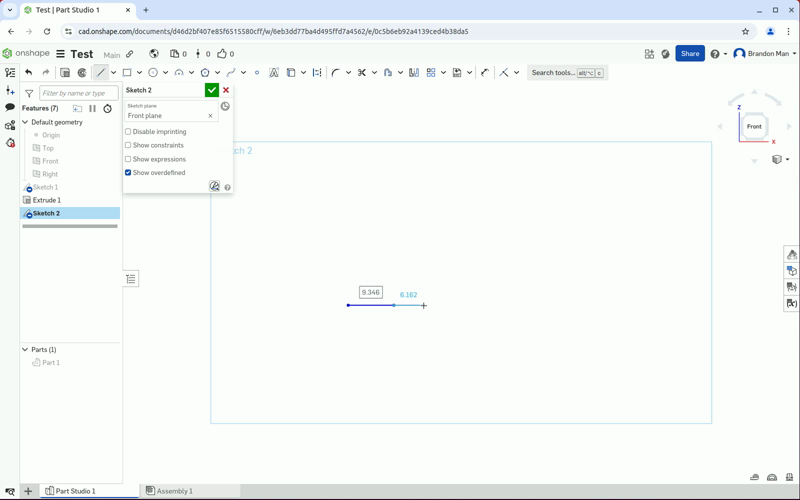
mouse_move(393, 282)
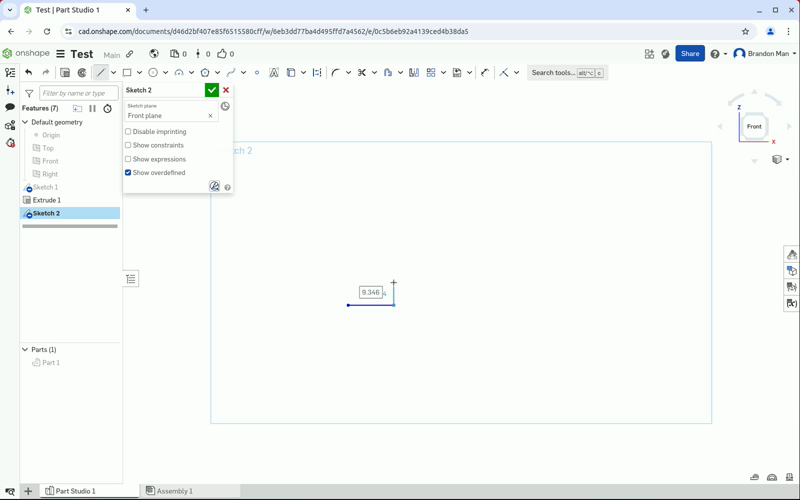
click(393, 282)
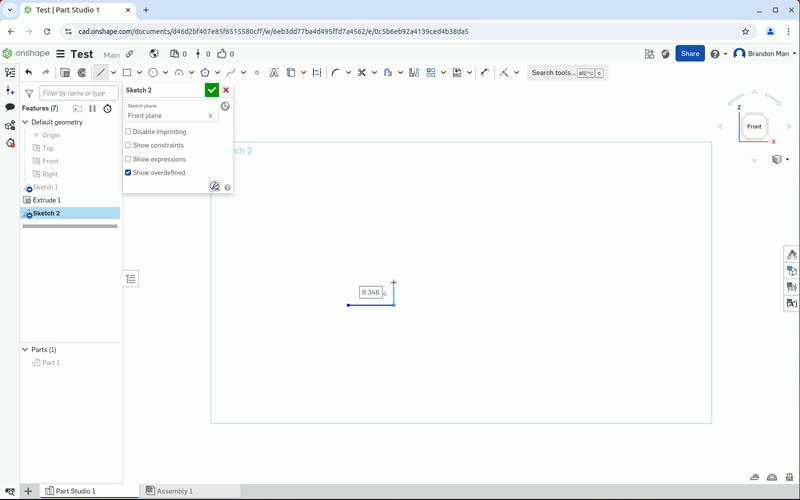
key_up(shift)
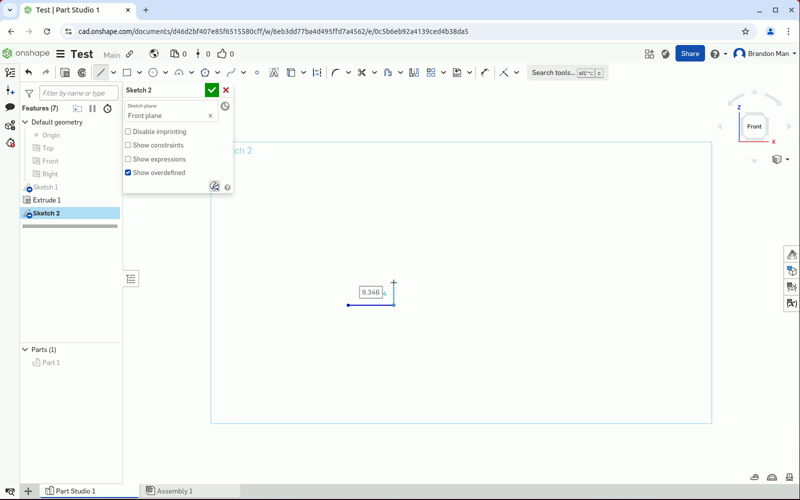
key_down(shift)
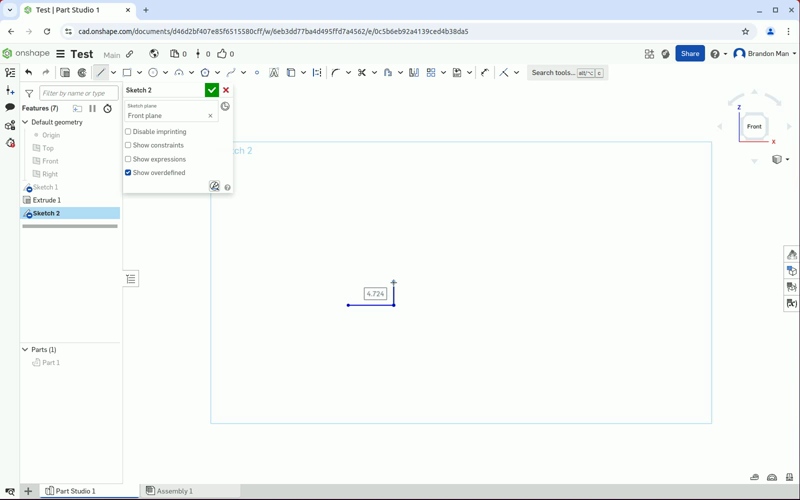
mouse_move(423, 282)
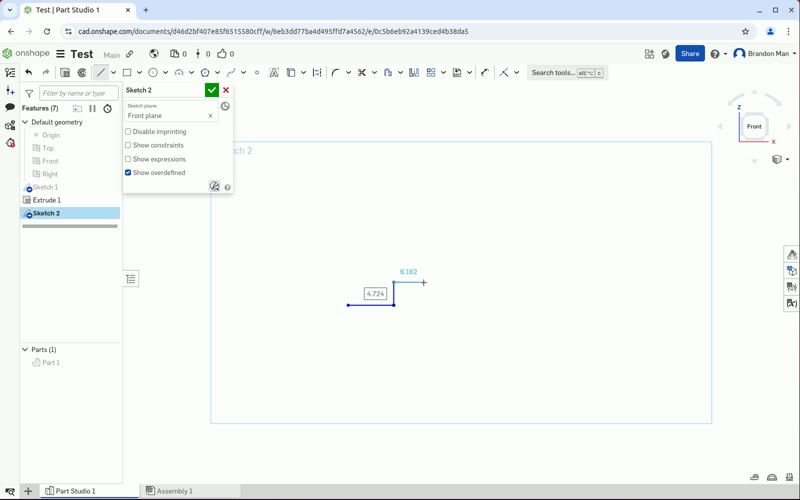
mouse_move(393, 259)
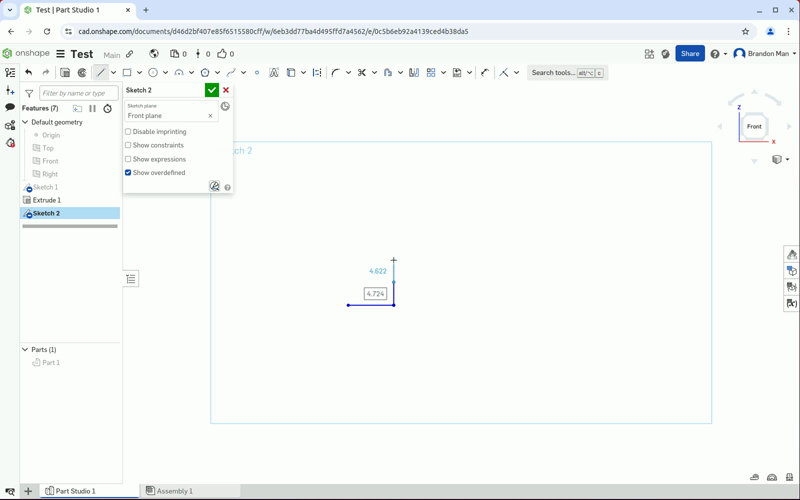
click(393, 259)
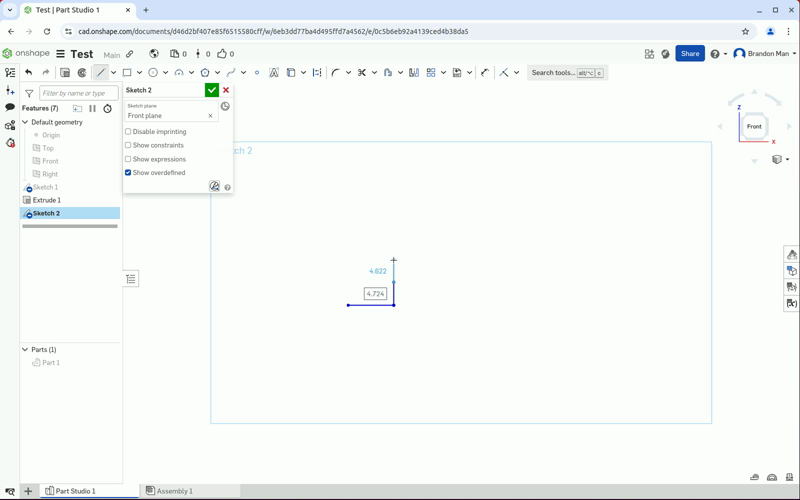
key_up(shift)
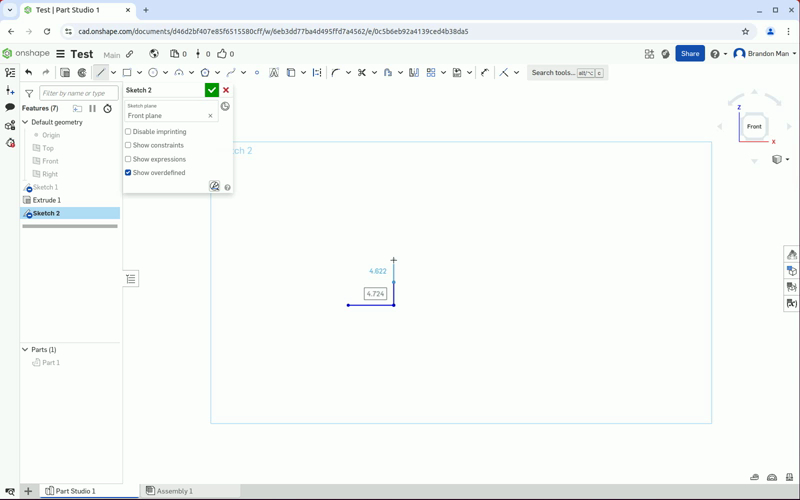
key_down(shift)
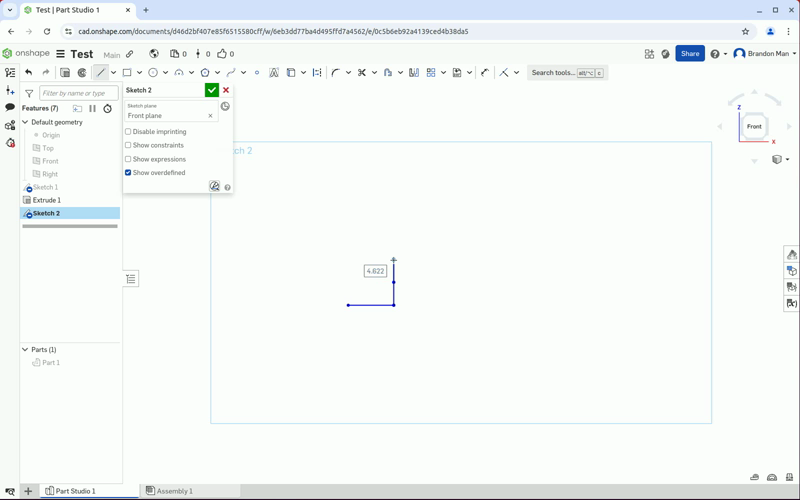
mouse_move(423, 259)
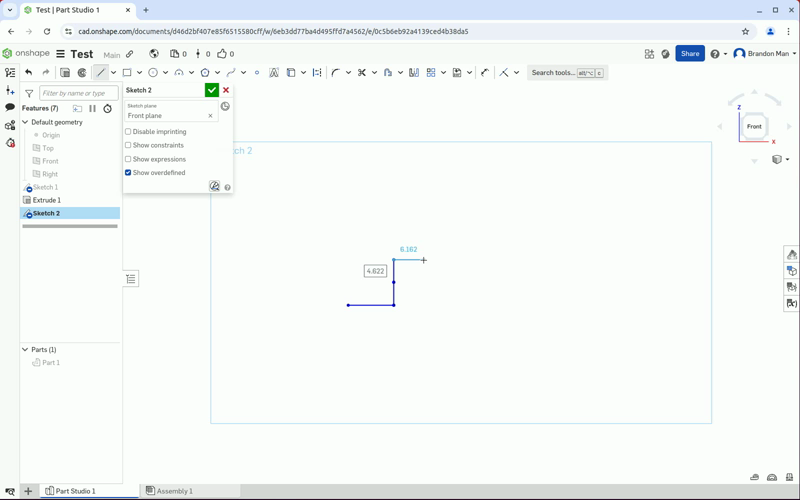
mouse_move(348, 259)
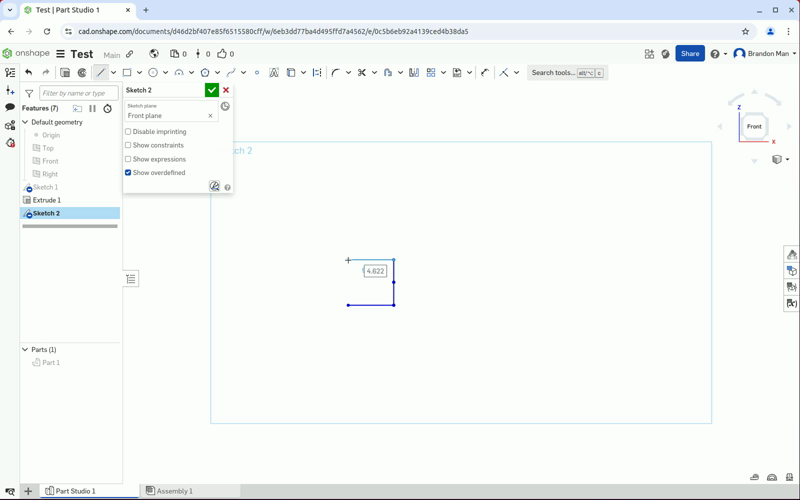
click(348, 259)
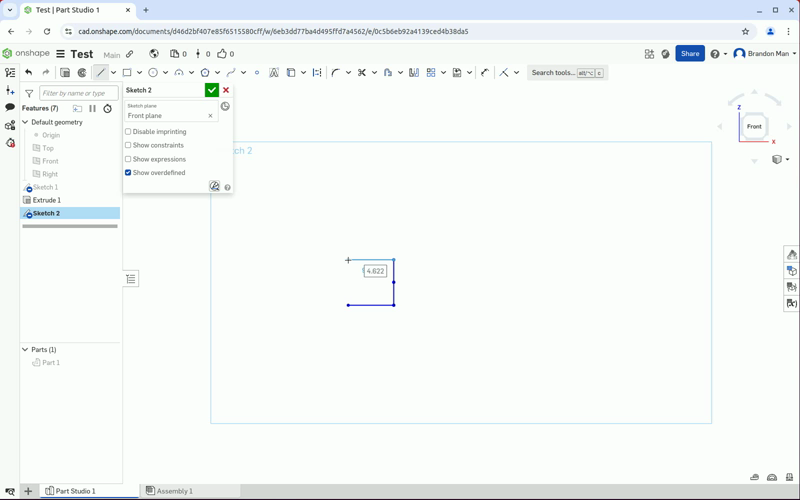
key_up(shift)
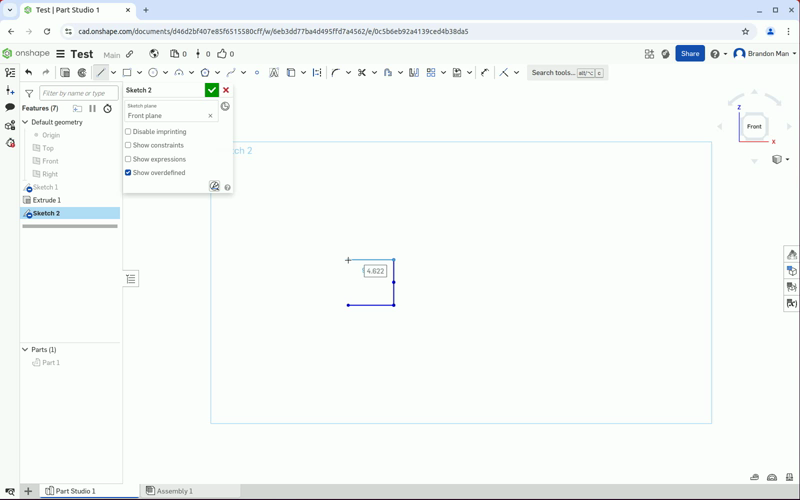
mouse_move(378, 259)
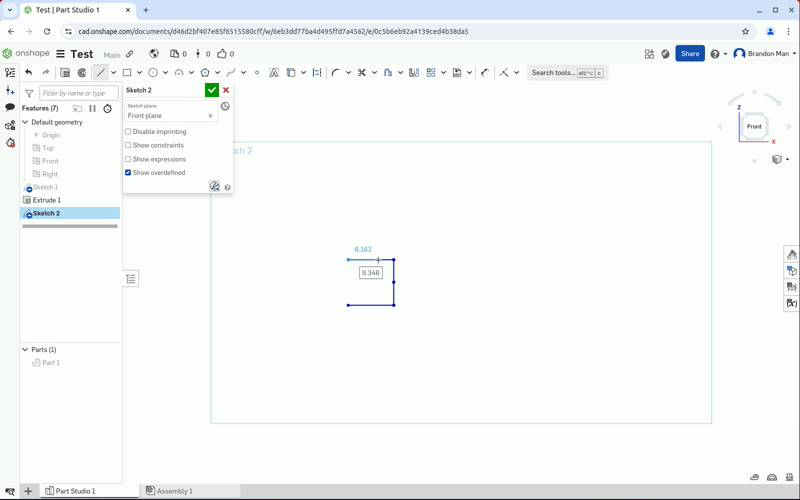
key_down(shift)
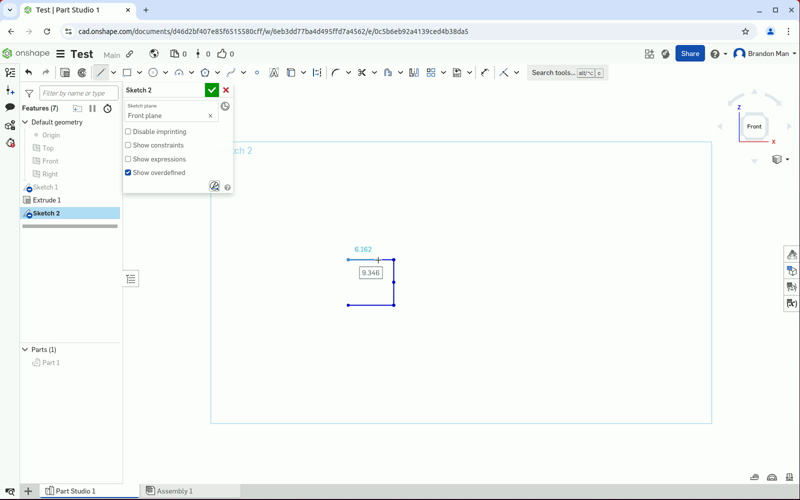
mouse_move(348, 305)
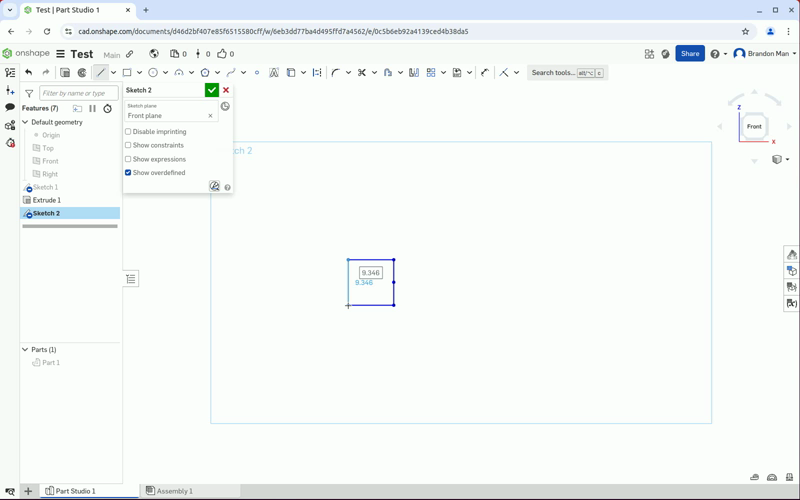
key_up(shift)
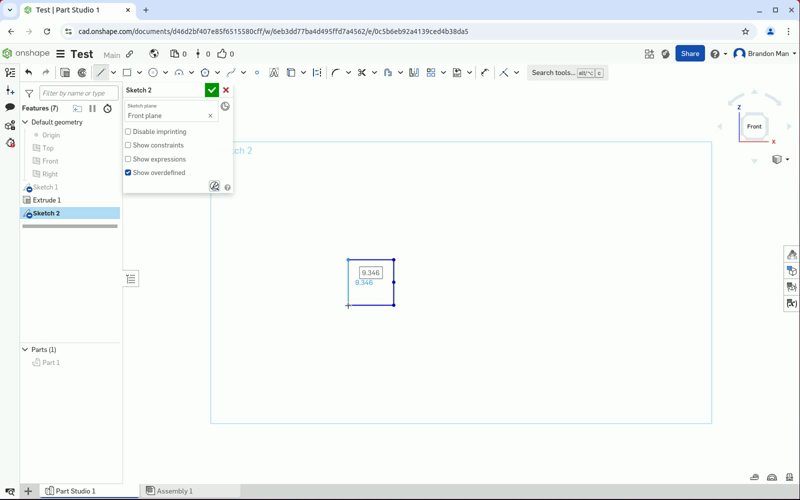
click(348, 305)
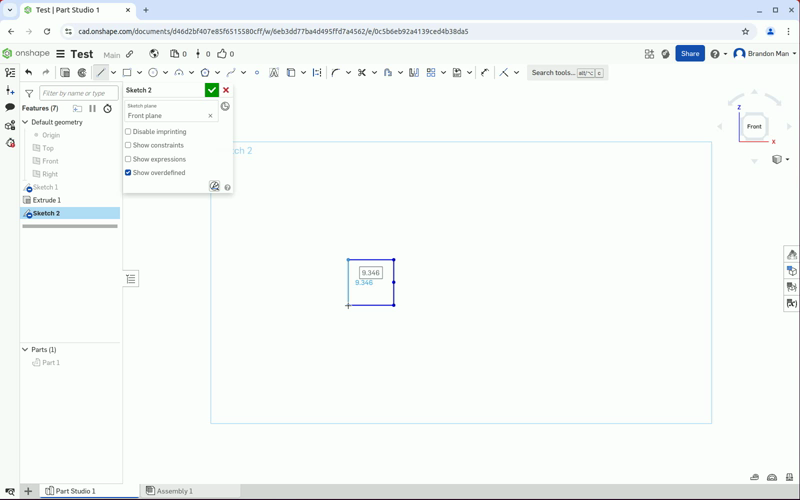
key(esc)
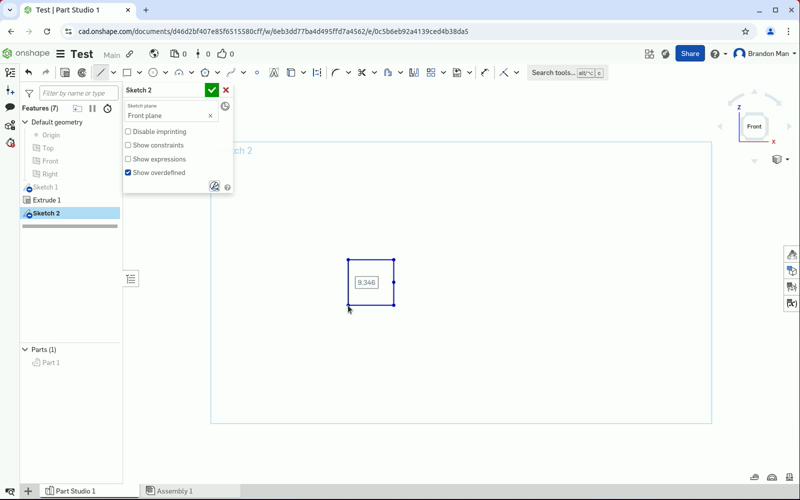
mouse_move(367, 280)
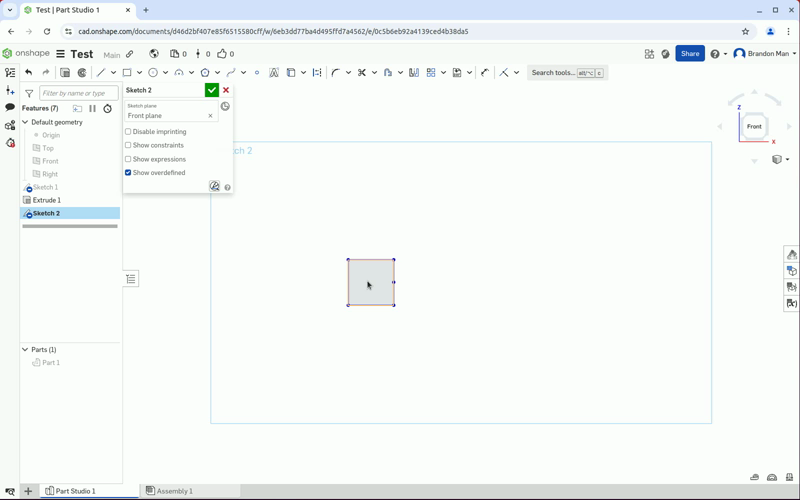
click(367, 280)
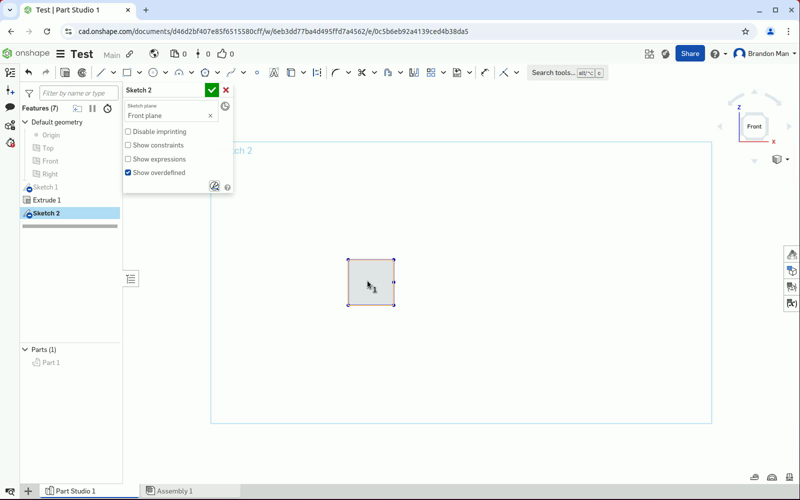
mouse_move(73, 352)
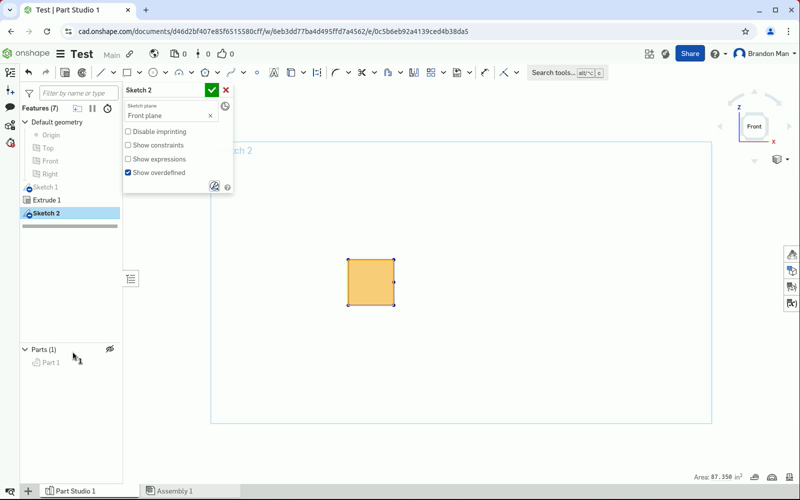
key(shift+y)
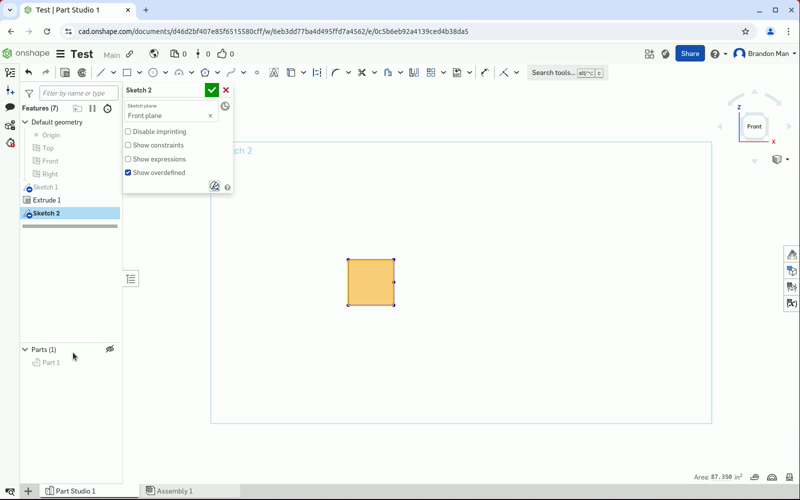
key(shift+e)
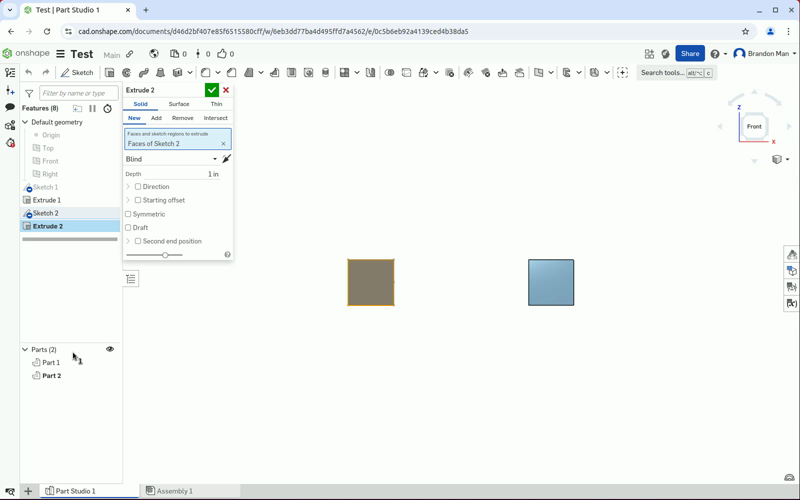
mouse_move(143, 106)
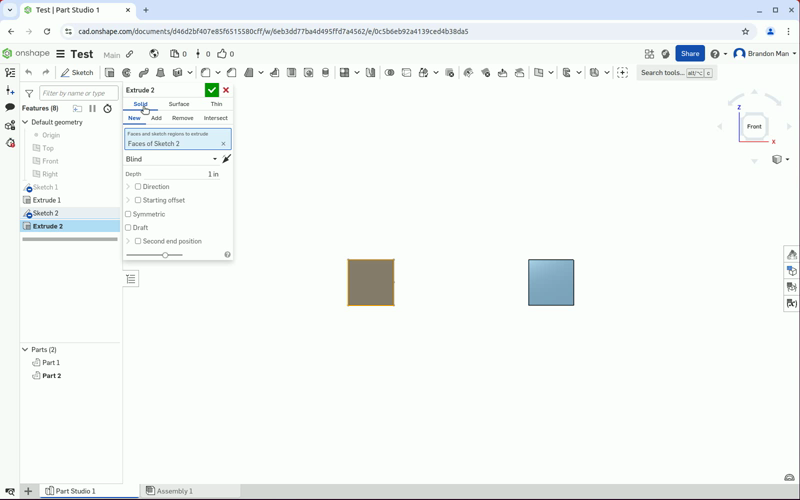
click(143, 106)
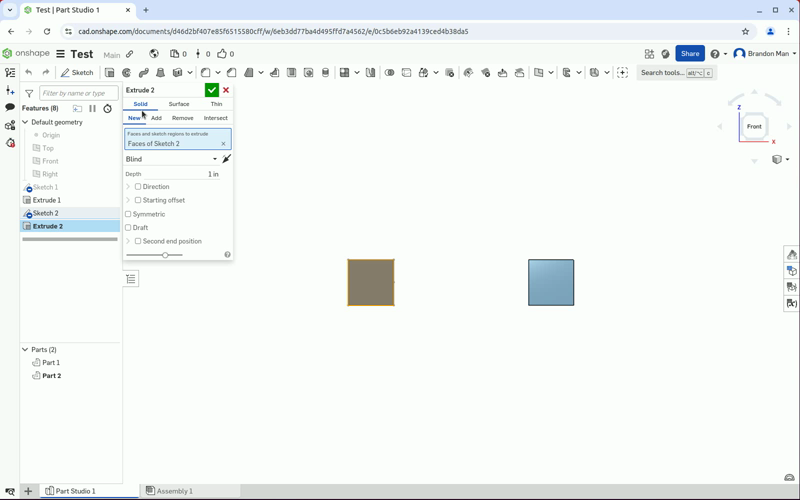
mouse_move(137, 120)
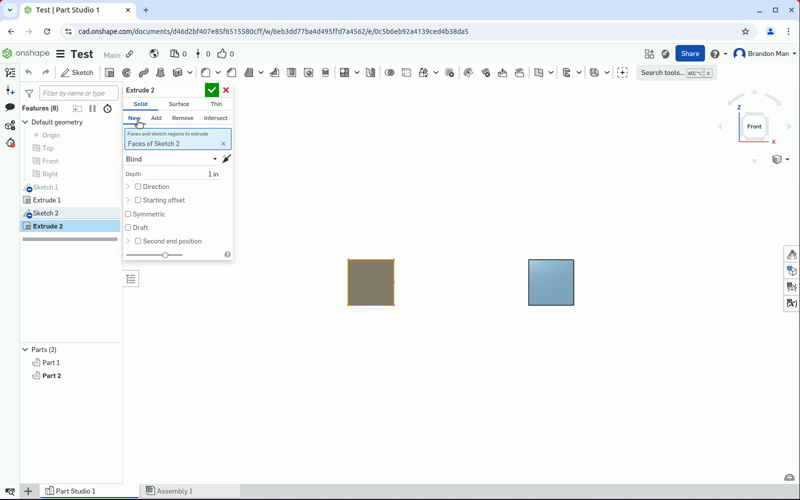
click(137, 120)
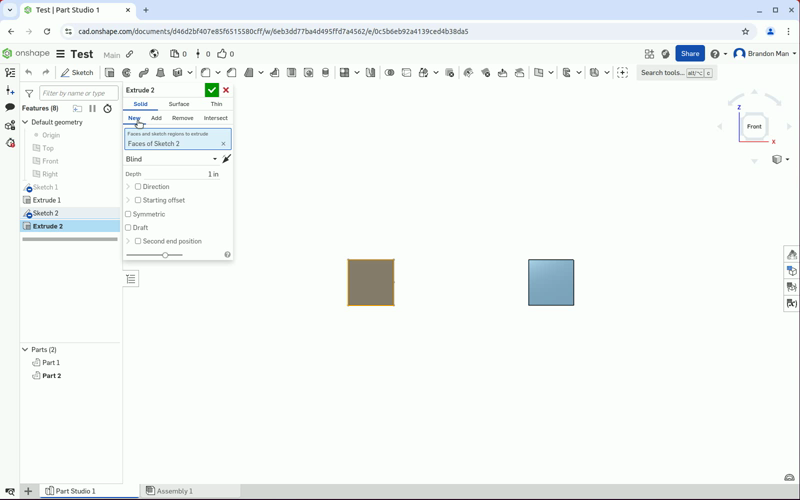
key(tab, 4)
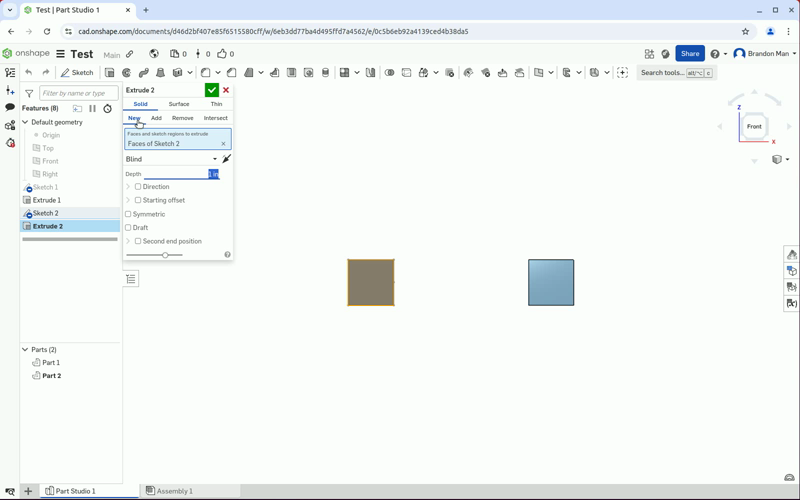
text(46.216)
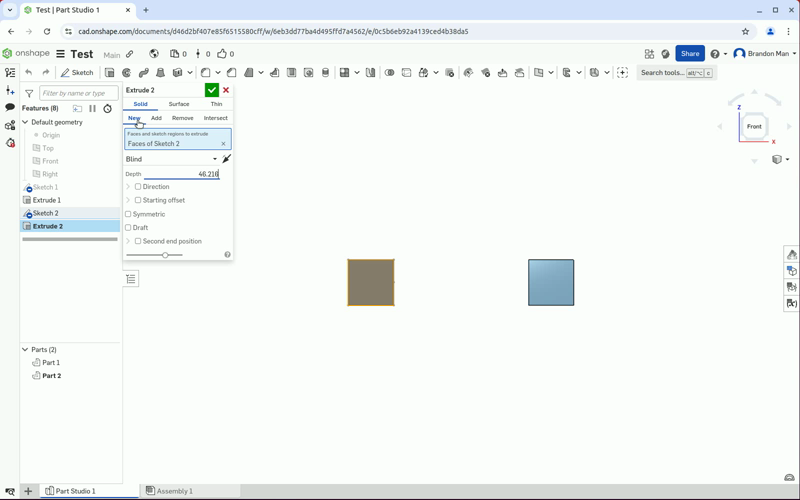
key(tab, 3)
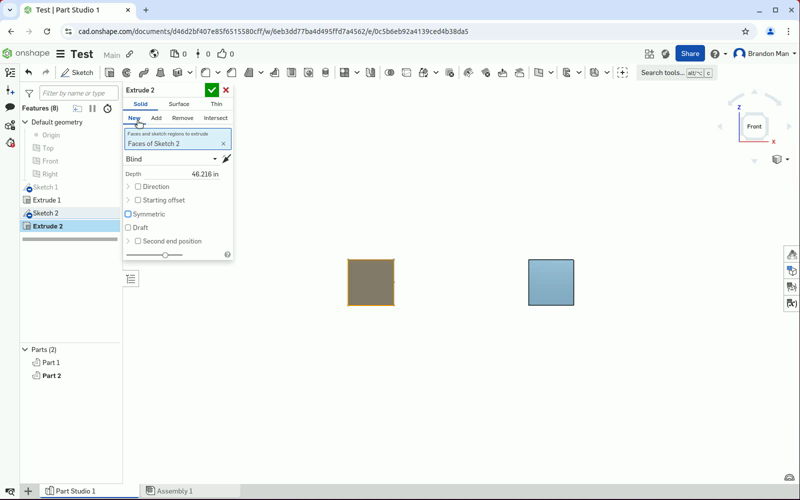
key(space)
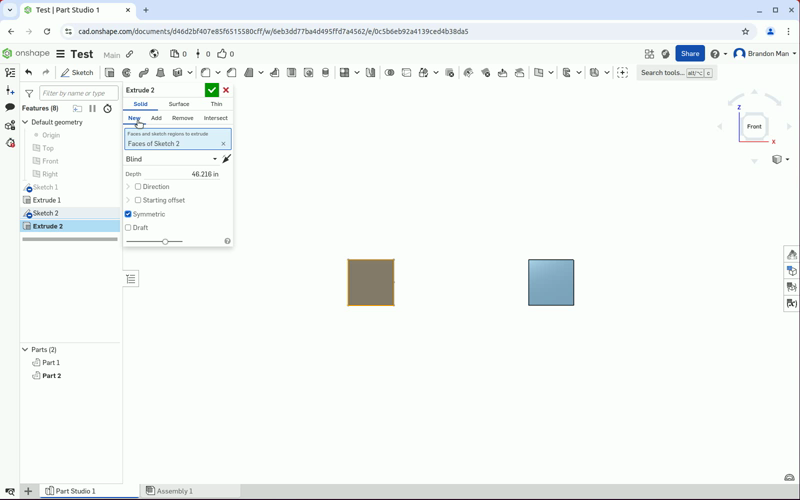
key(enter)
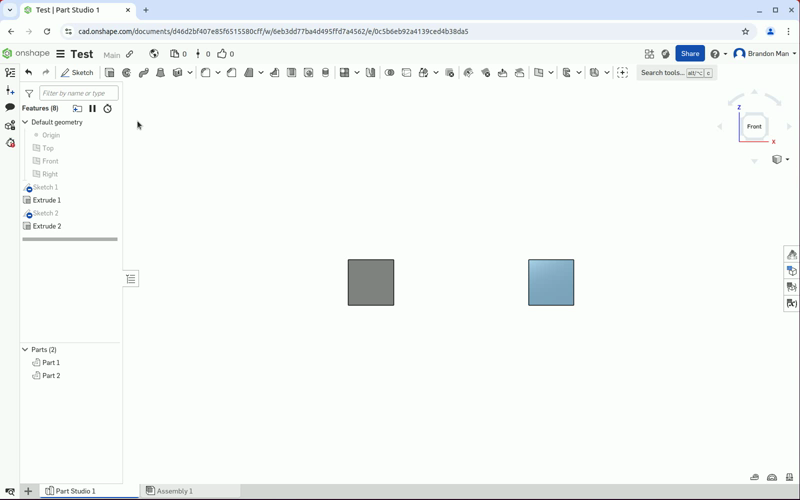
key(shift+h)
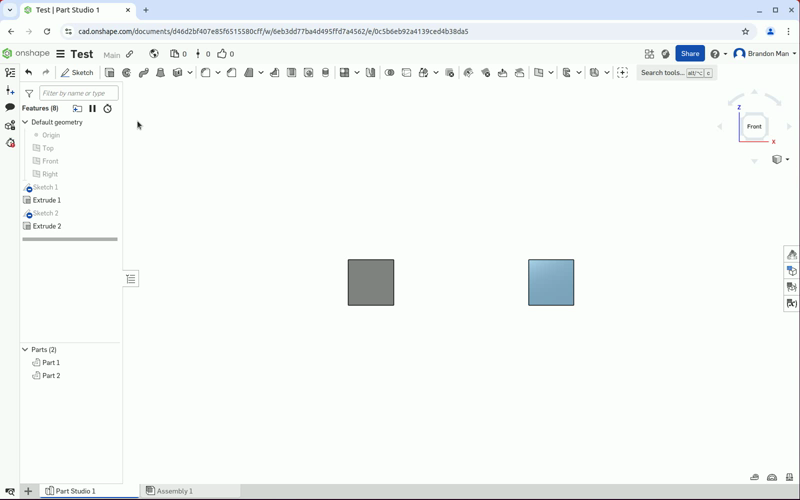
key(shift+h)
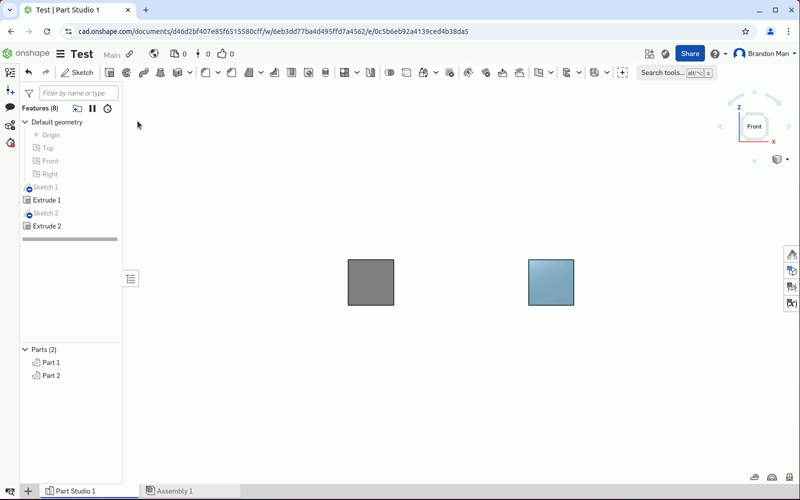
mouse_move(73, 189)
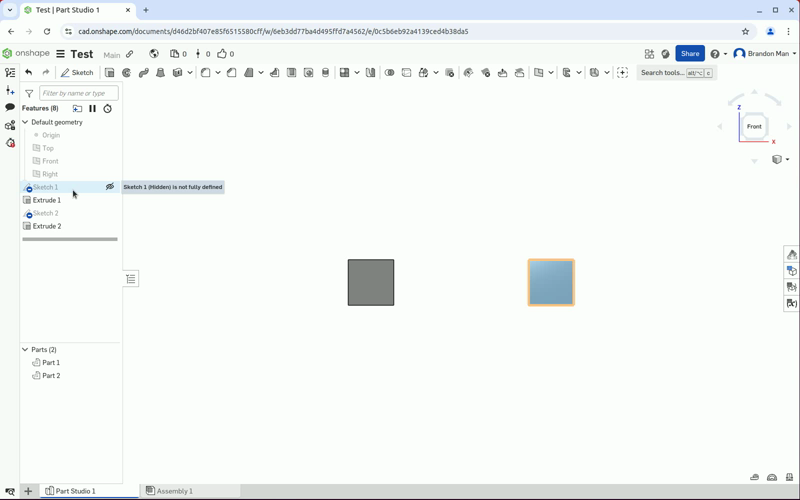
click(73, 189)
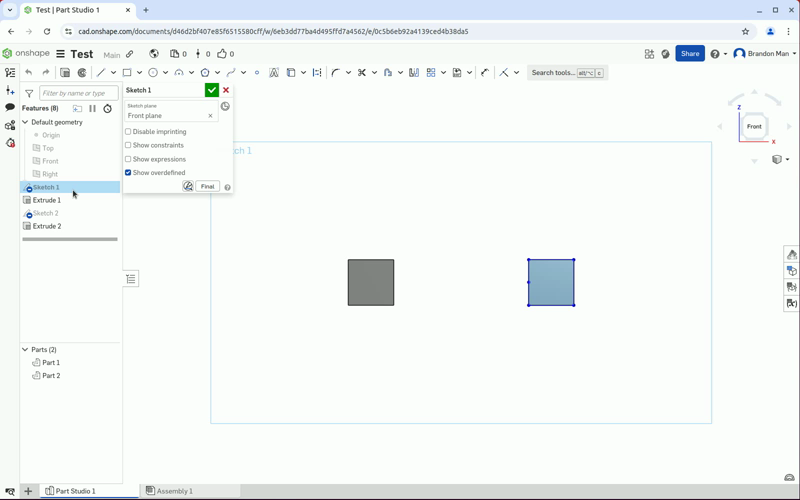
mouse_move(229, 92)
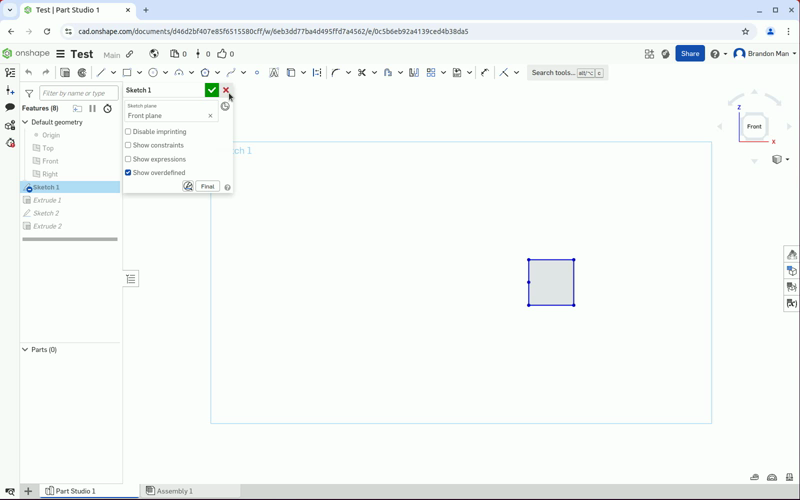
click(229, 92)
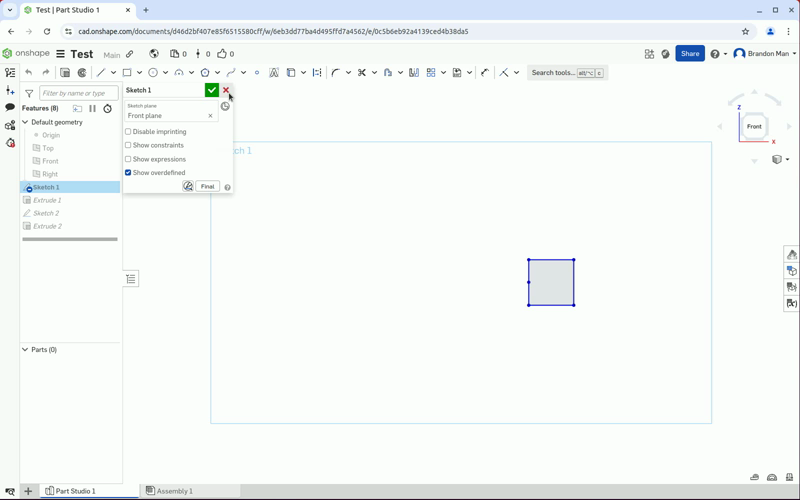
key(shift+s)
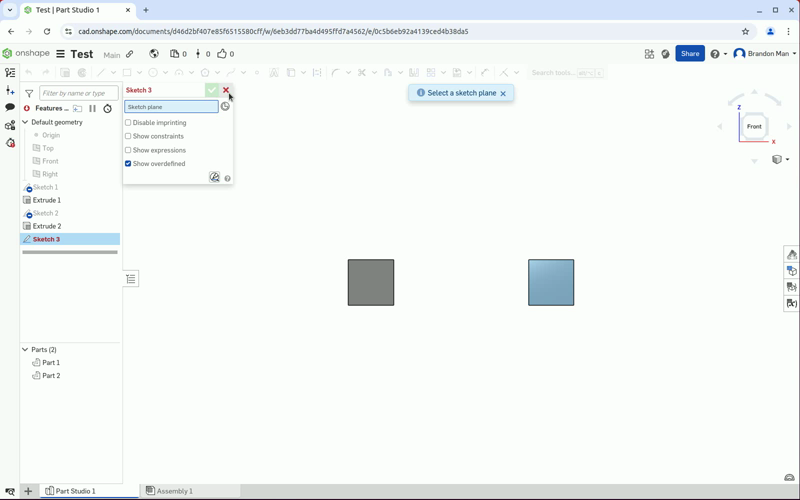
mouse_move(73, 163)
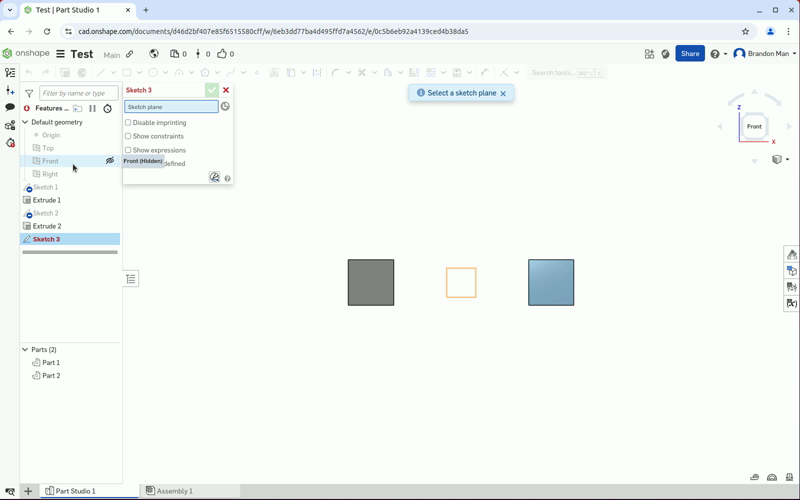
click(73, 163)
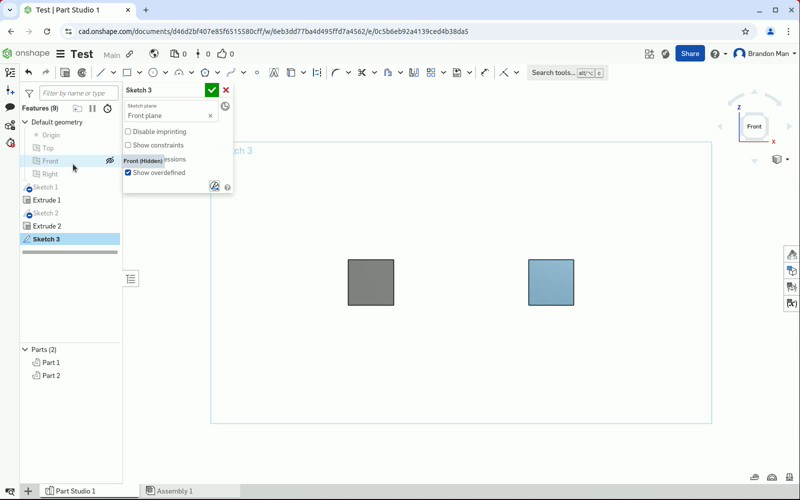
mouse_move(73, 352)
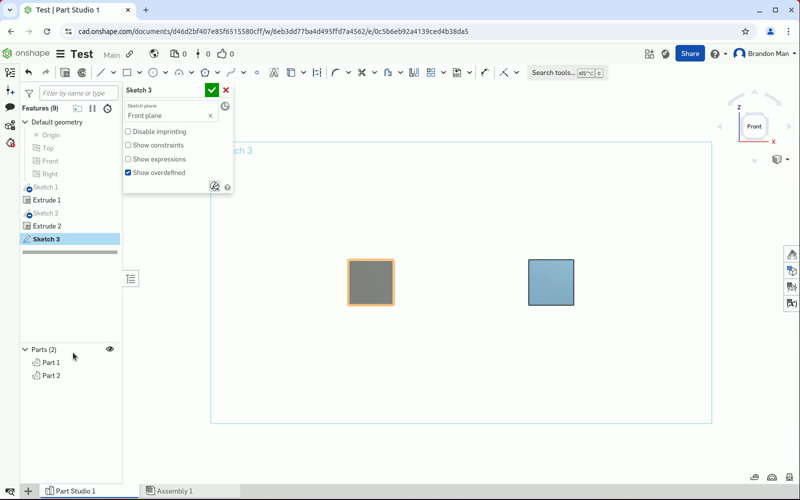
key(y)
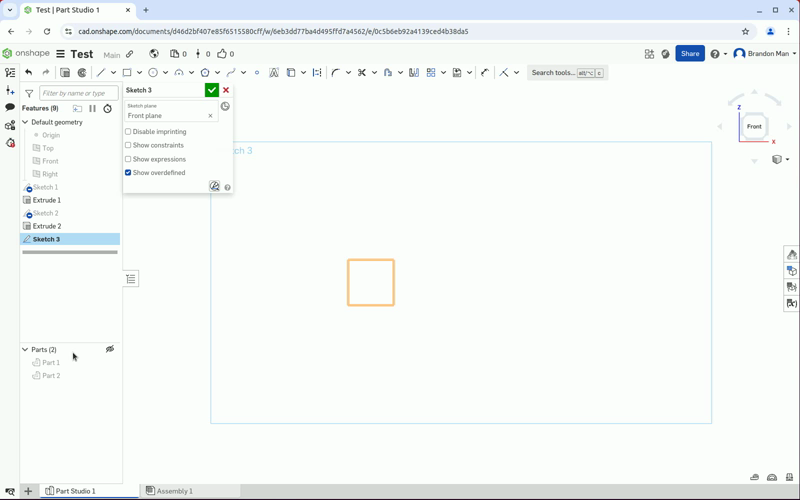
key(l)
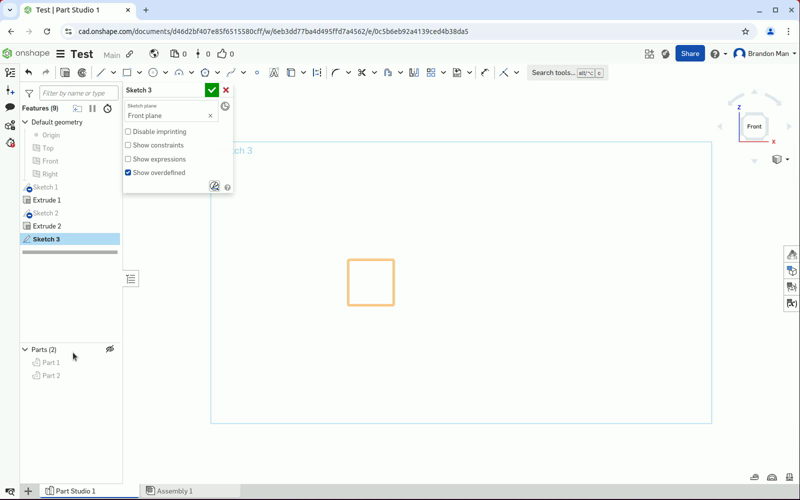
key_down(shift)
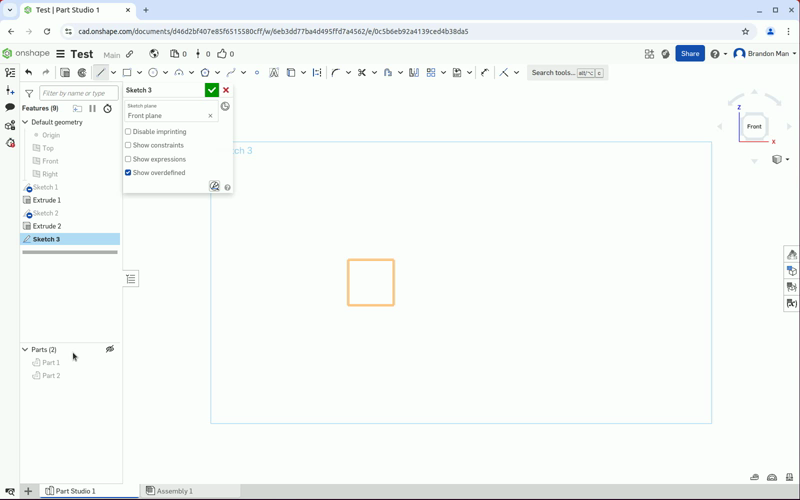
mouse_move(438, 282)
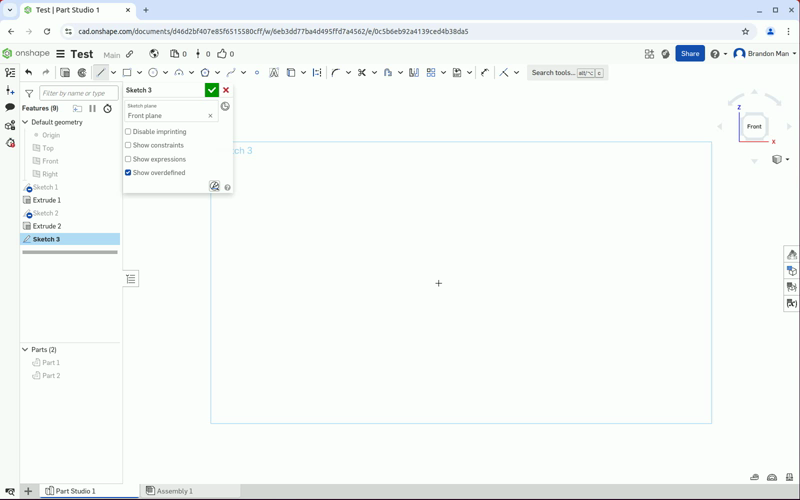
click(438, 282)
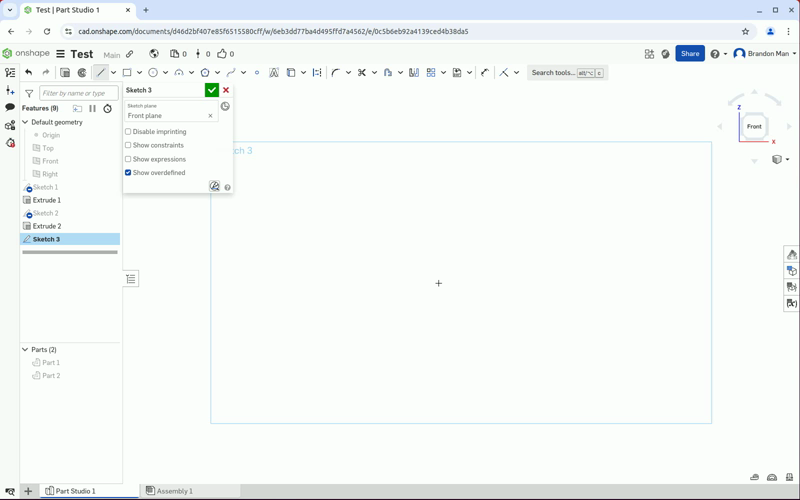
key_up(shift)
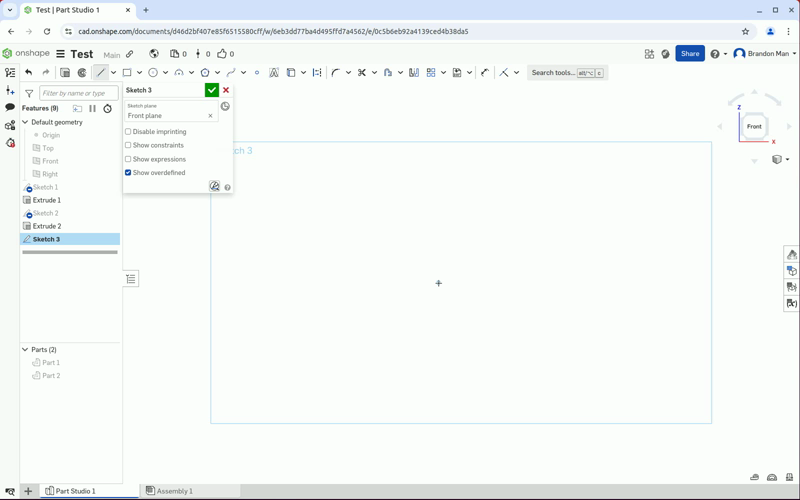
key_down(shift)
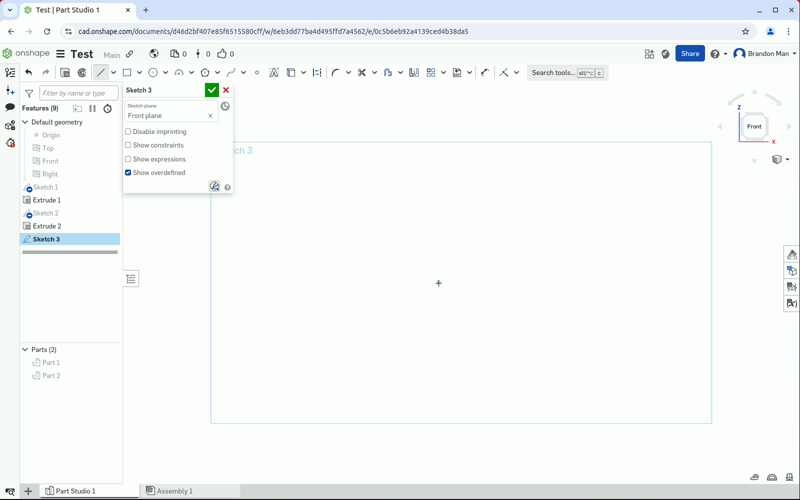
mouse_move(468, 282)
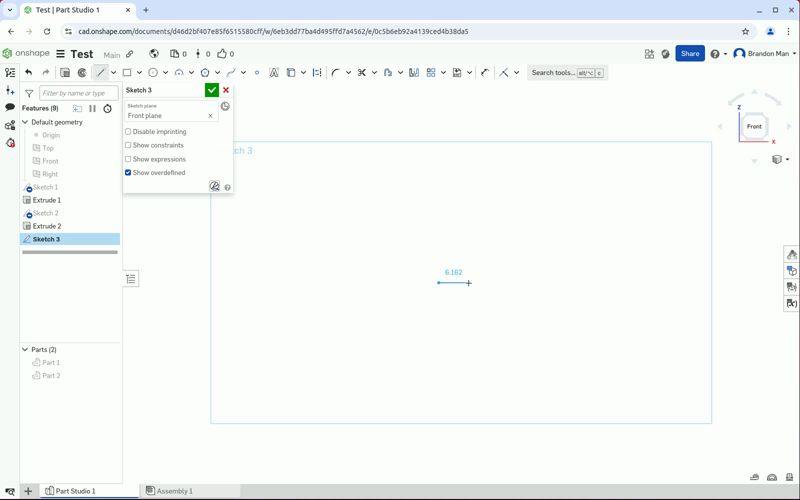
mouse_move(461, 282)
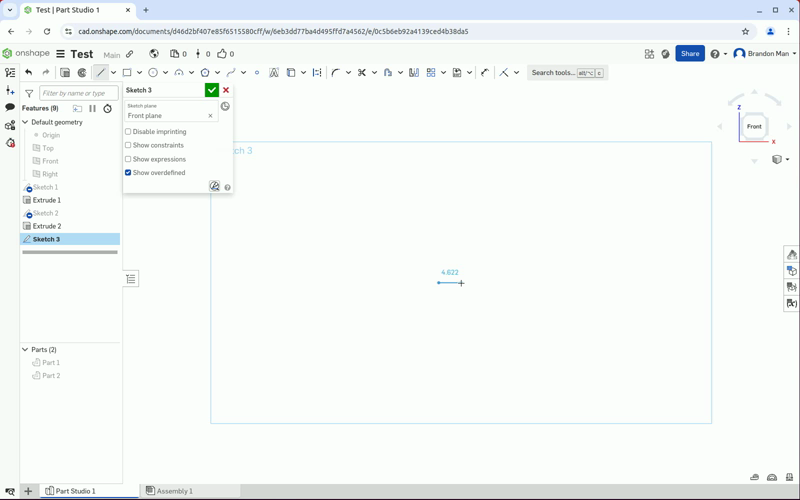
click(461, 282)
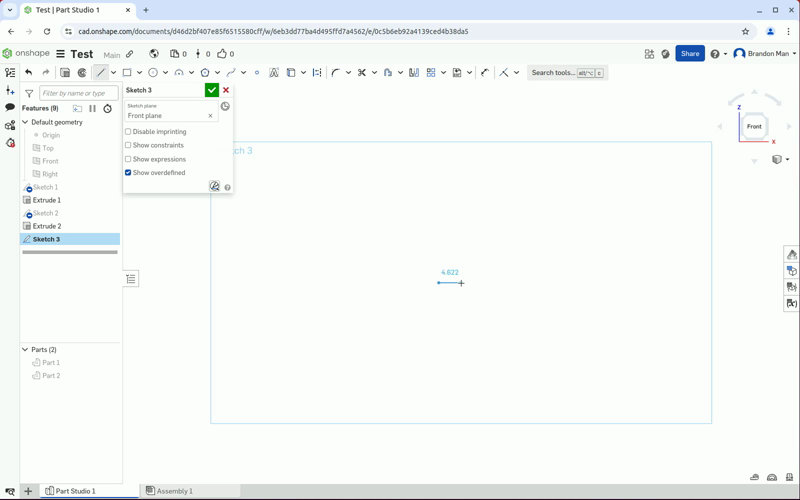
key_up(shift)
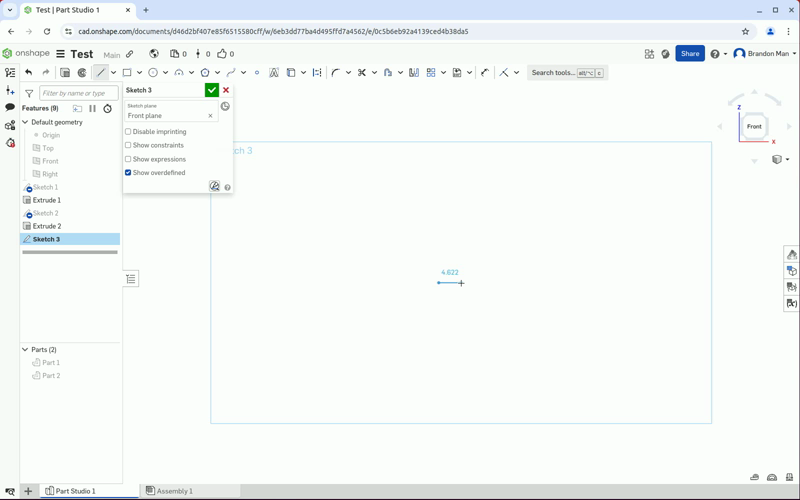
key_down(shift)
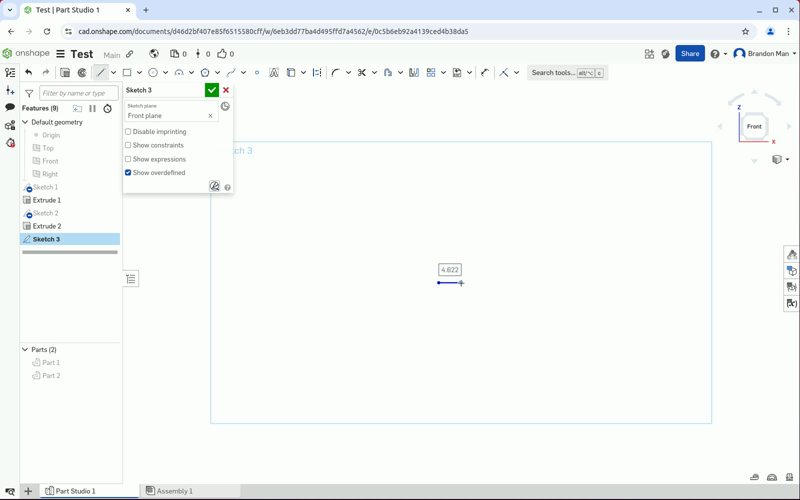
mouse_move(491, 282)
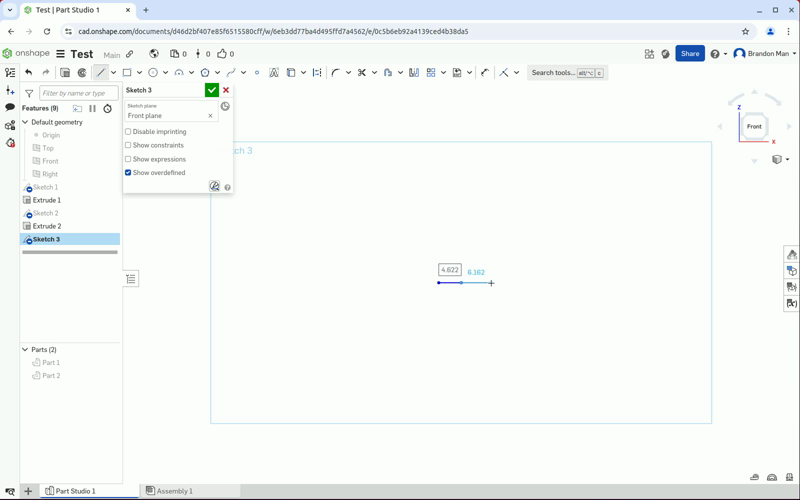
mouse_move(483, 282)
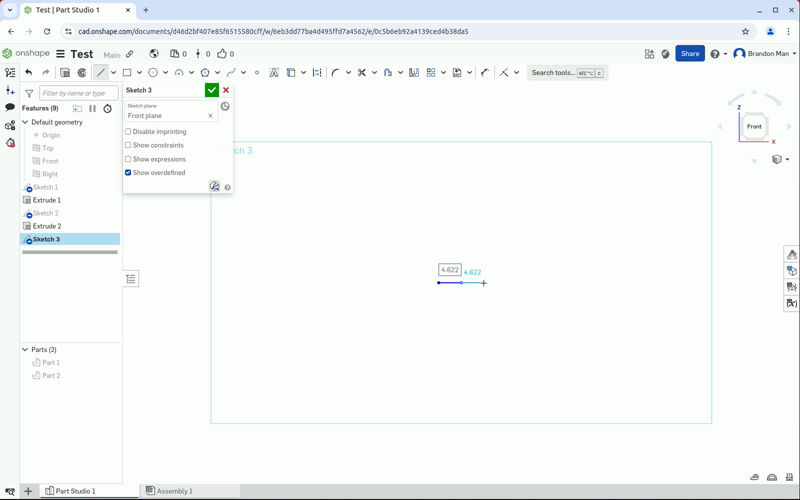
click(483, 282)
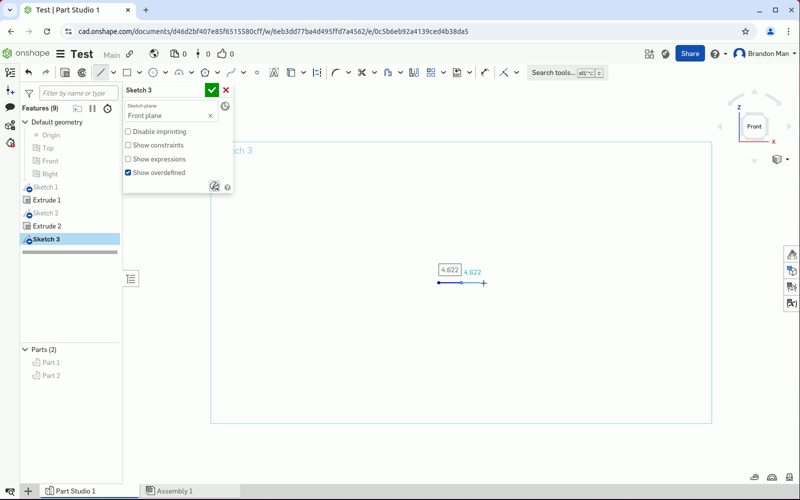
key_up(shift)
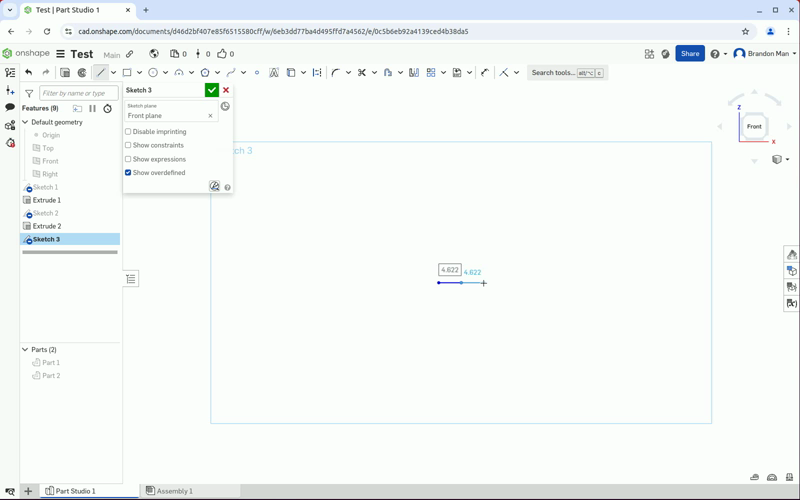
key_down(shift)
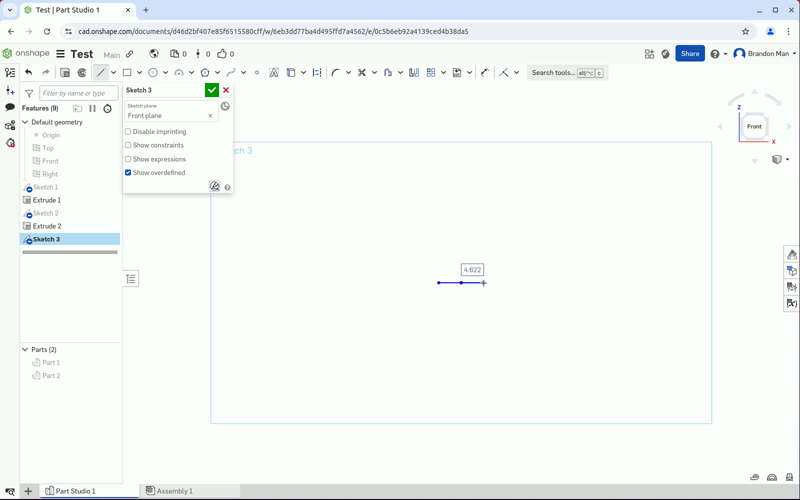
mouse_move(513, 282)
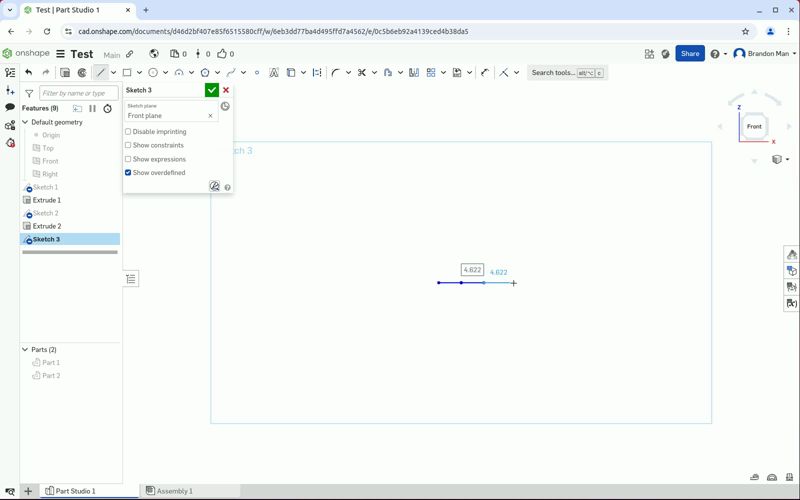
mouse_move(483, 260)
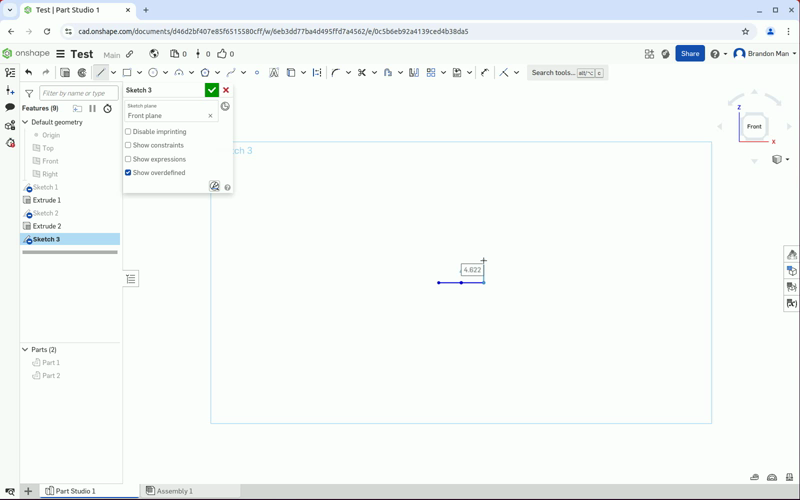
click(483, 260)
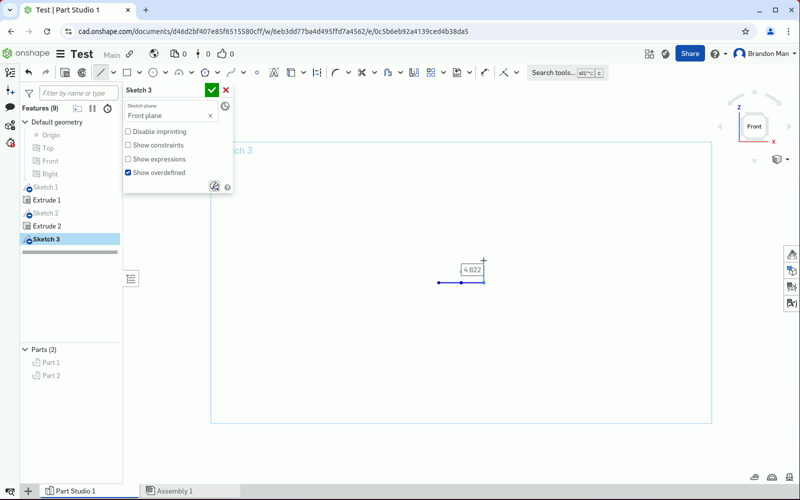
key_up(shift)
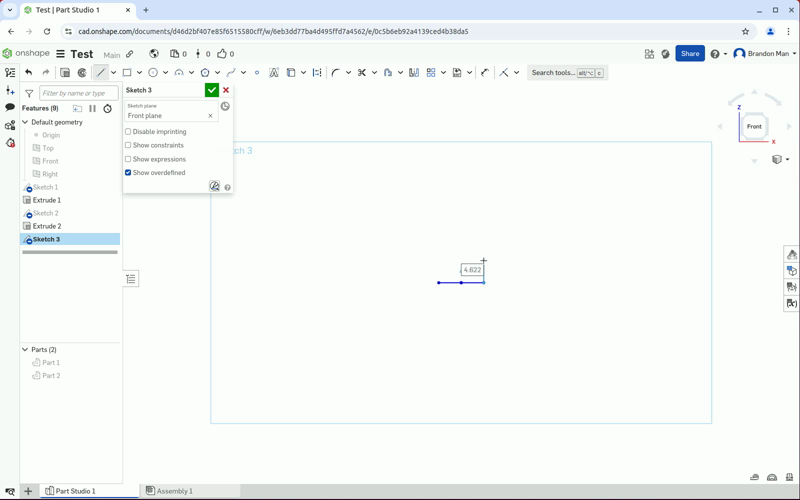
key_down(shift)
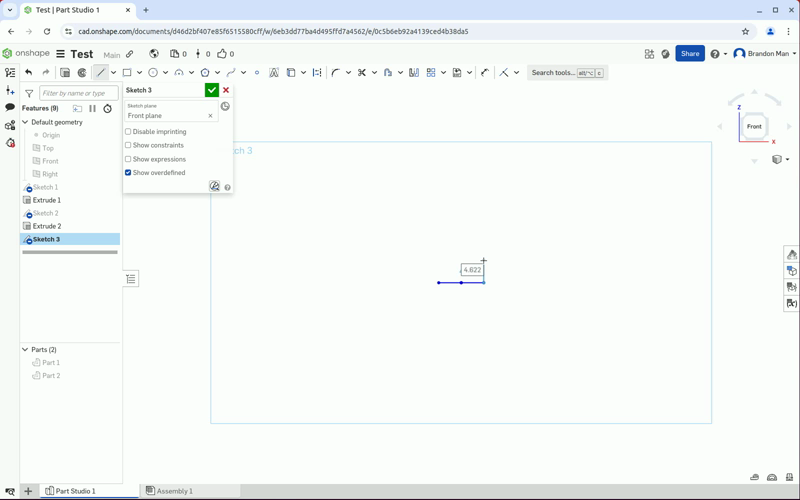
mouse_move(513, 260)
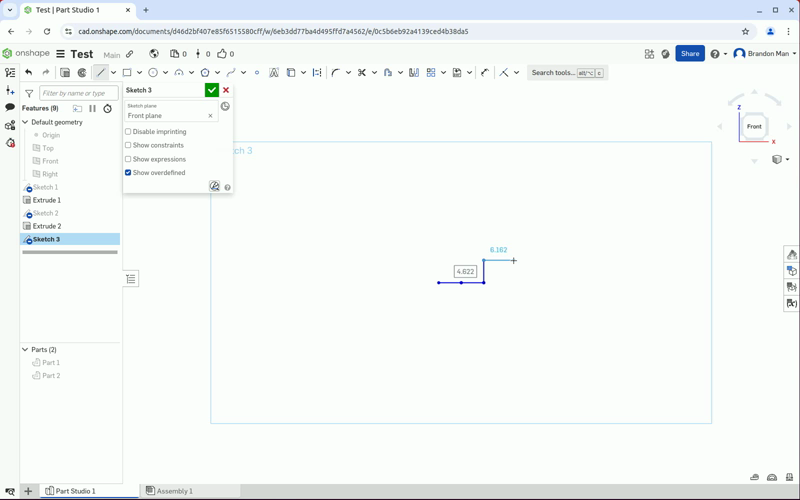
mouse_move(438, 260)
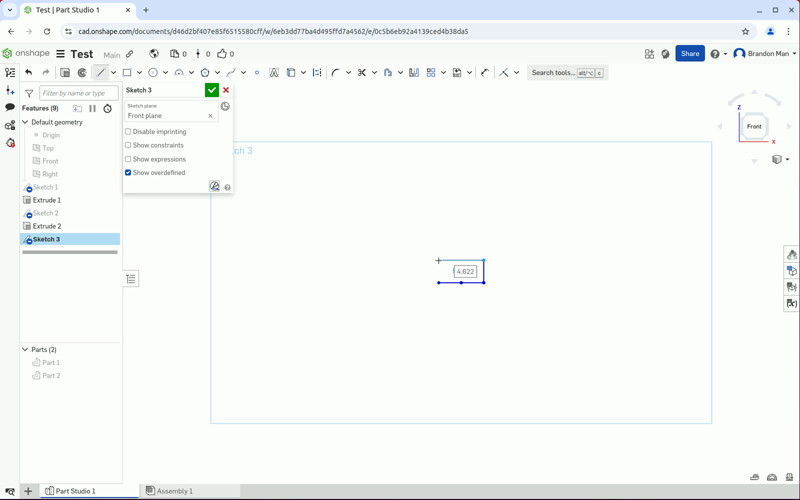
click(438, 260)
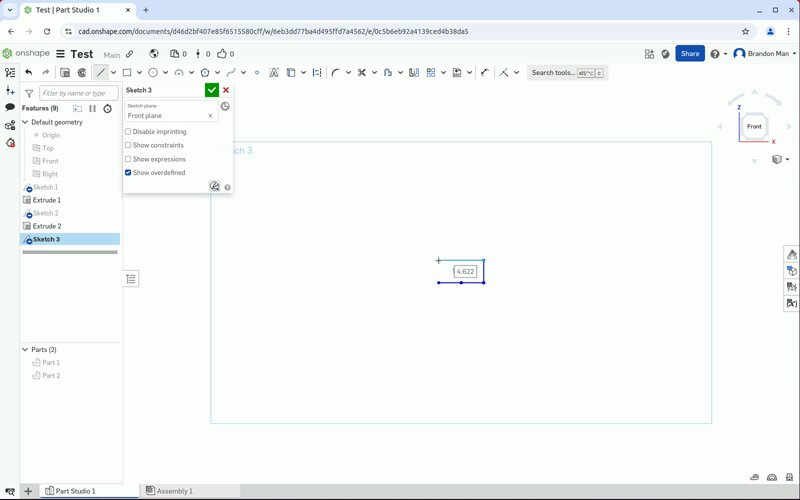
key_up(shift)
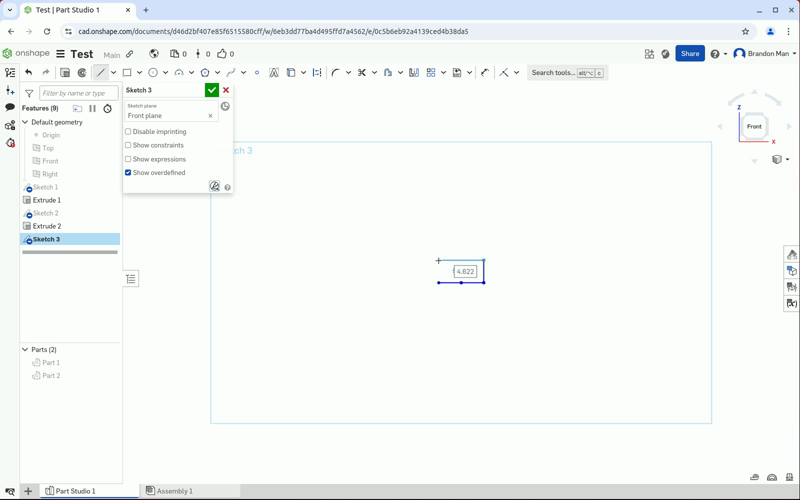
mouse_move(468, 260)
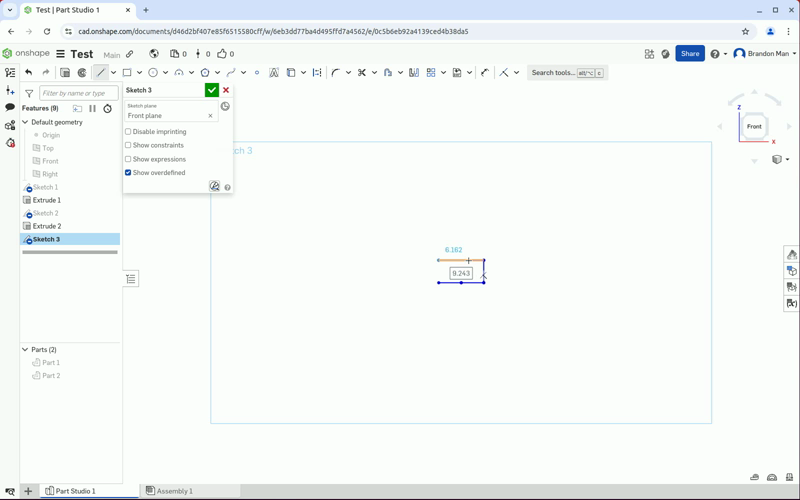
key_down(shift)
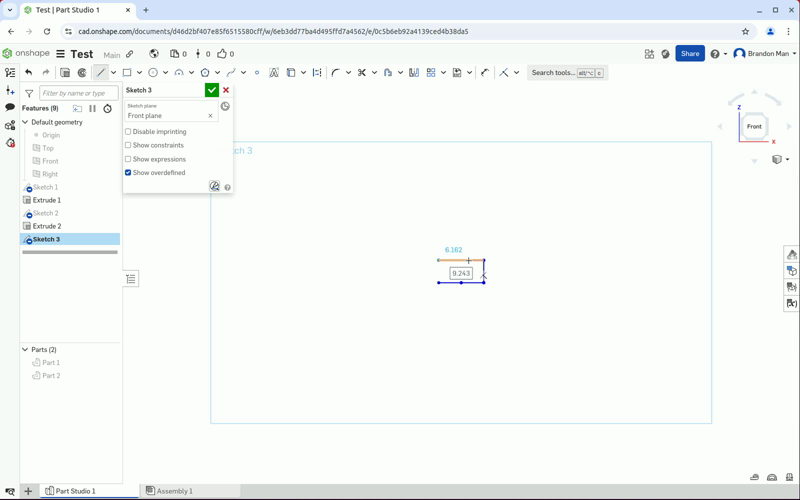
mouse_move(438, 282)
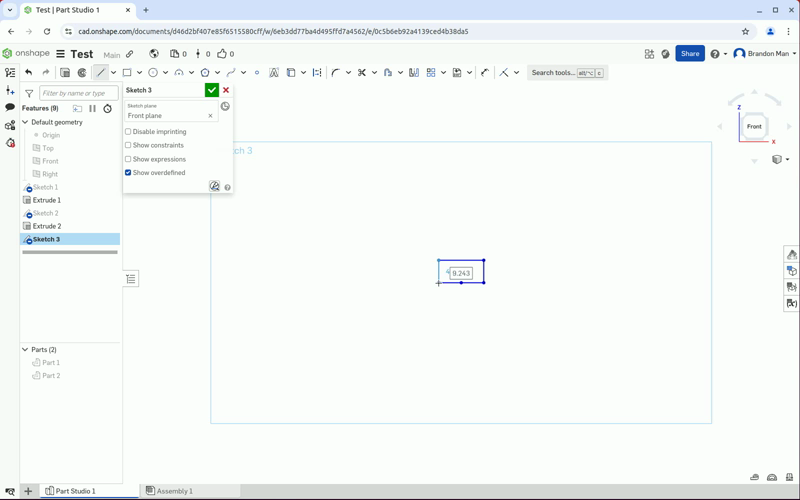
key_up(shift)
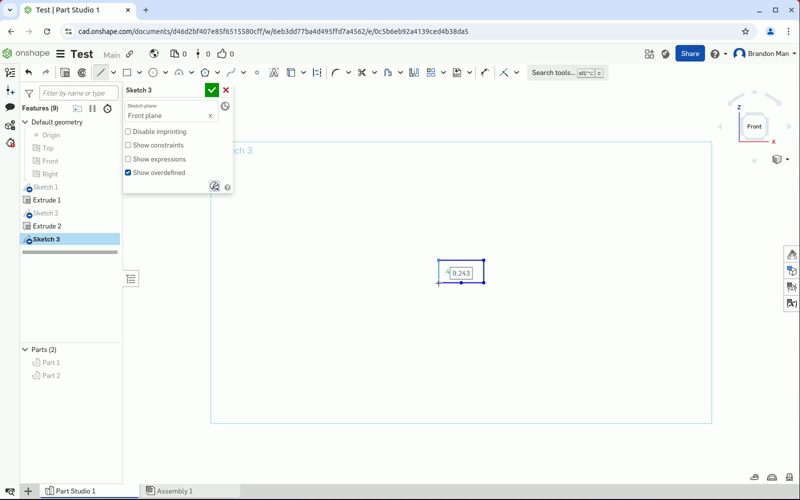
click(438, 282)
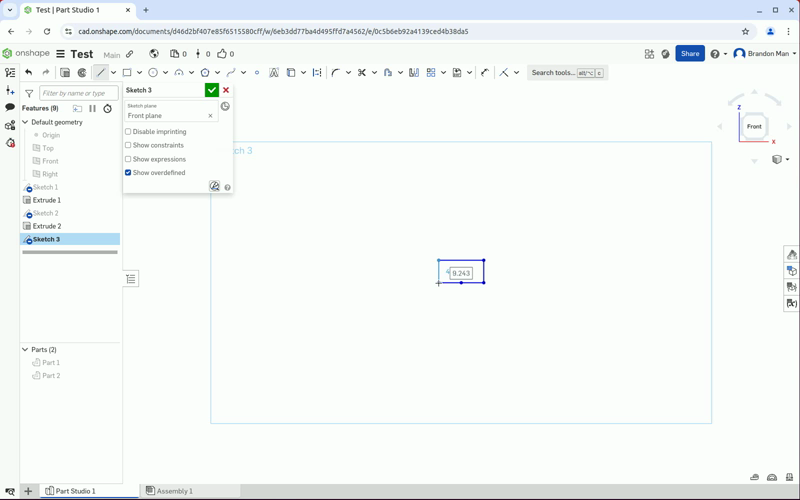
key(esc)
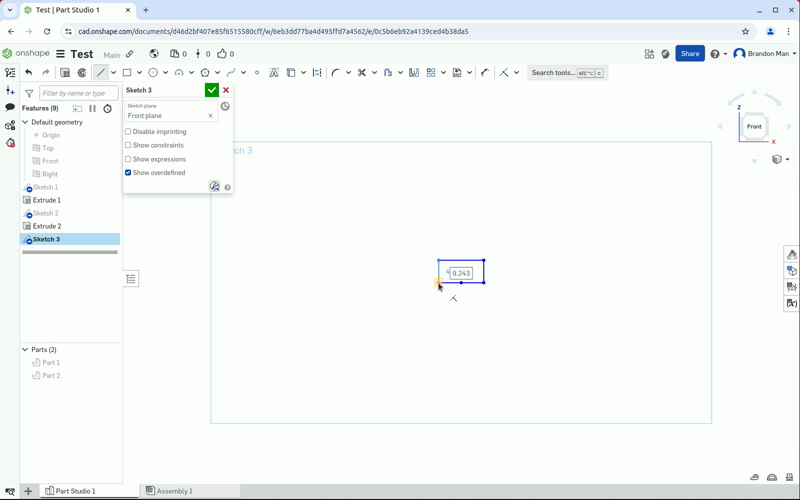
mouse_move(441, 266)
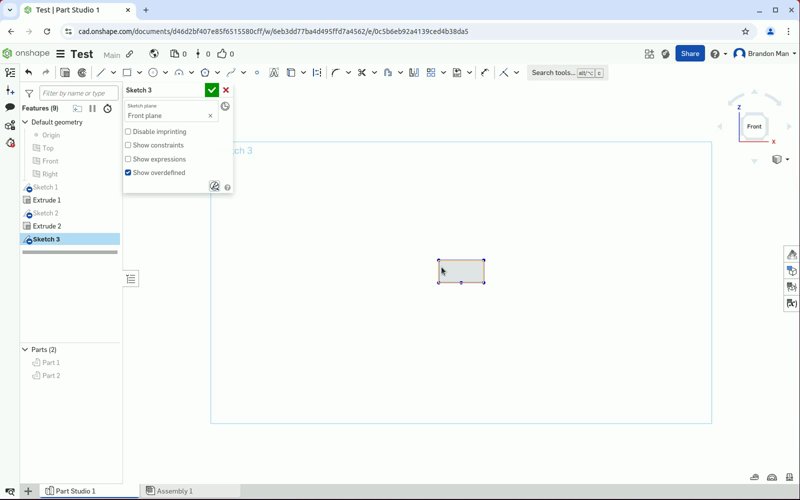
scroll(6)
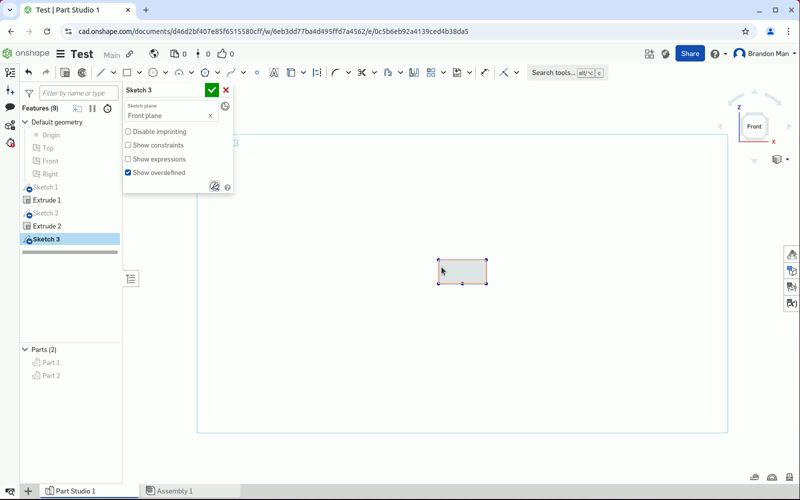
scroll(6)
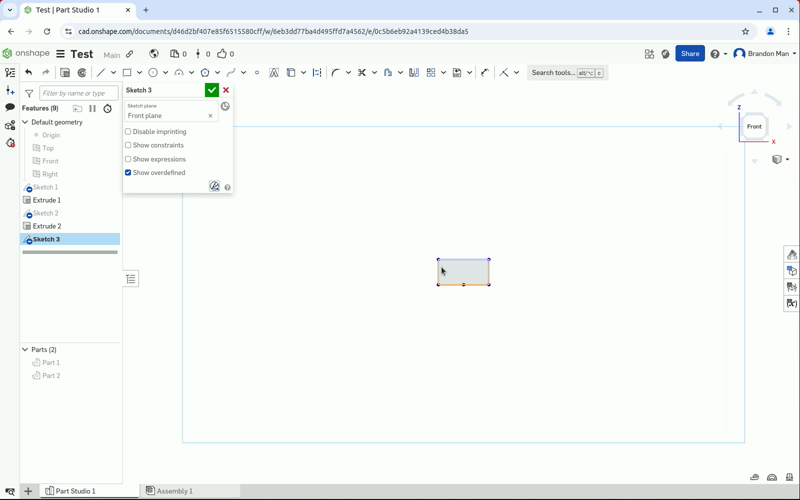
scroll(6)
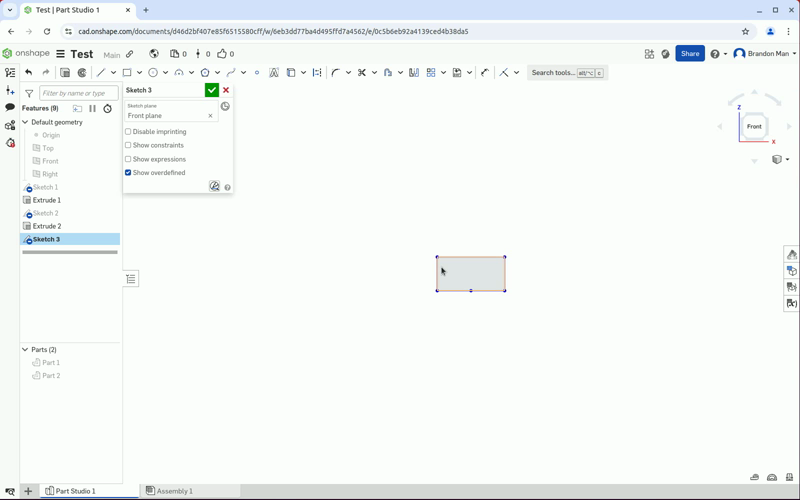
scroll(6)
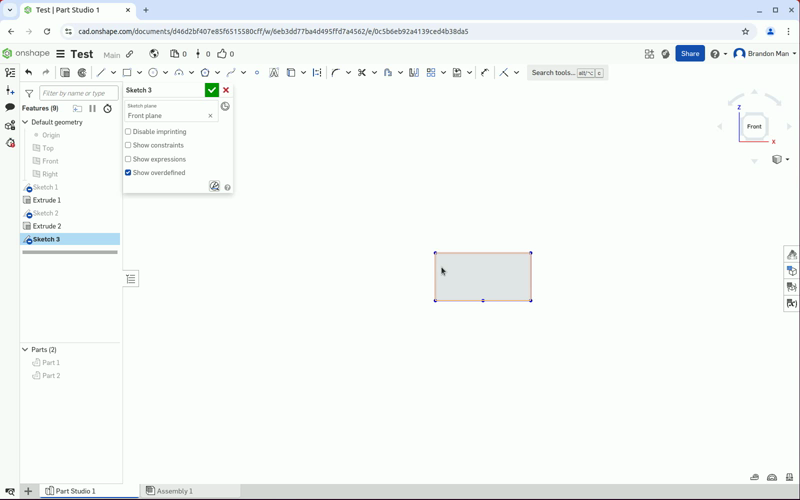
scroll(6)
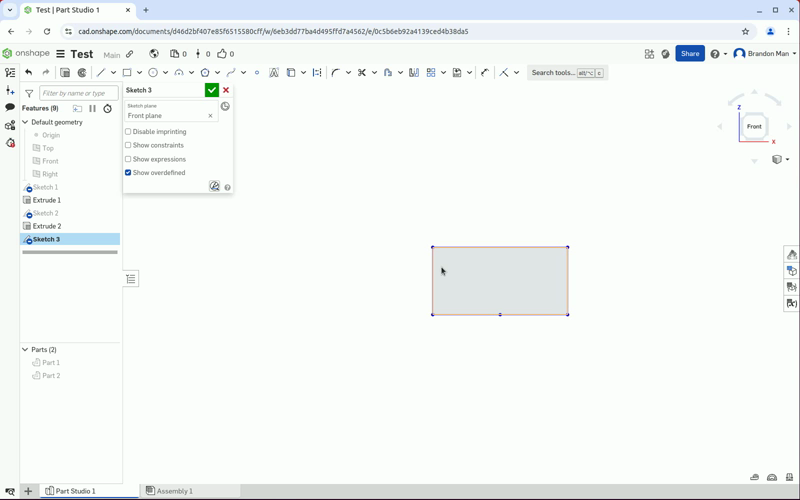
scroll(6)
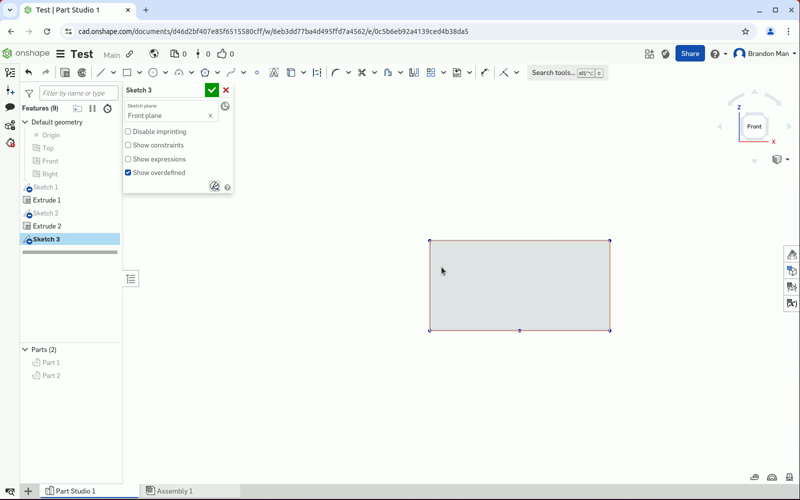
scroll(6)
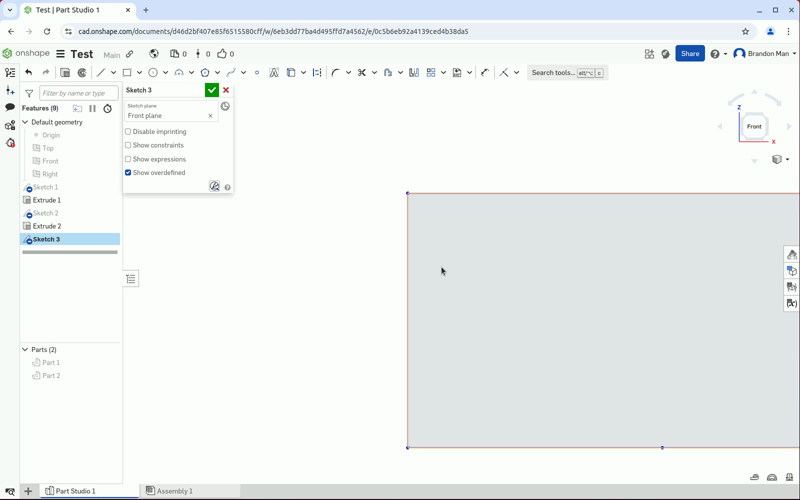
click(441, 266)
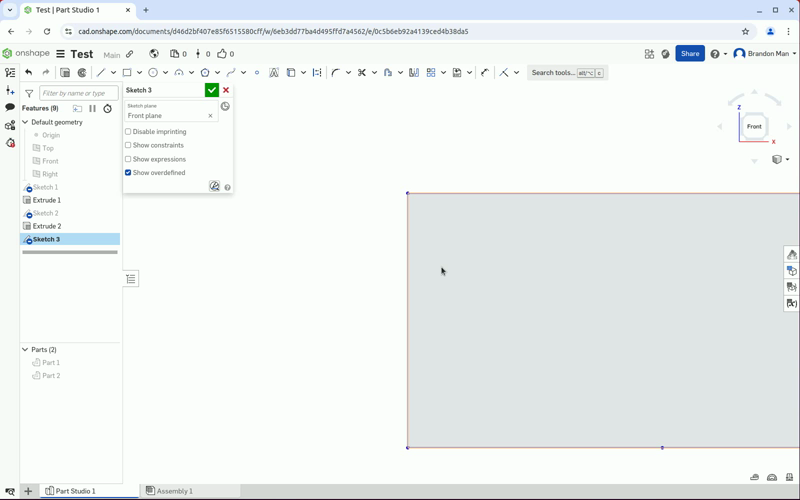
scroll(-6)
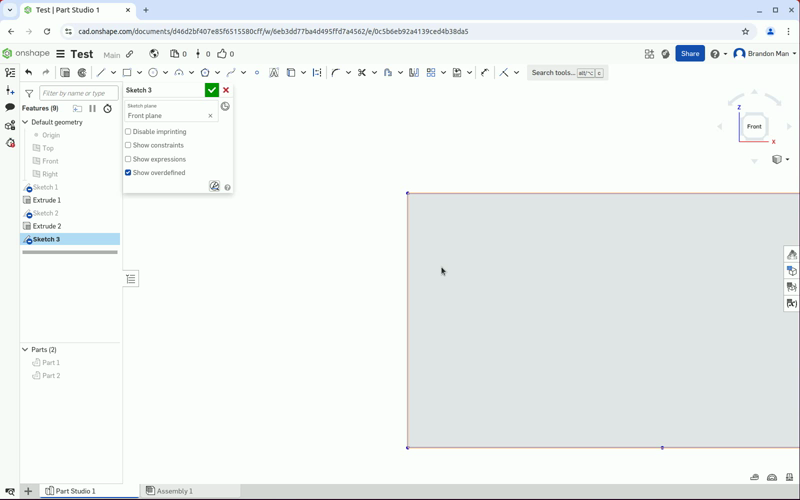
scroll(-6)
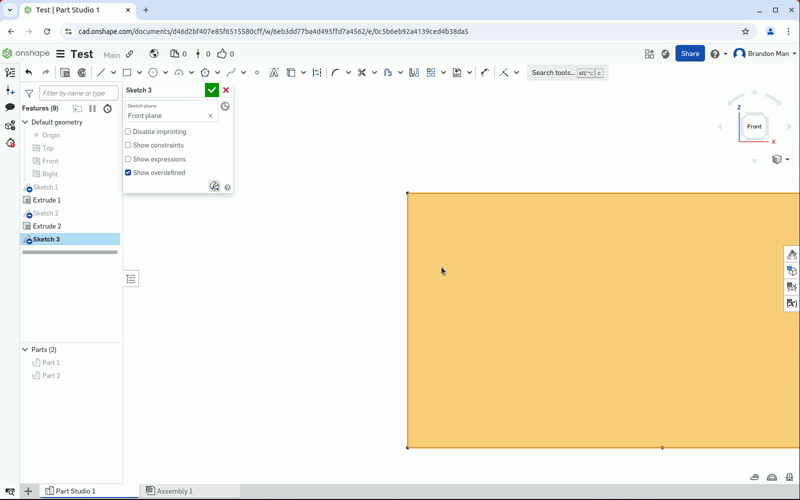
scroll(-6)
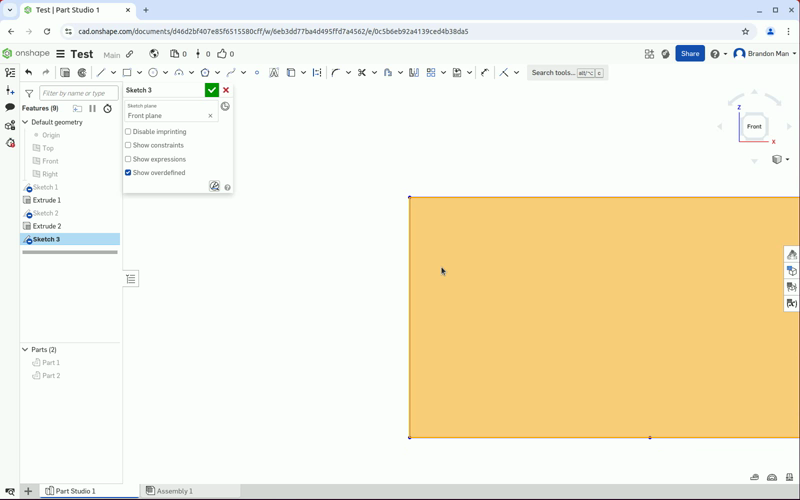
scroll(-6)
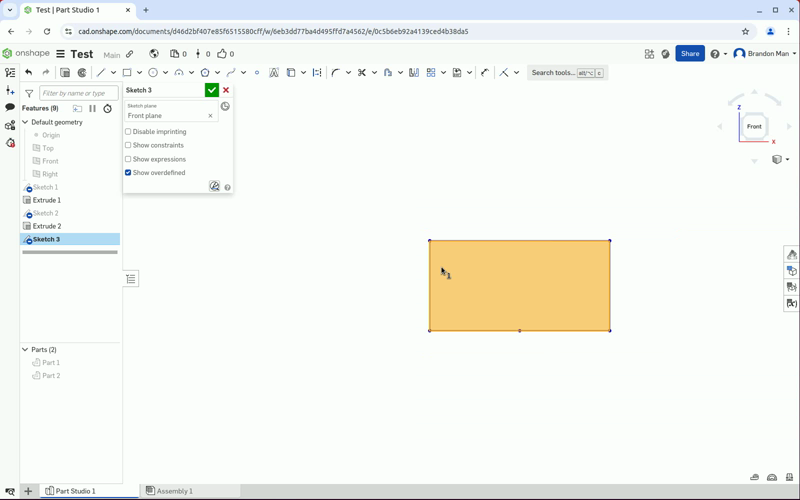
scroll(-6)
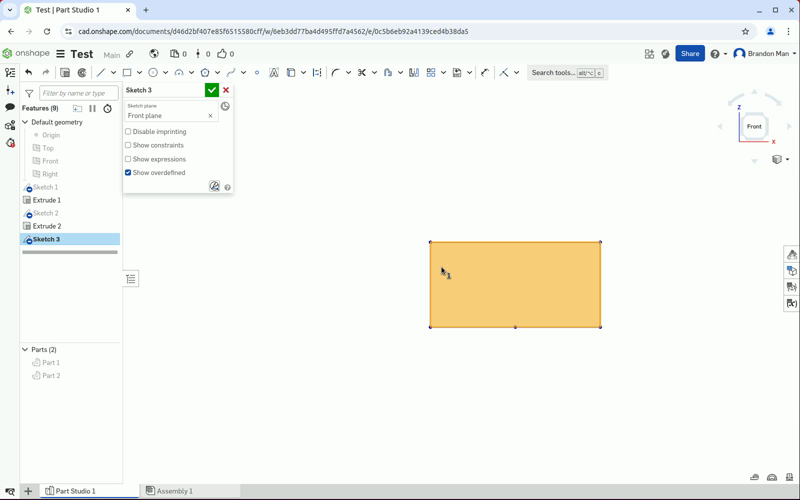
scroll(-6)
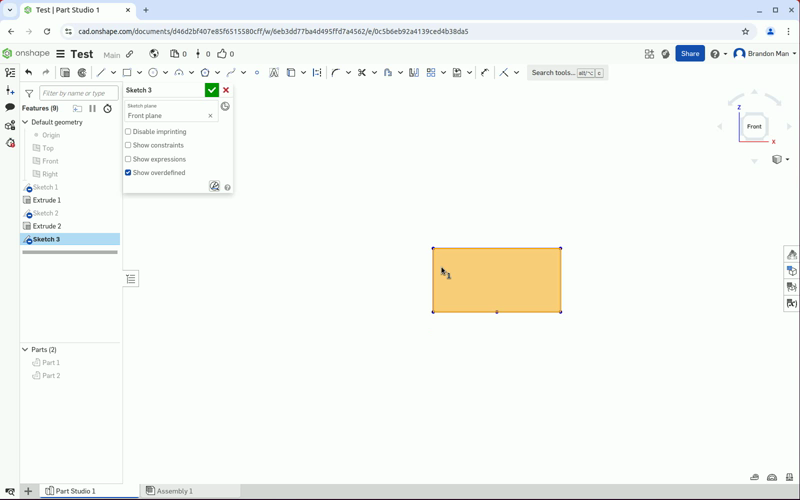
scroll(-6)
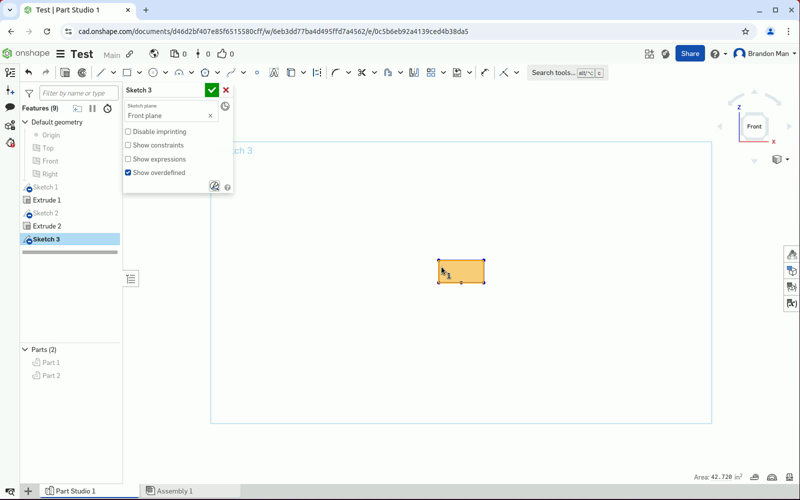
mouse_move(73, 352)
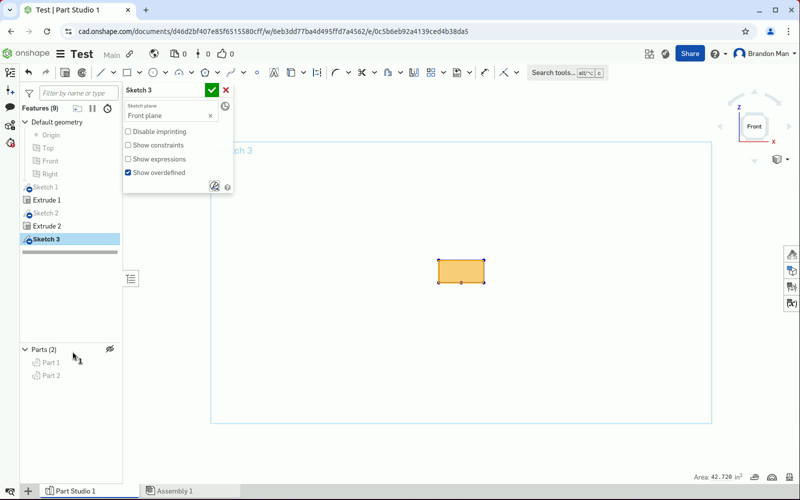
key(shift+y)
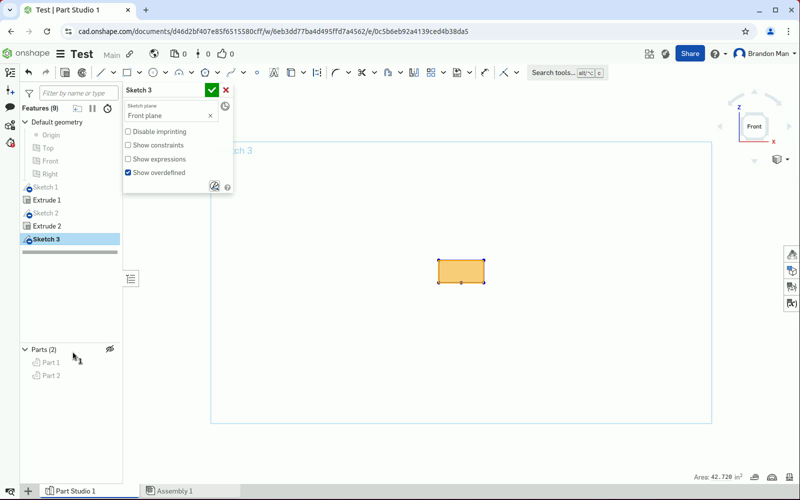
key(shift+e)
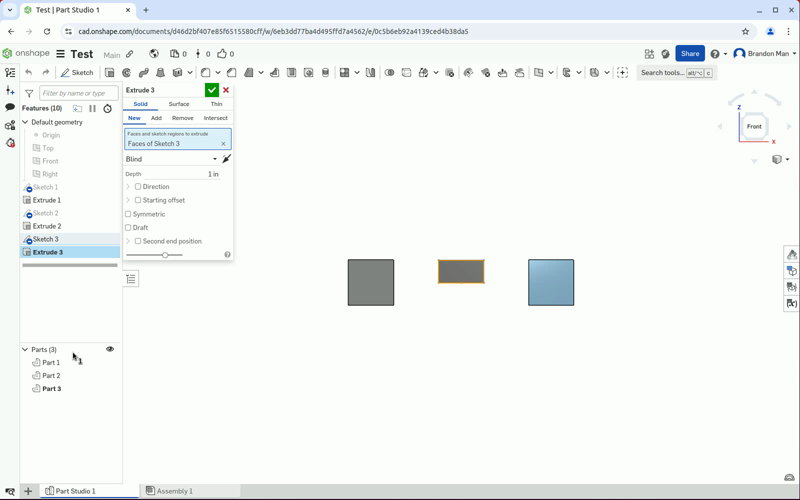
mouse_move(143, 106)
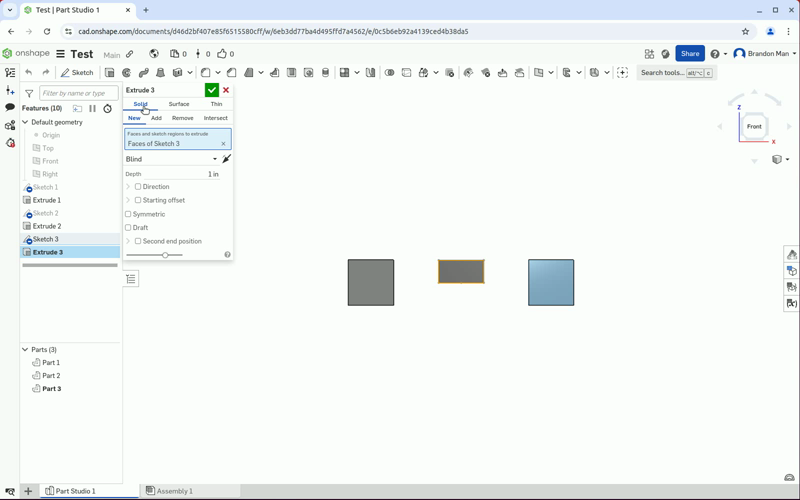
click(143, 106)
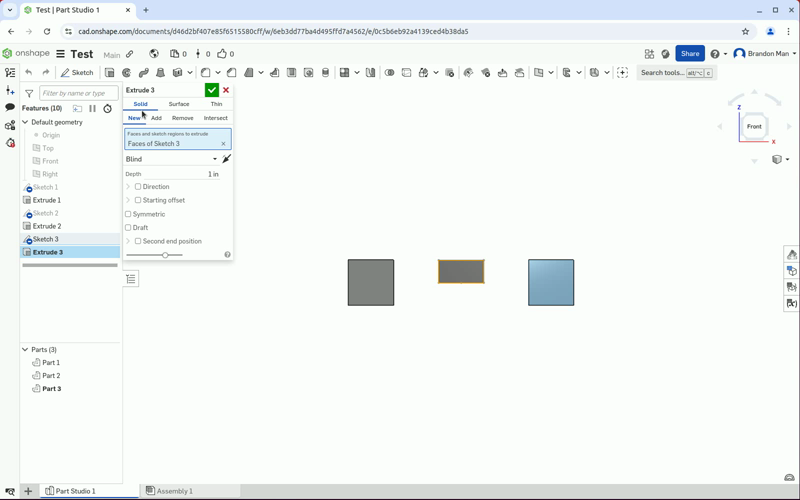
mouse_move(137, 120)
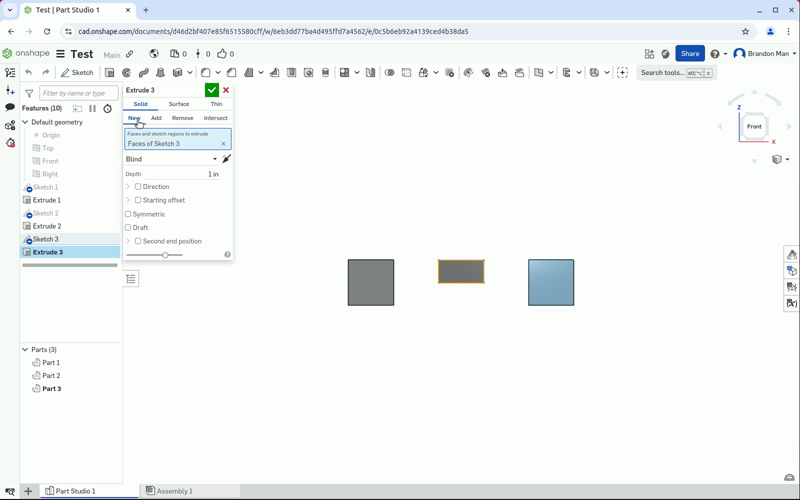
click(137, 120)
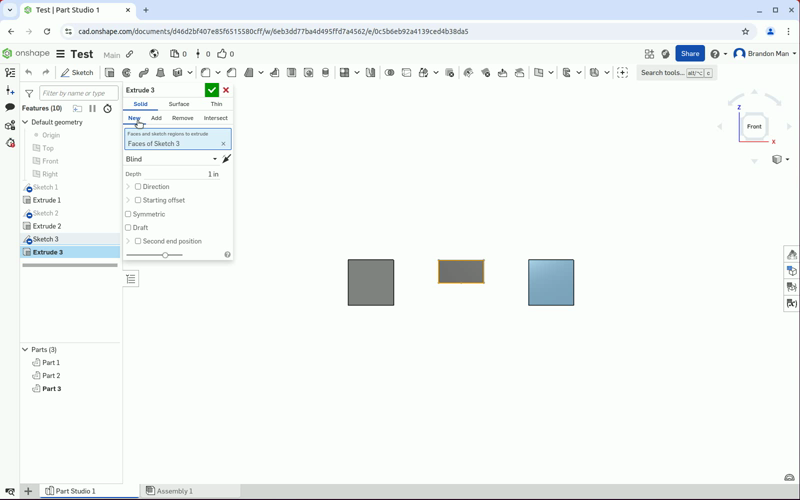
key(tab, 4)
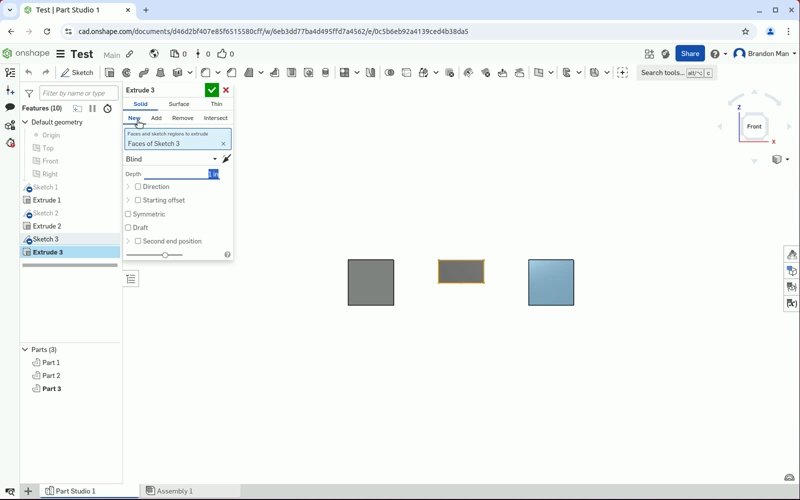
text(46.216)
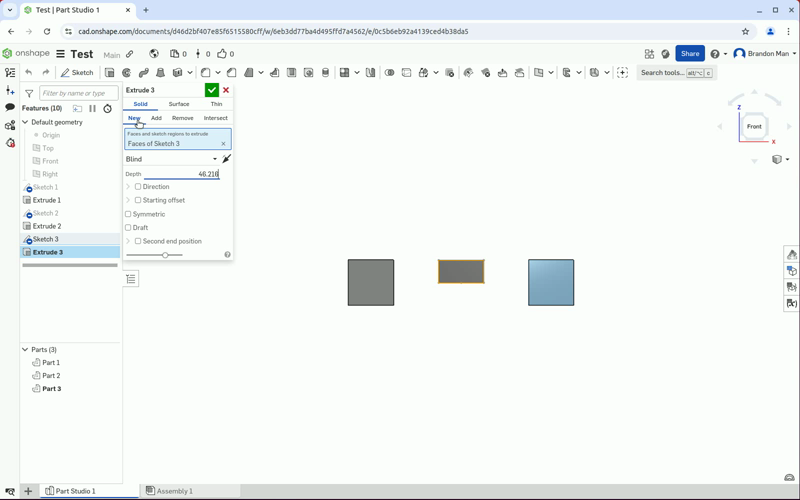
key(tab, 3)
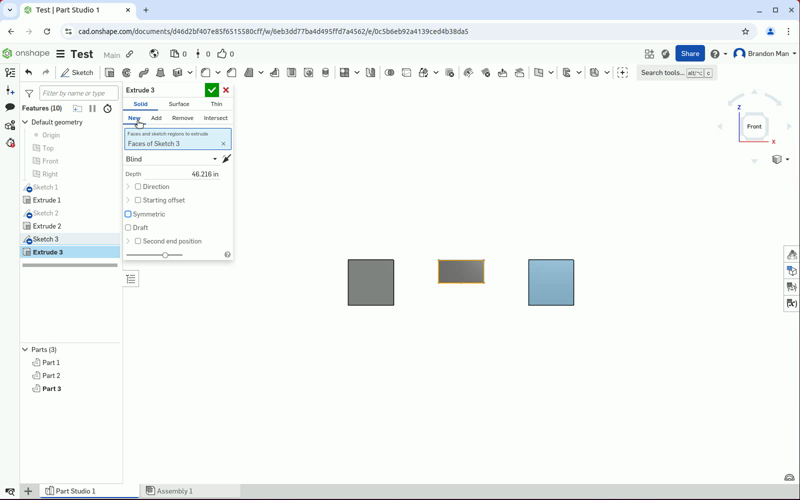
key(space)
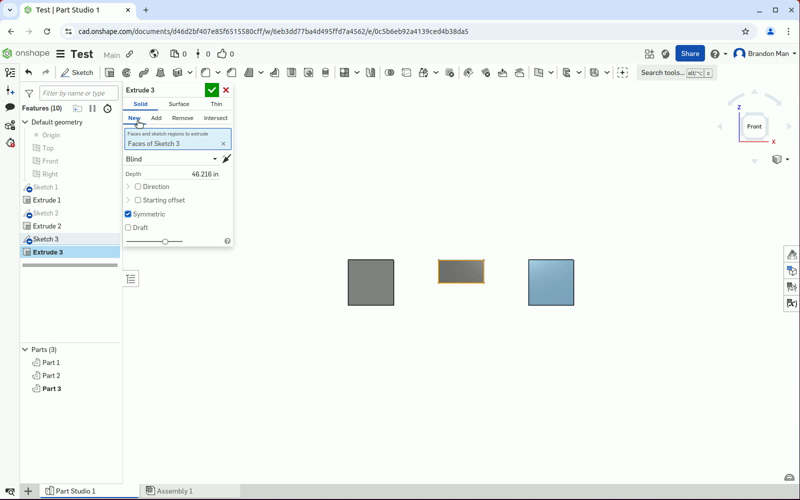
key(enter)
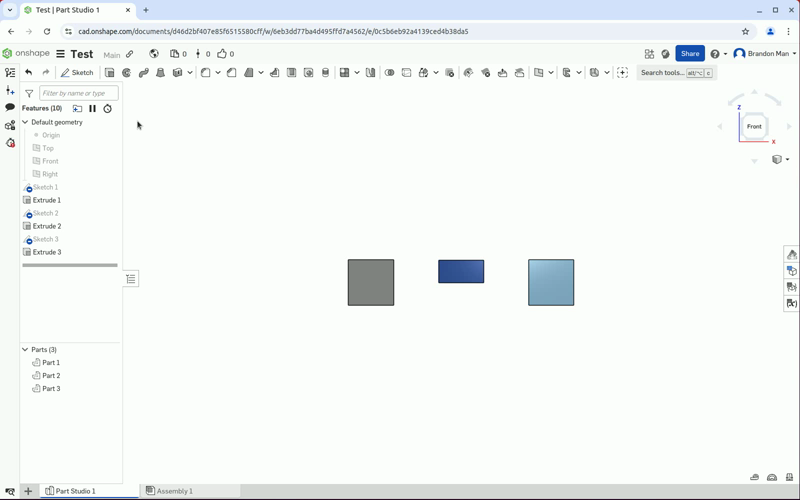
key(shift+h)
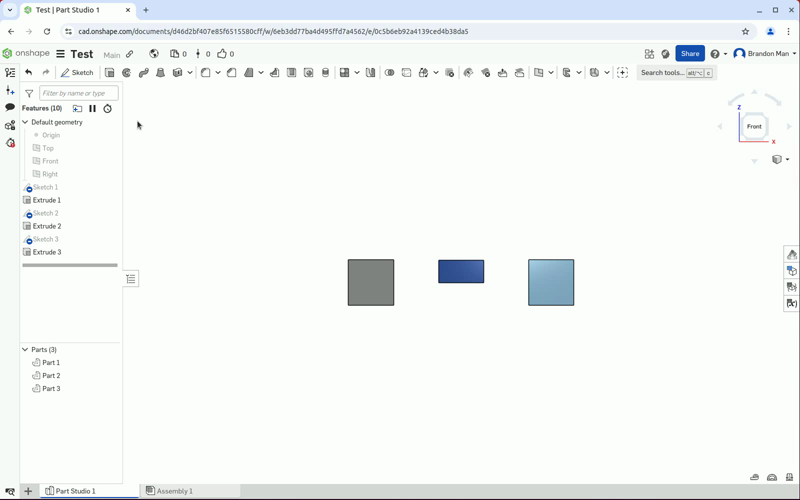
key(shift+h)
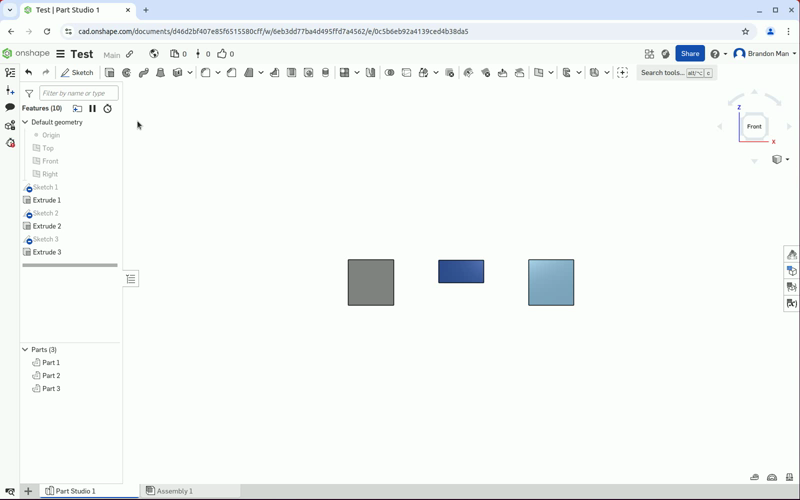
mouse_move(73, 189)
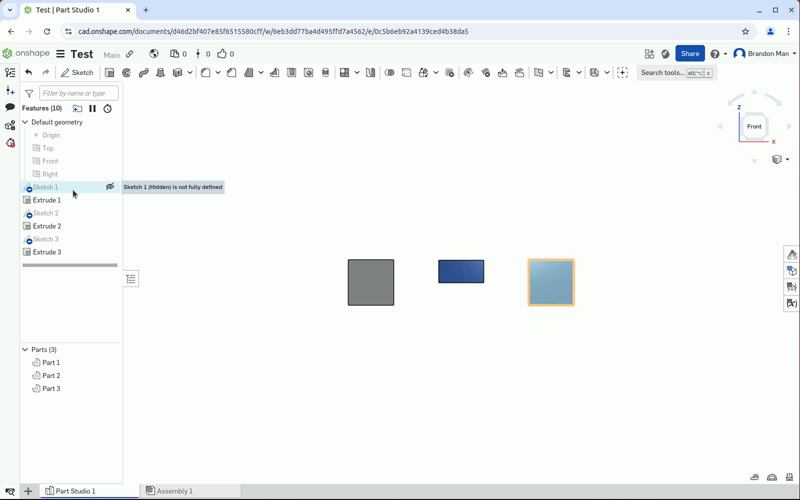
click(73, 189)
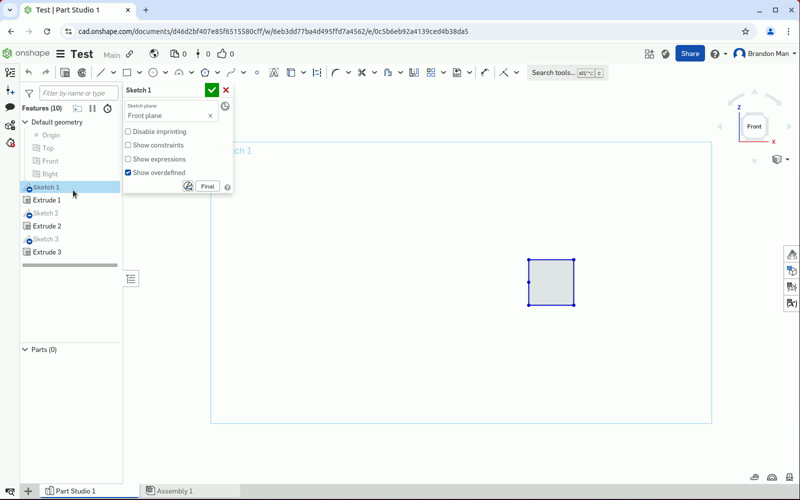
mouse_move(229, 92)
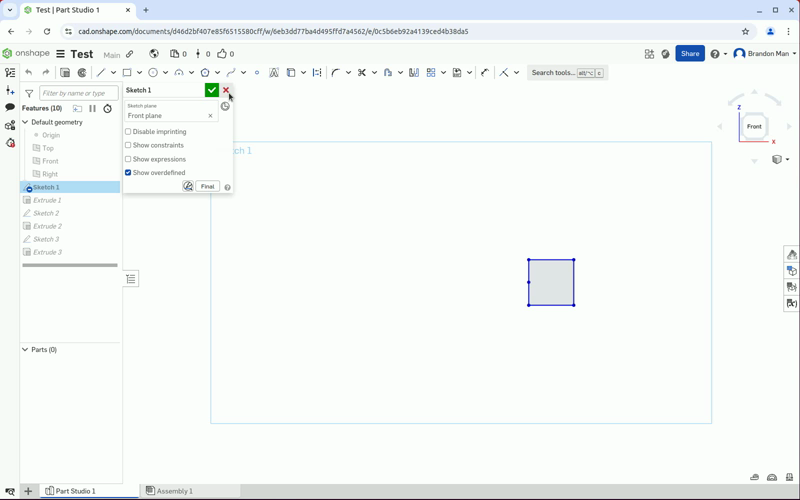
click(229, 92)
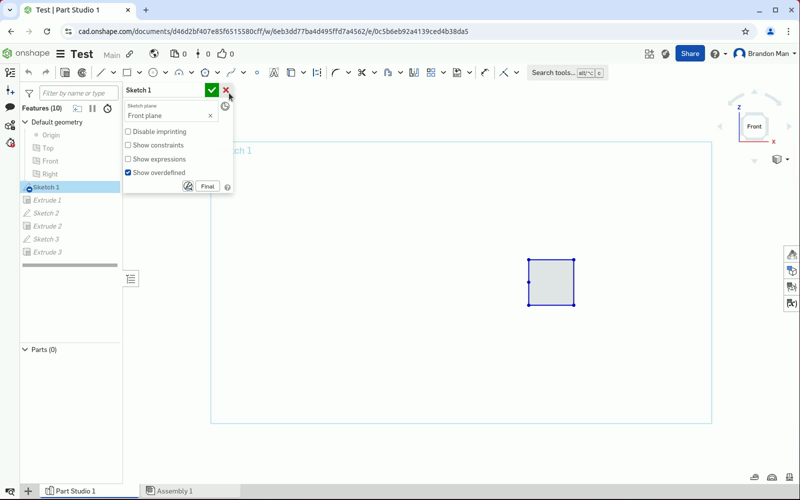
key(shift+s)
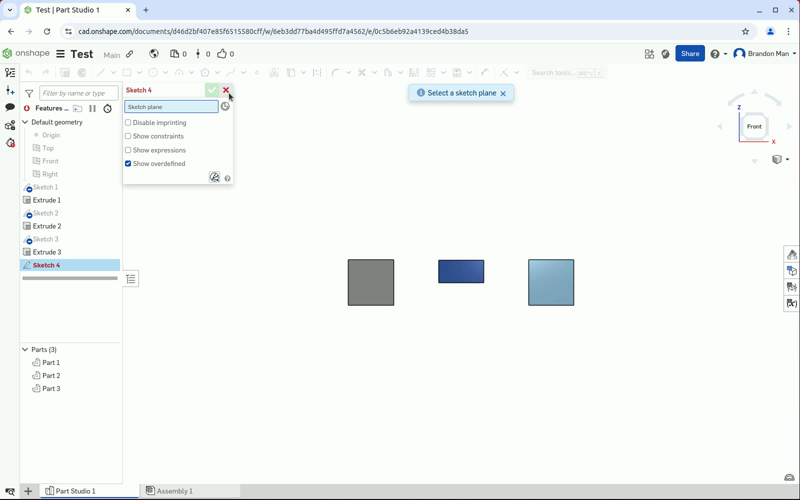
mouse_move(73, 163)
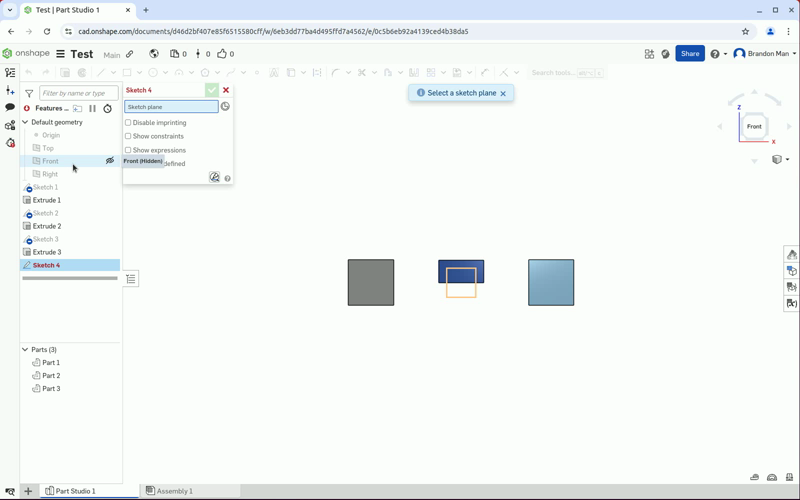
click(73, 163)
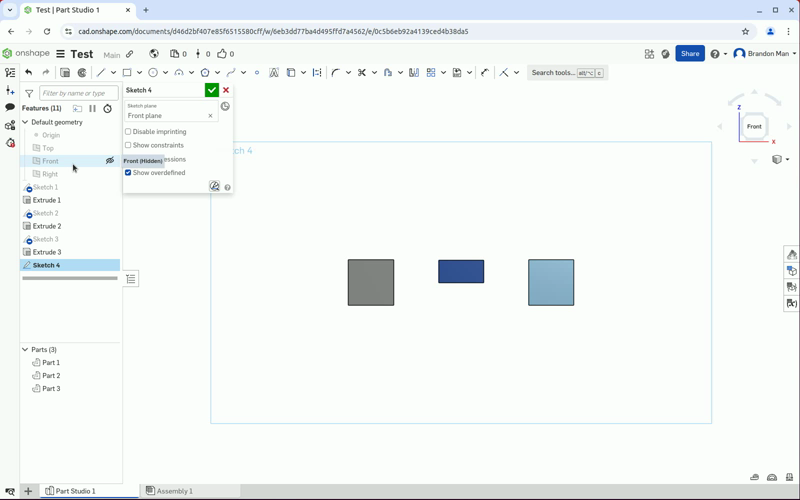
mouse_move(73, 352)
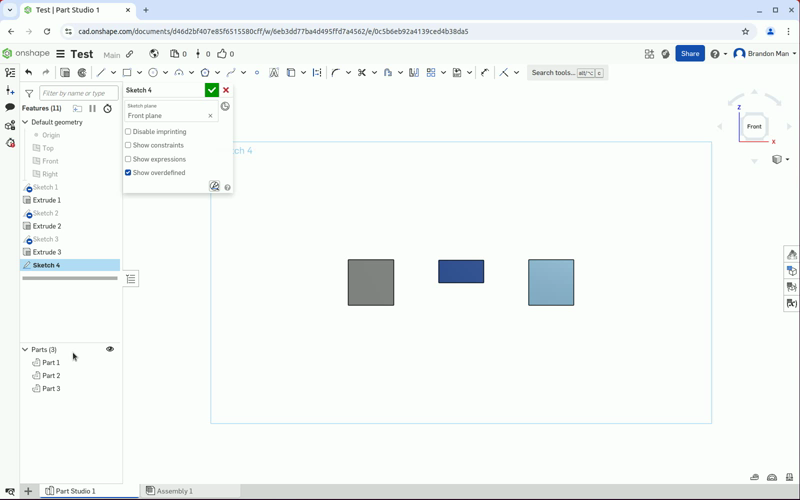
key(y)
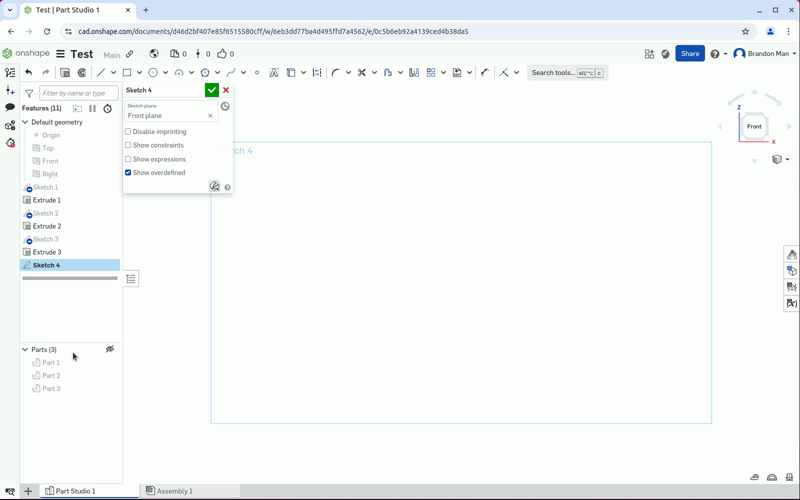
key(l)
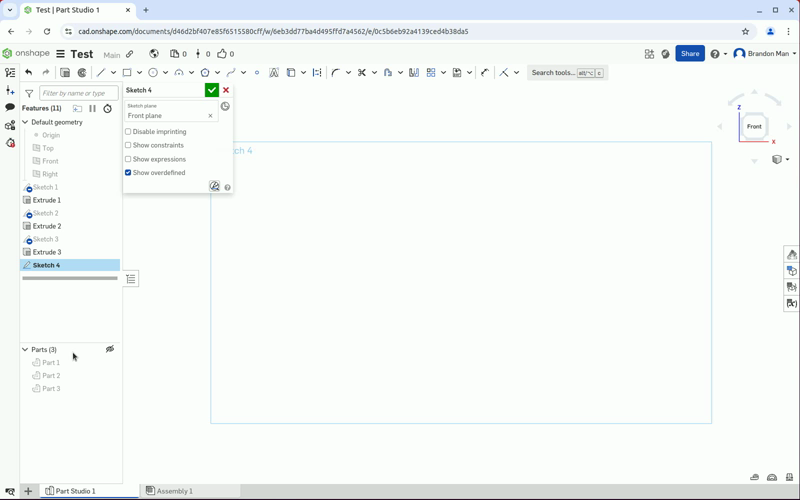
key_down(shift)
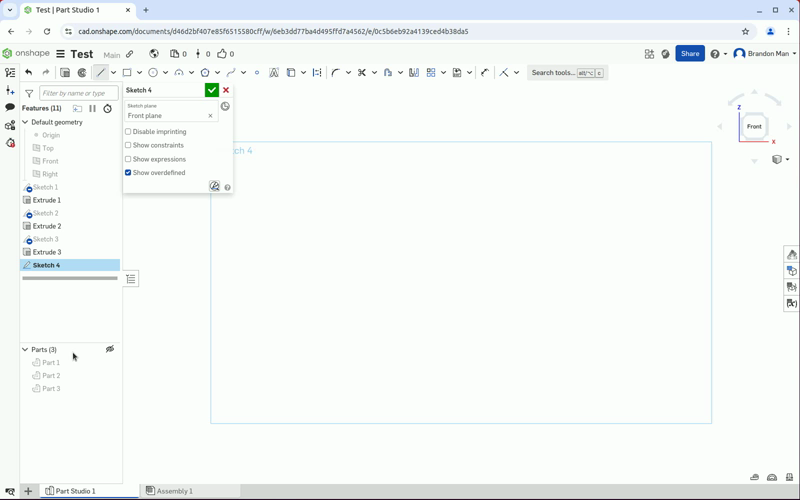
mouse_move(438, 305)
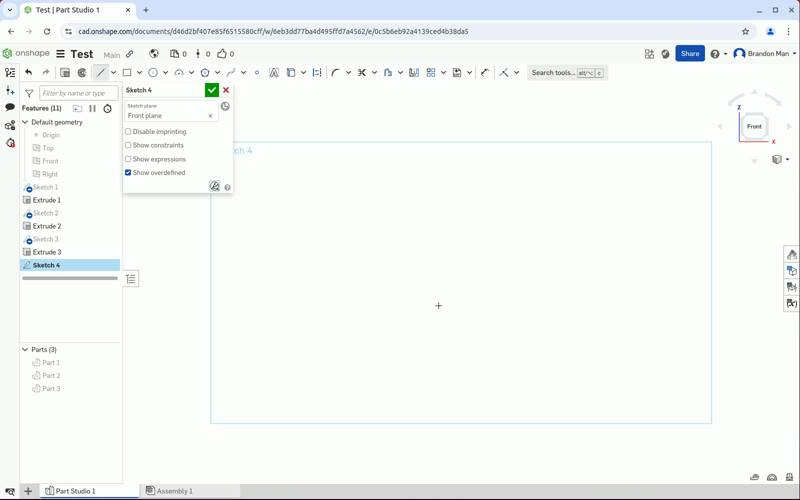
click(438, 305)
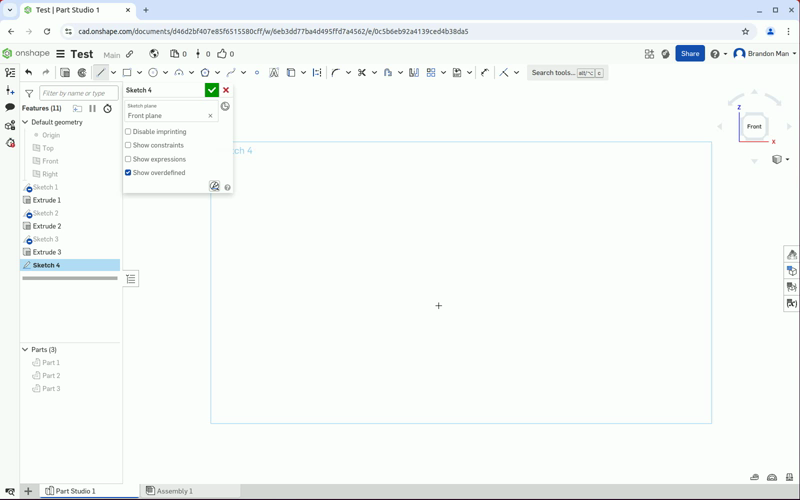
key_up(shift)
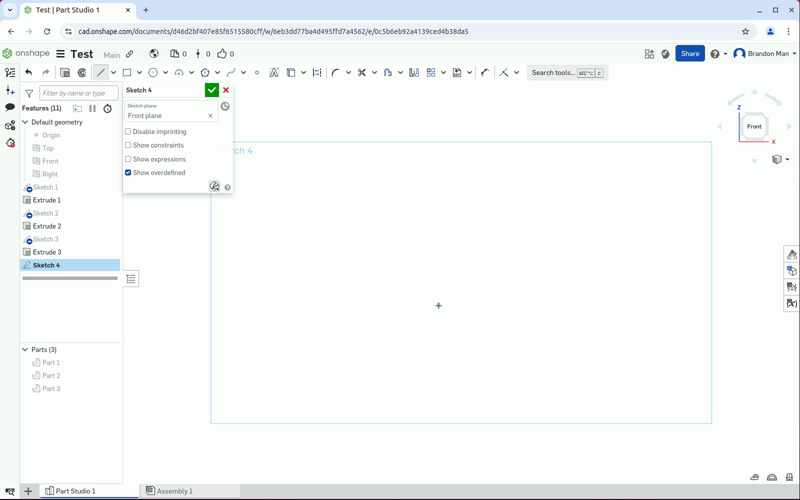
key_down(shift)
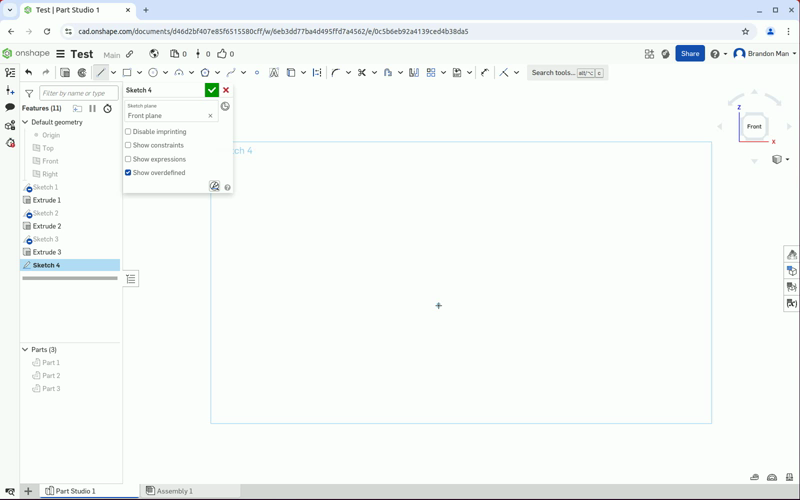
mouse_move(468, 305)
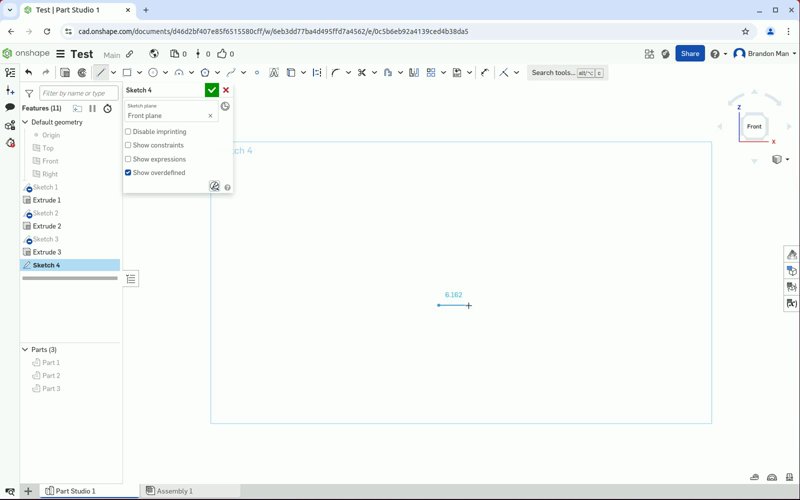
mouse_move(483, 305)
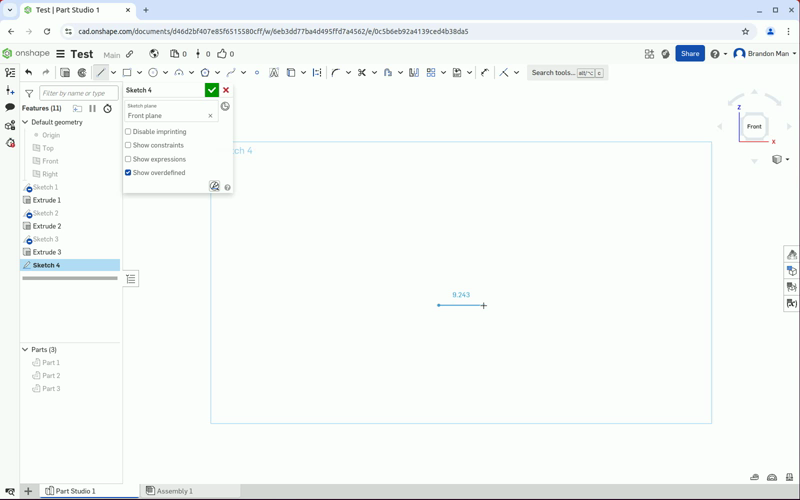
click(483, 305)
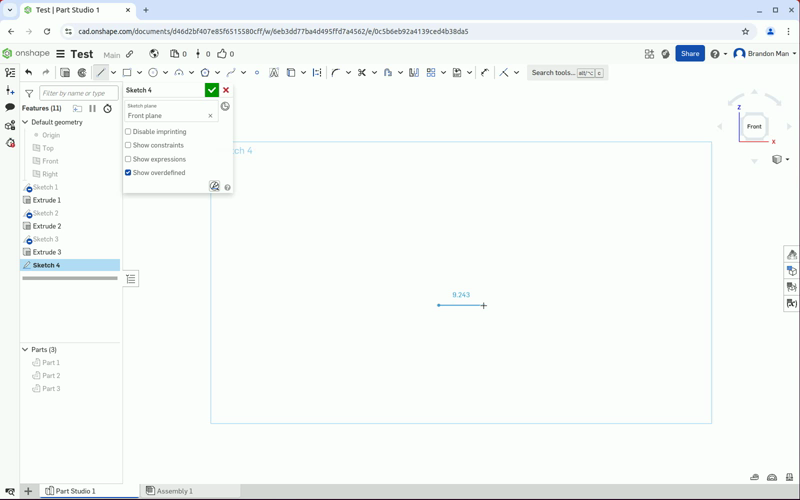
key_up(shift)
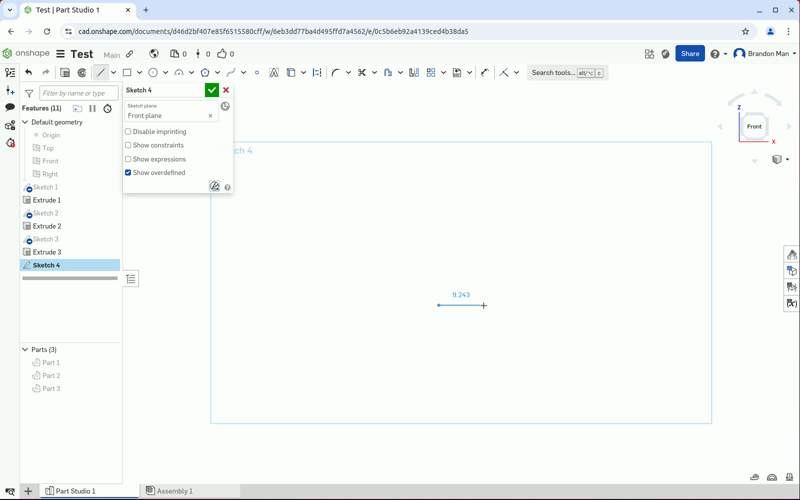
key_down(shift)
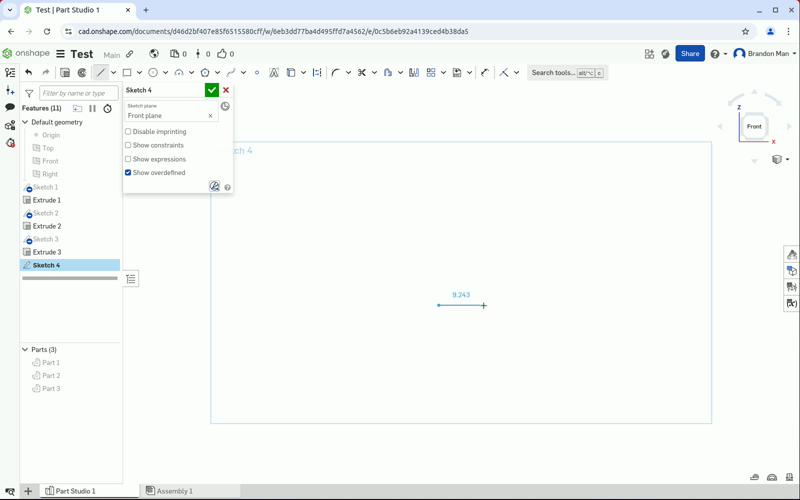
mouse_move(513, 305)
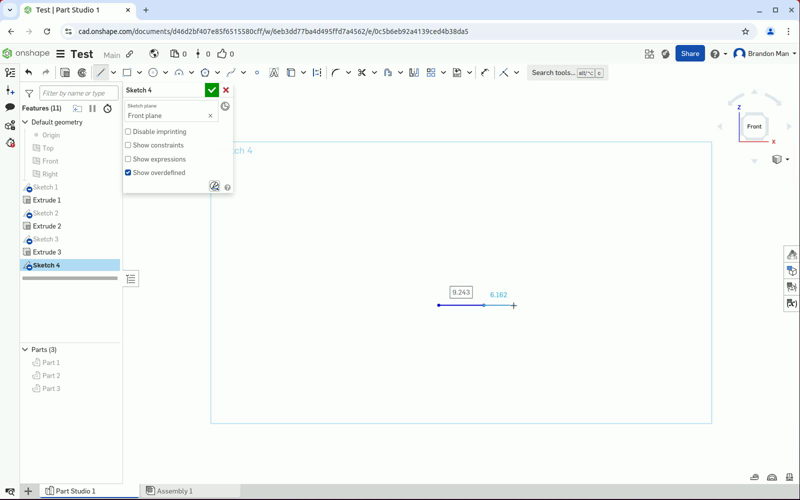
mouse_move(483, 282)
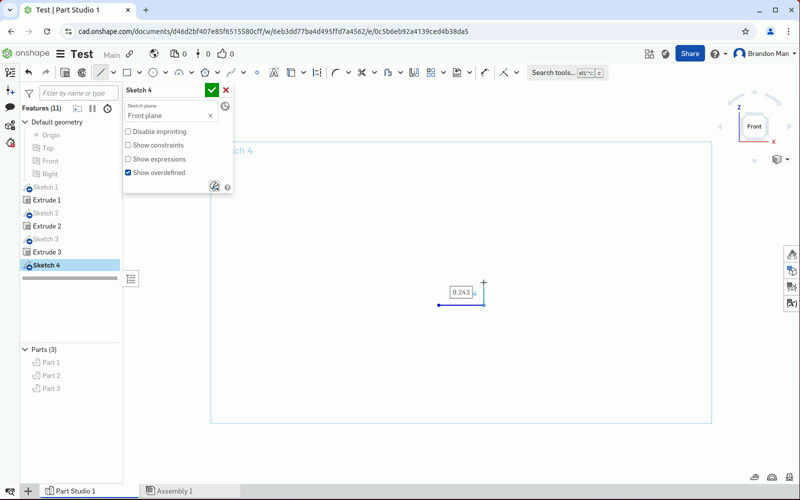
click(483, 282)
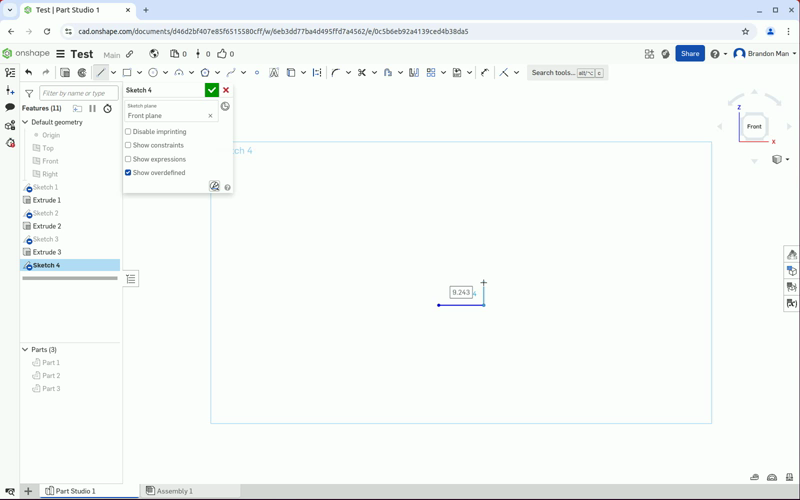
key_up(shift)
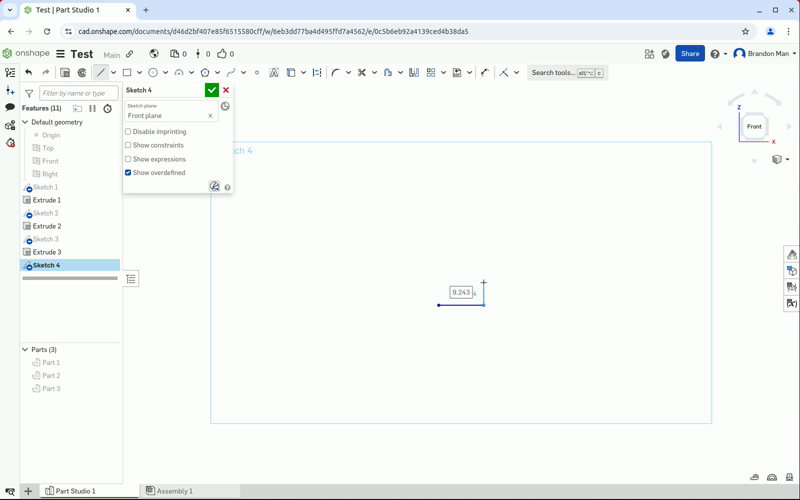
key_down(shift)
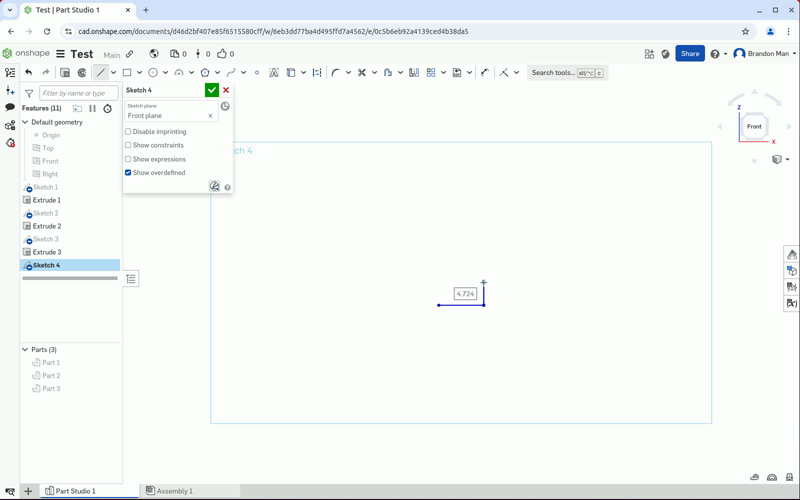
mouse_move(513, 282)
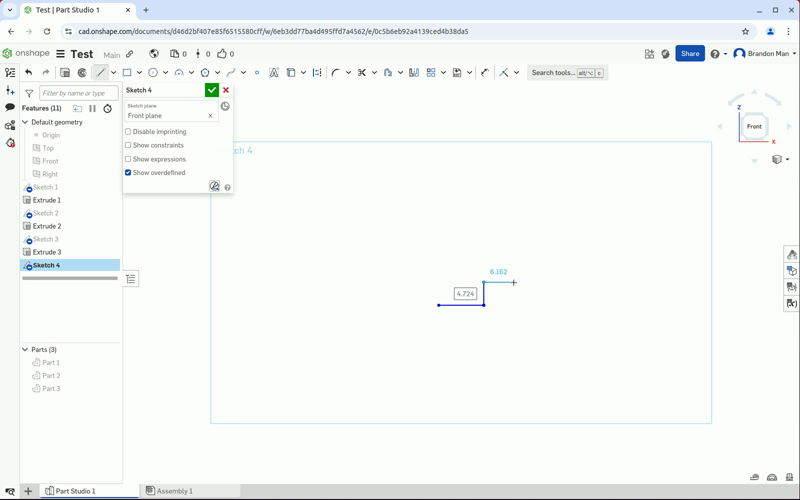
mouse_move(461, 282)
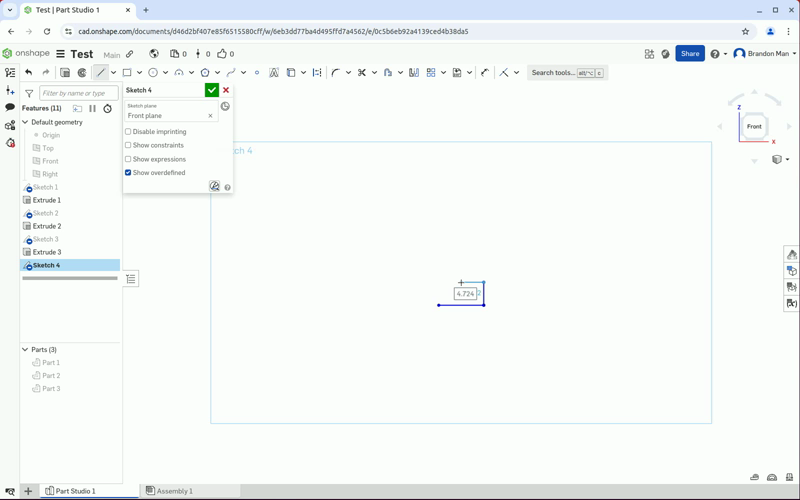
click(461, 282)
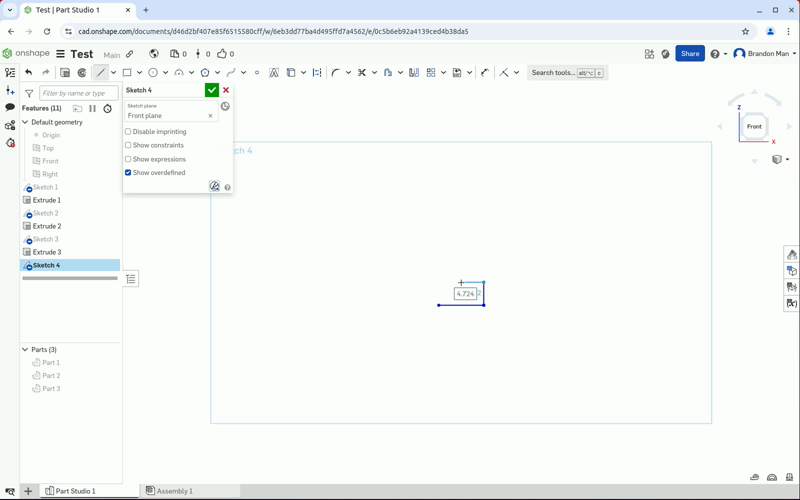
key_up(shift)
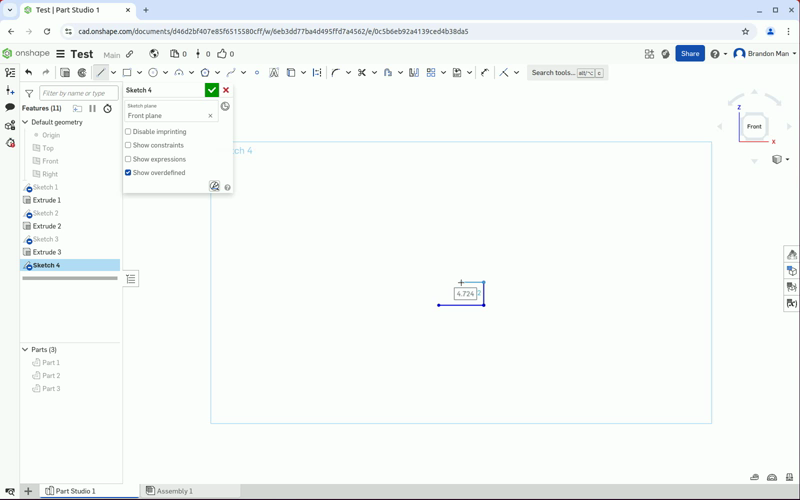
key_down(shift)
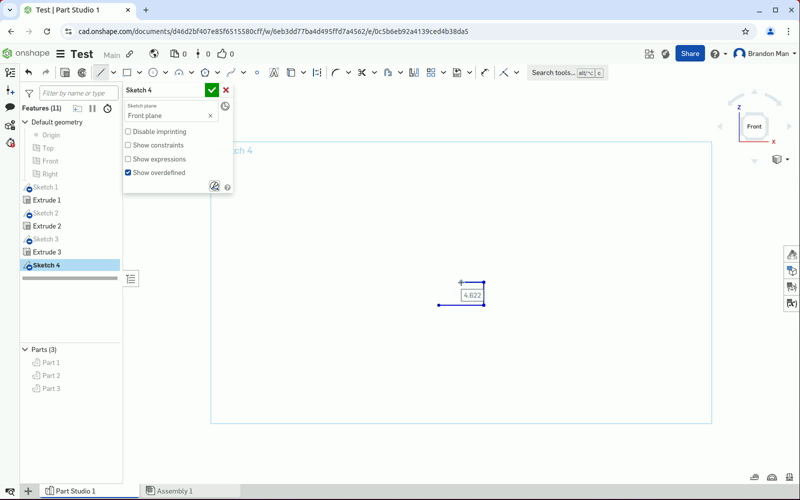
mouse_move(491, 282)
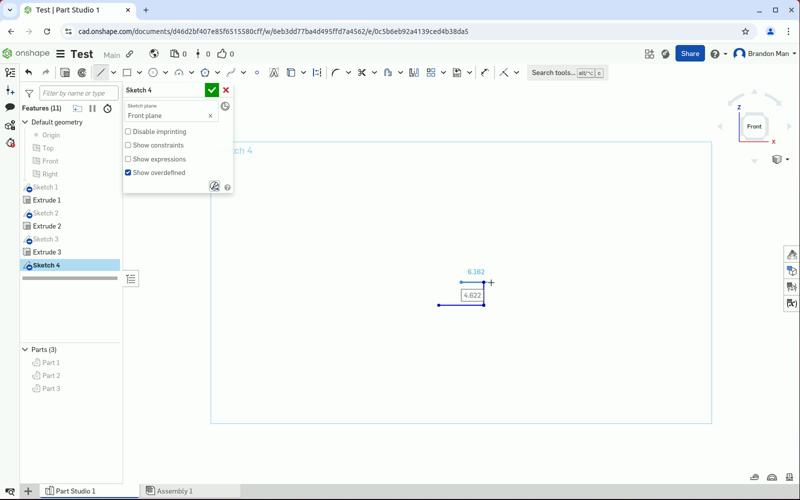
mouse_move(438, 282)
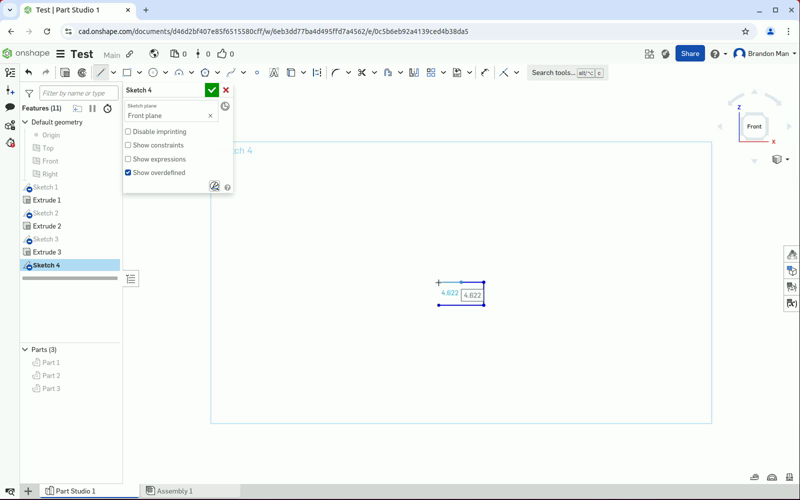
click(438, 282)
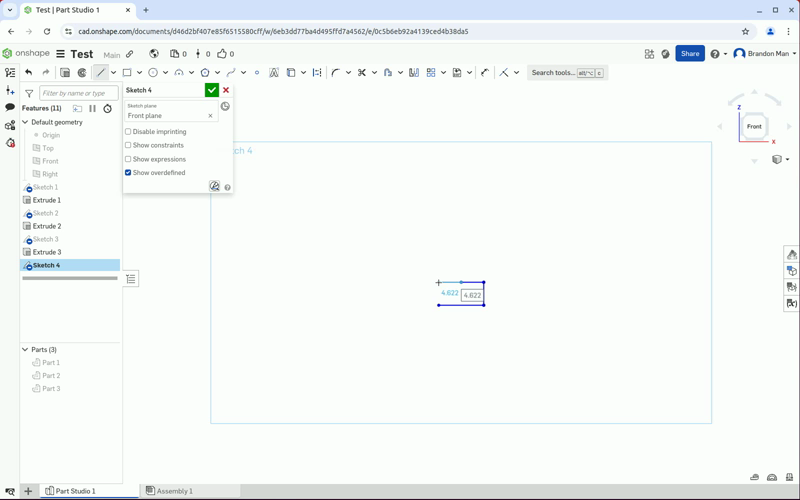
key_up(shift)
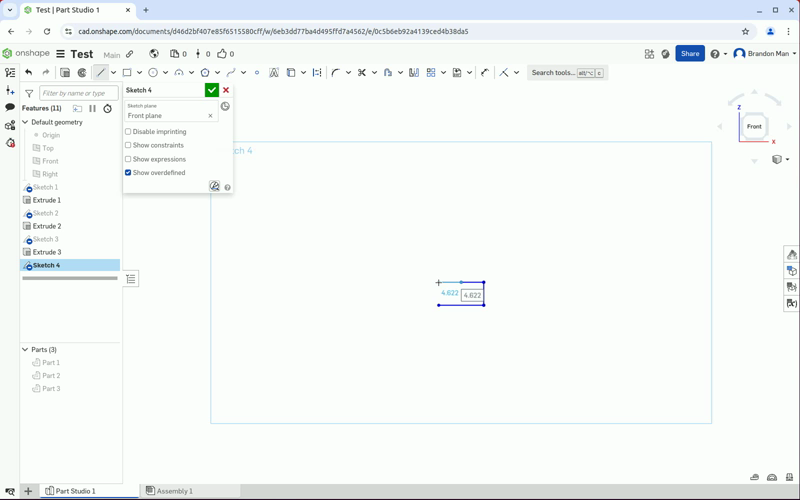
mouse_move(468, 282)
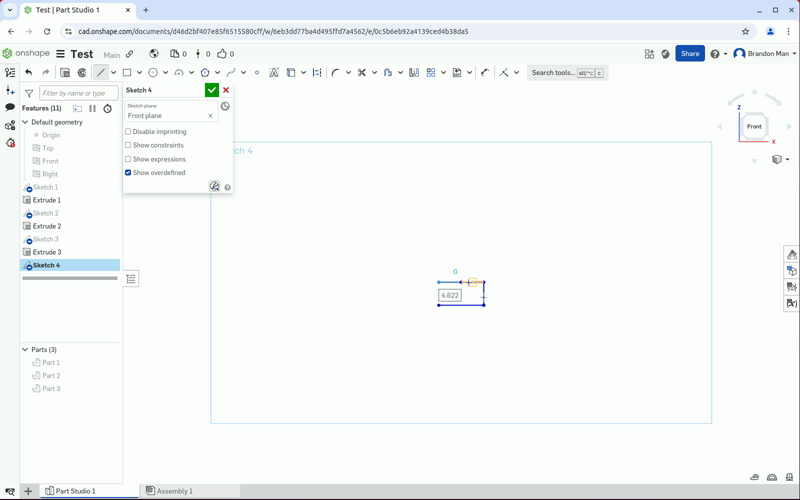
key_down(shift)
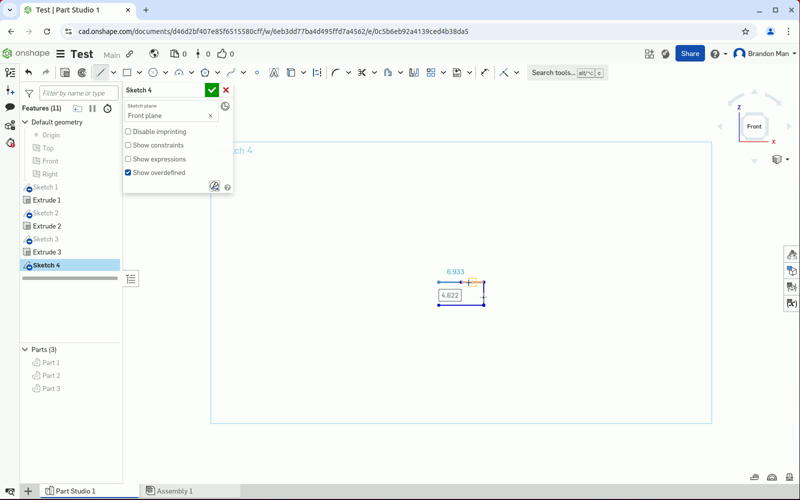
mouse_move(438, 305)
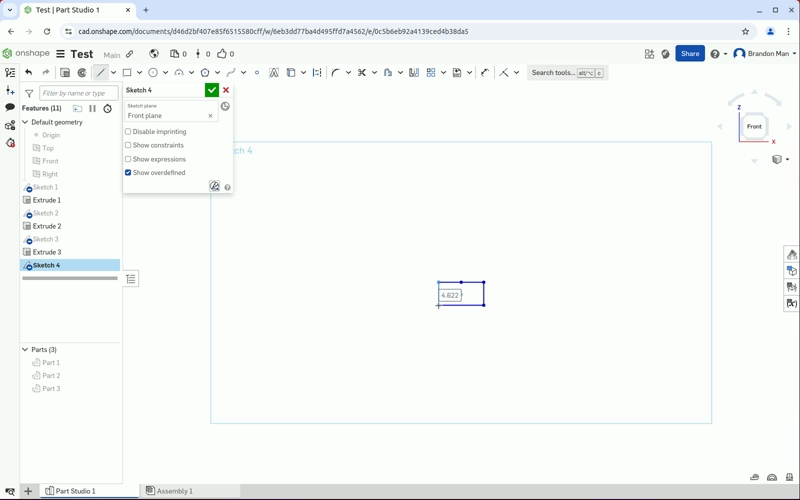
key_up(shift)
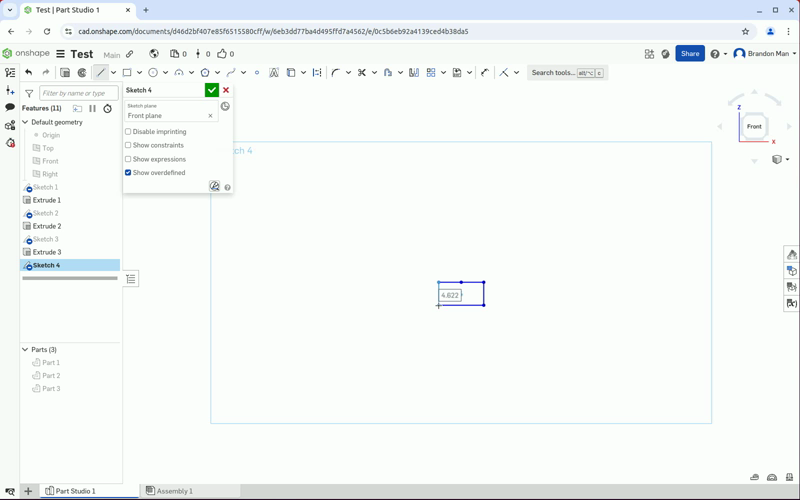
click(438, 305)
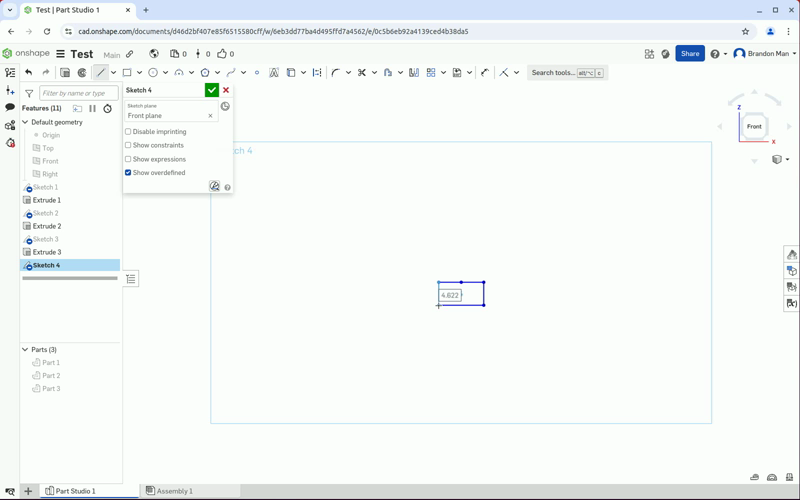
key(esc)
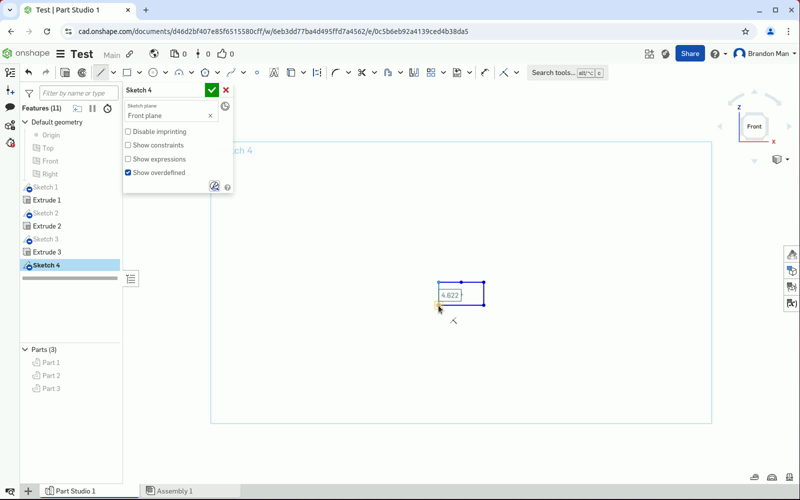
mouse_move(475, 289)
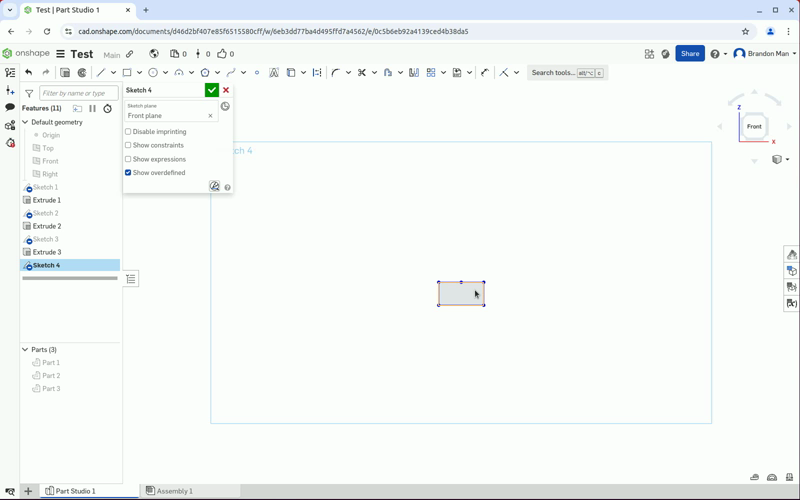
scroll(6)
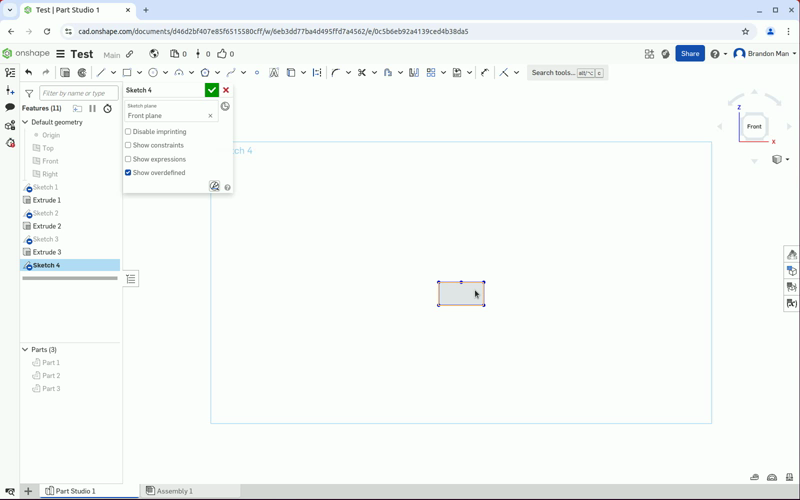
scroll(6)
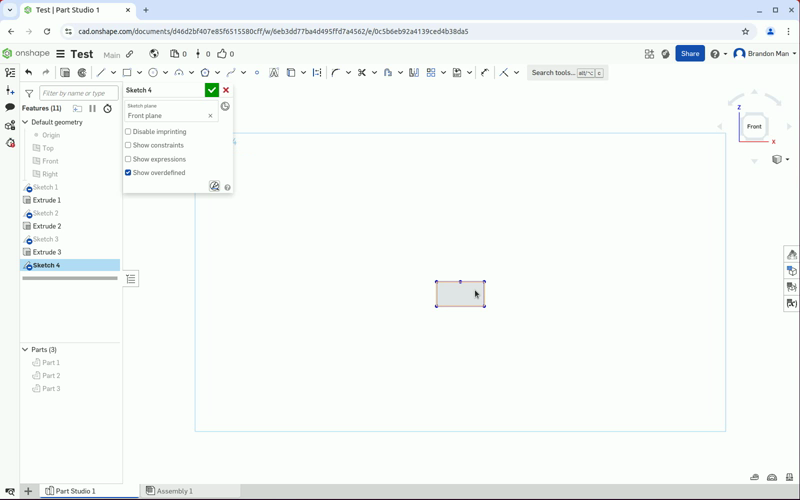
scroll(6)
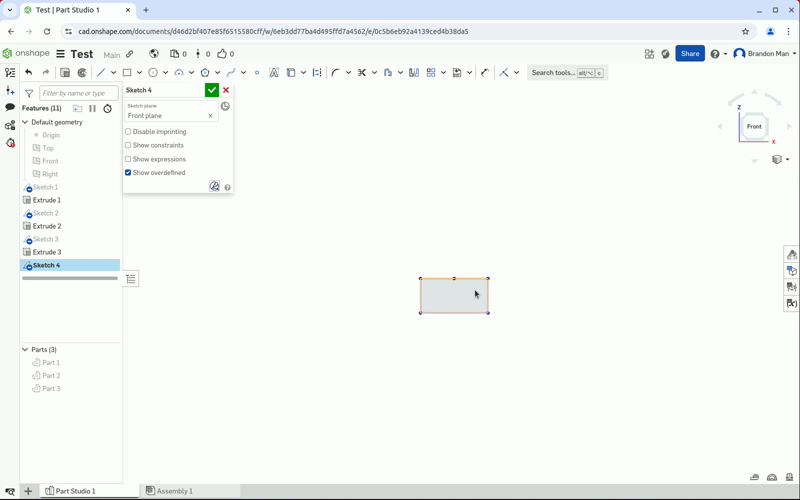
scroll(6)
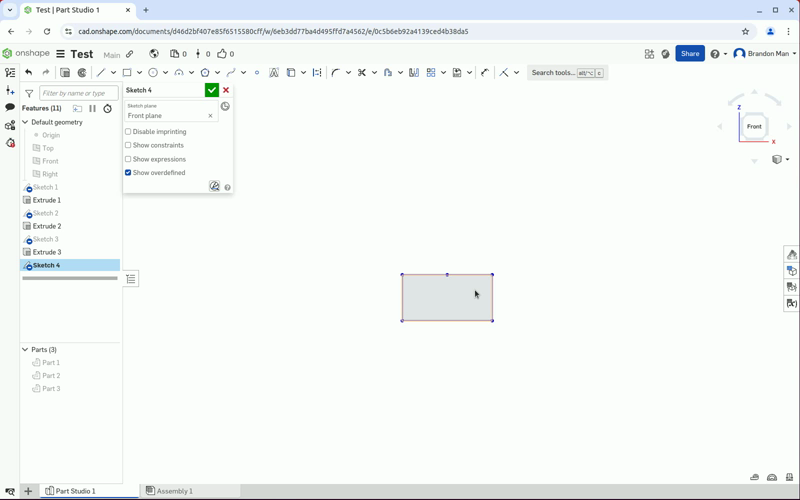
scroll(6)
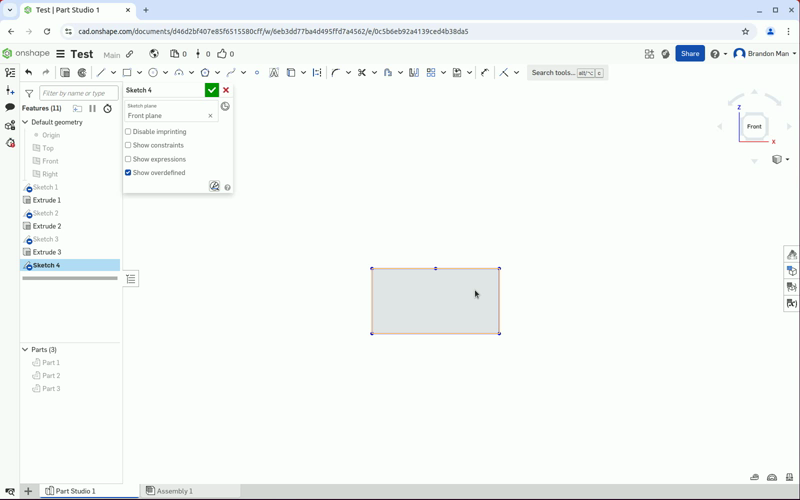
scroll(6)
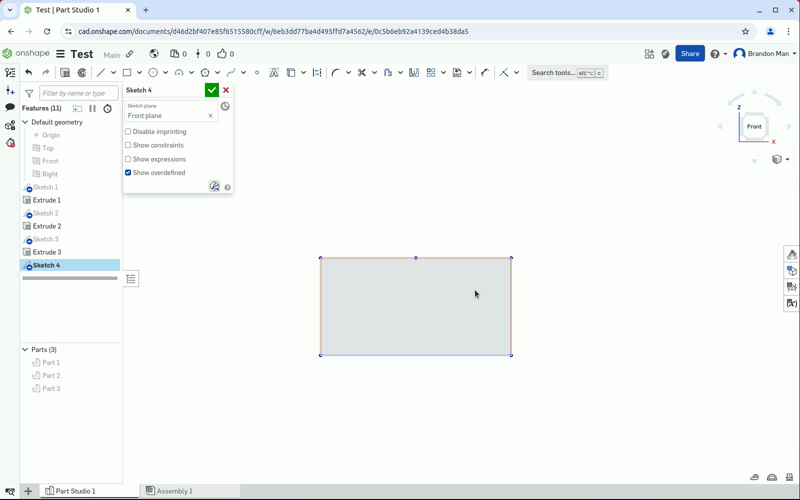
scroll(6)
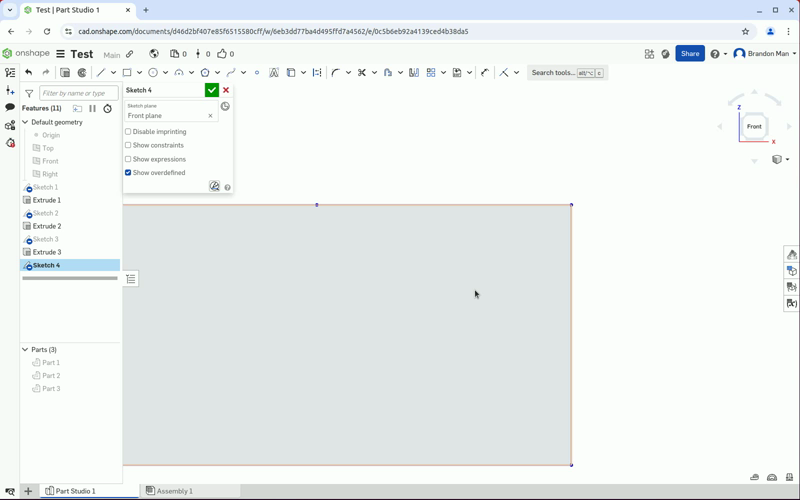
click(475, 289)
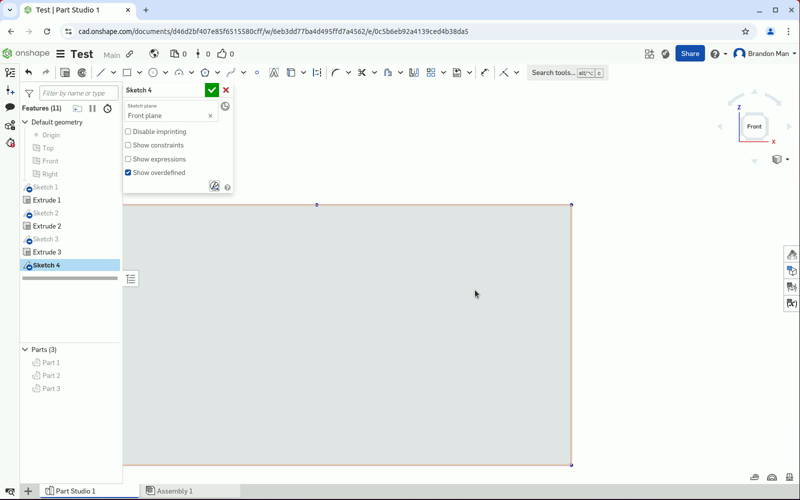
scroll(-6)
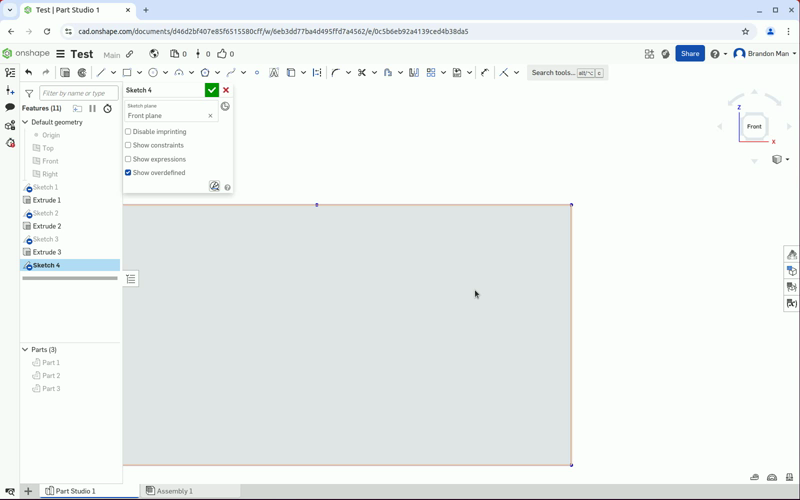
scroll(-6)
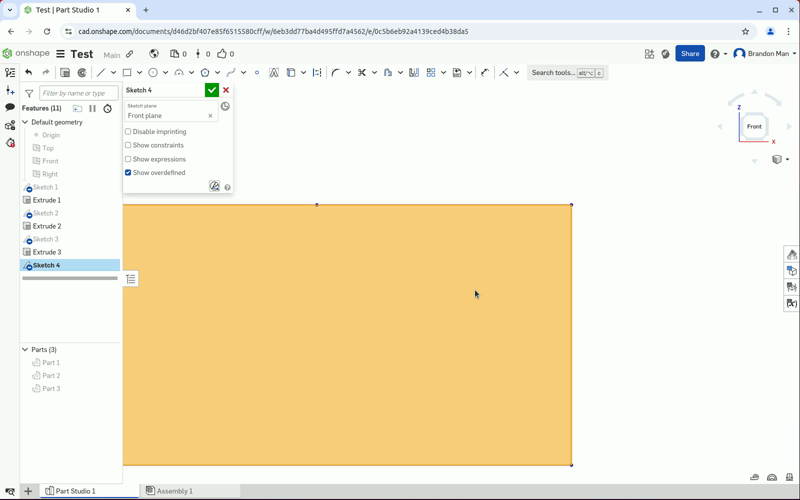
scroll(-6)
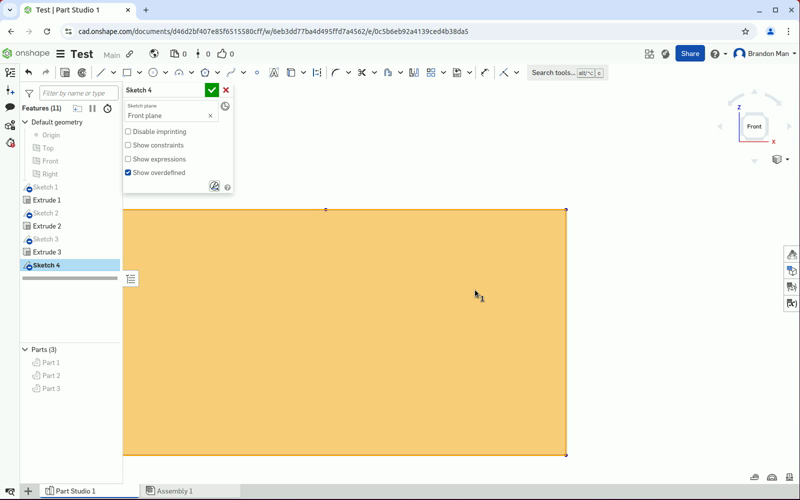
scroll(-6)
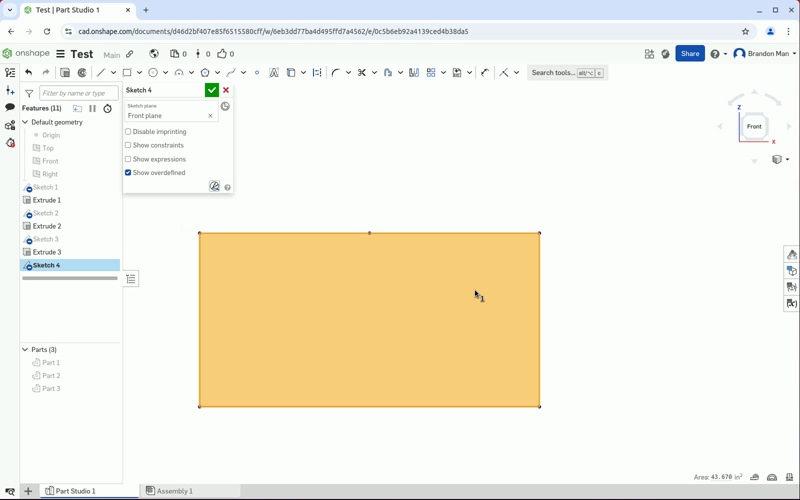
scroll(-6)
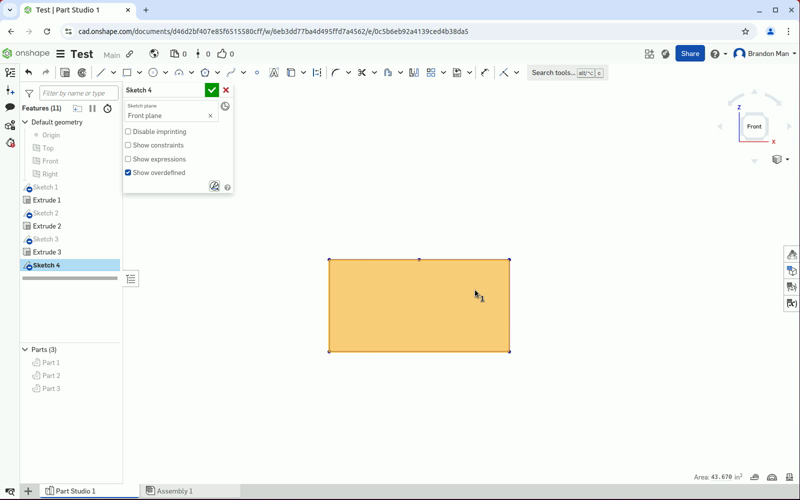
scroll(-6)
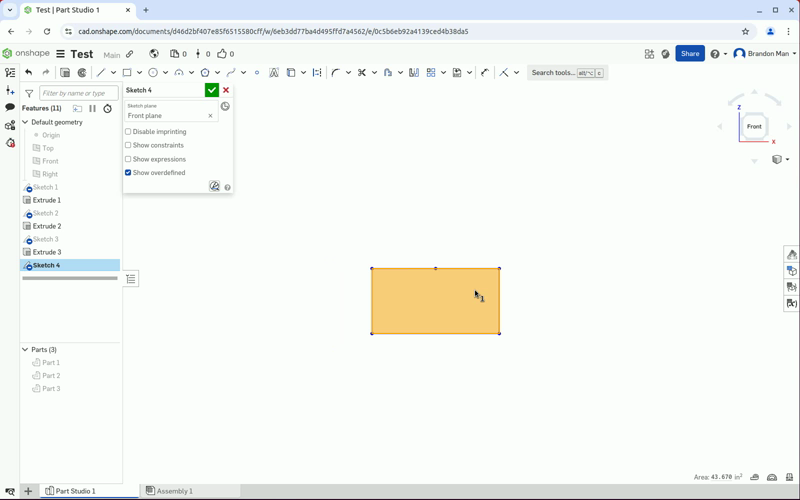
scroll(-6)
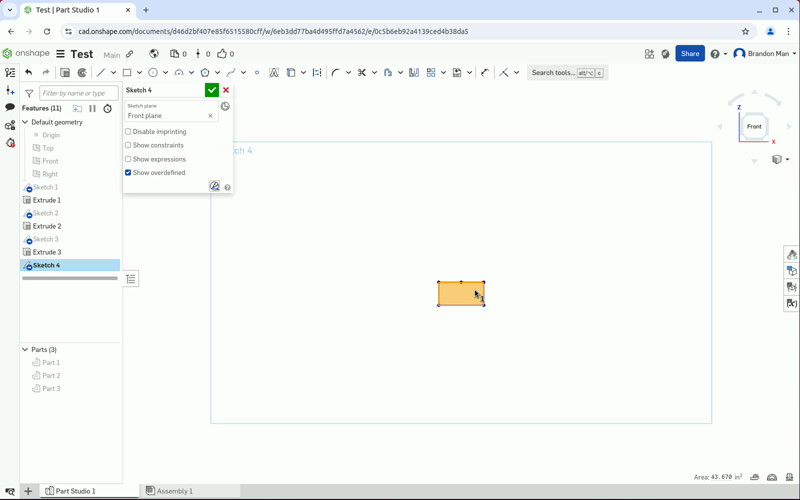
mouse_move(73, 352)
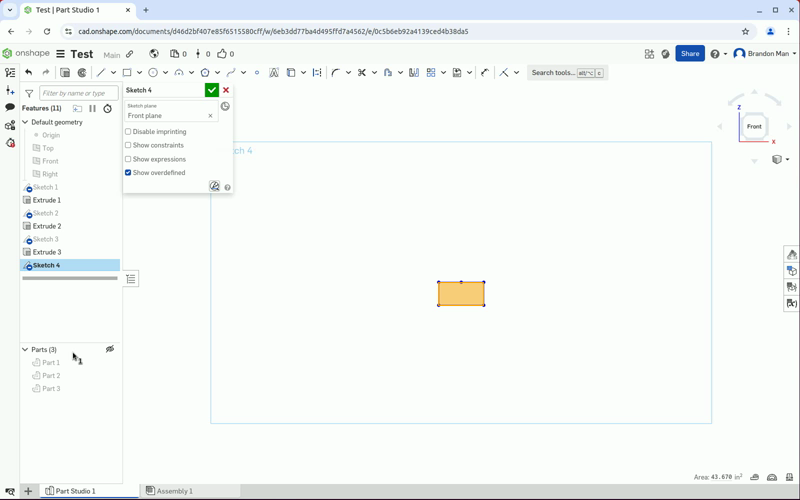
key(shift+y)
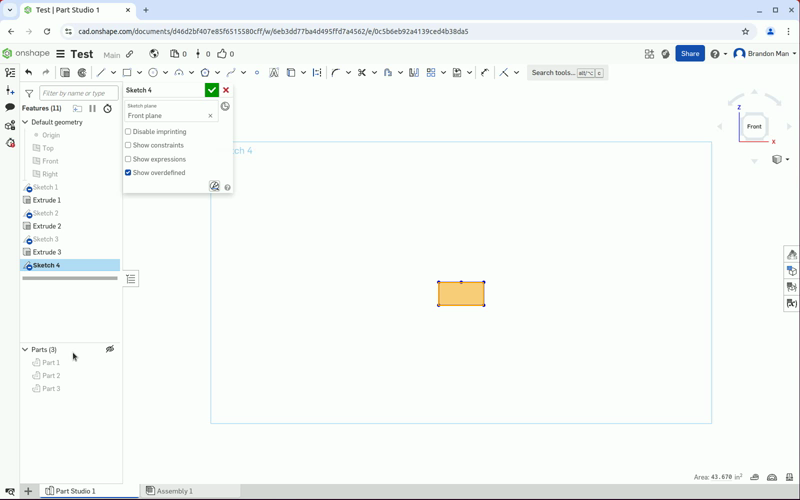
key(shift+e)
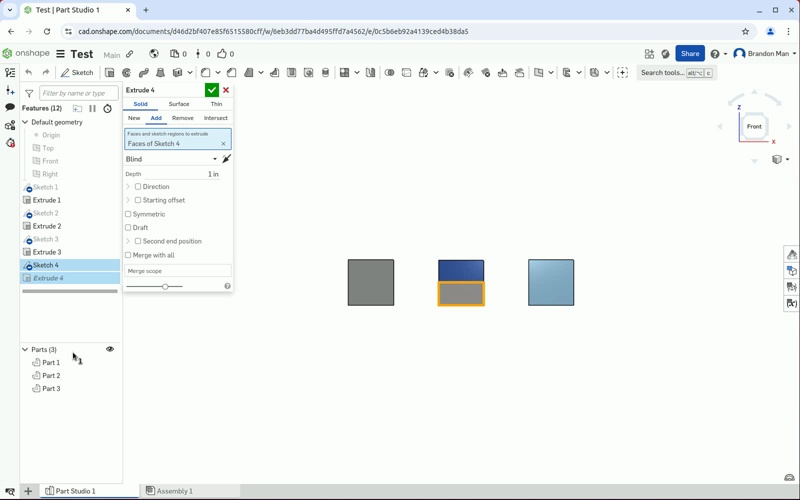
mouse_move(143, 106)
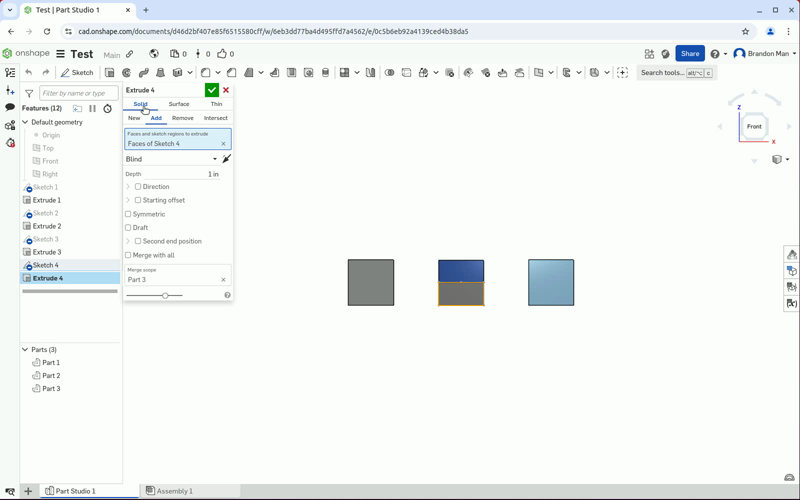
click(143, 106)
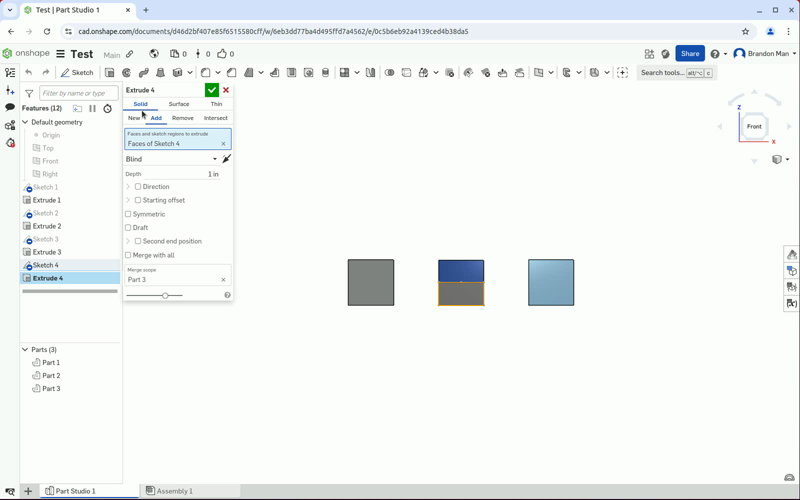
mouse_move(137, 120)
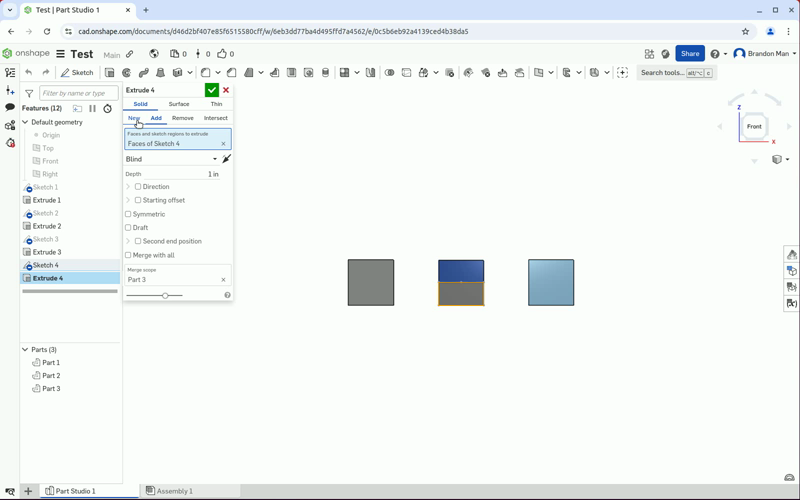
click(137, 120)
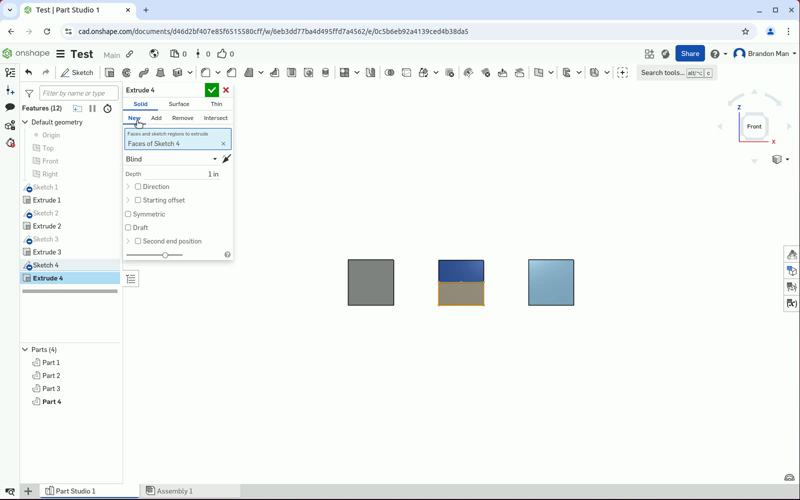
key(tab, 4)
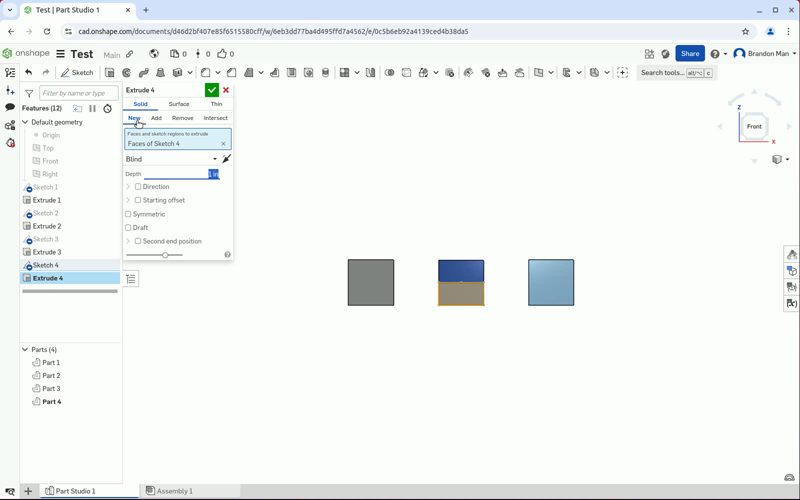
text(46.216)
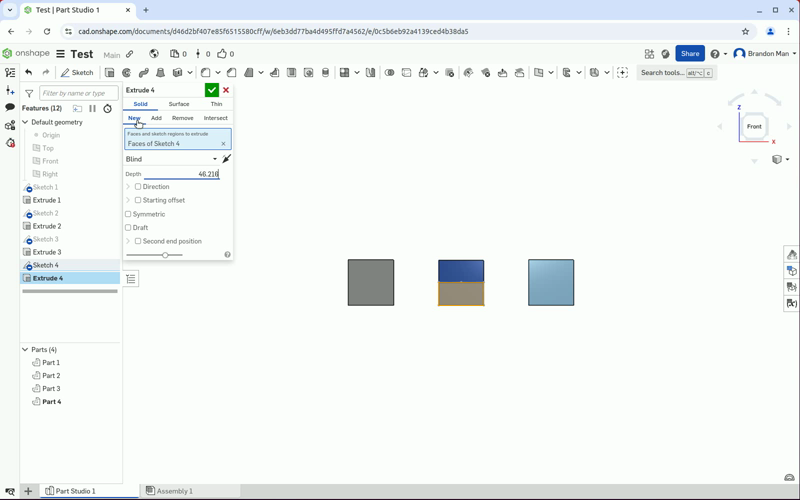
key(tab, 3)
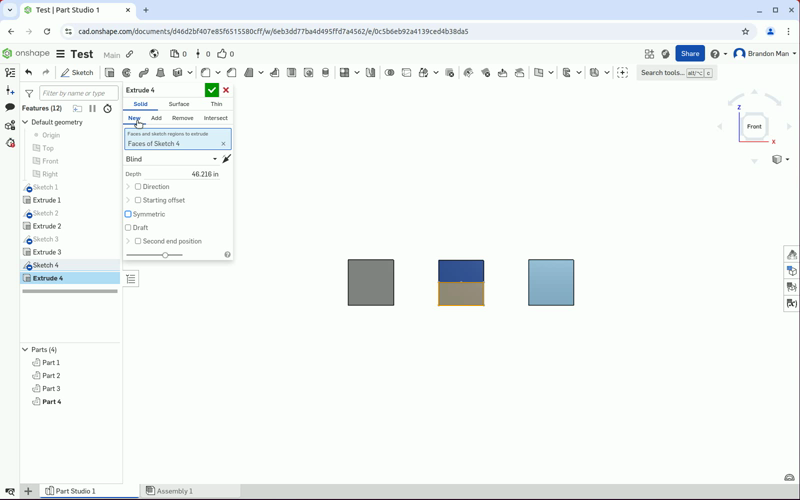
key(space)
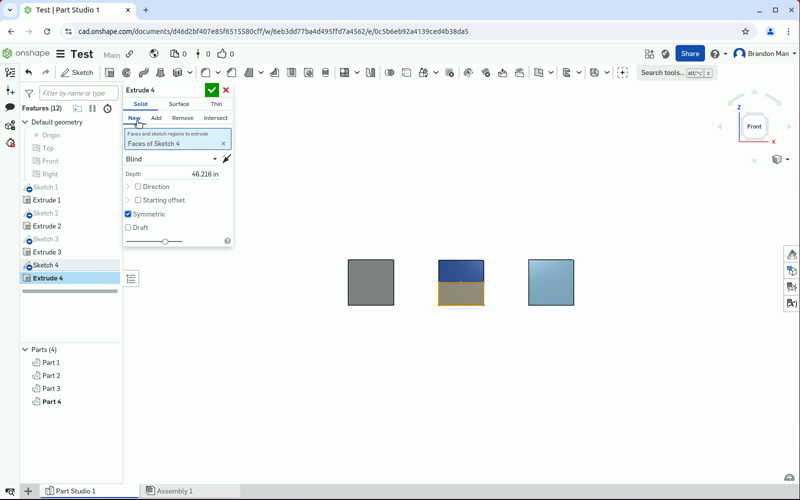
key(enter)
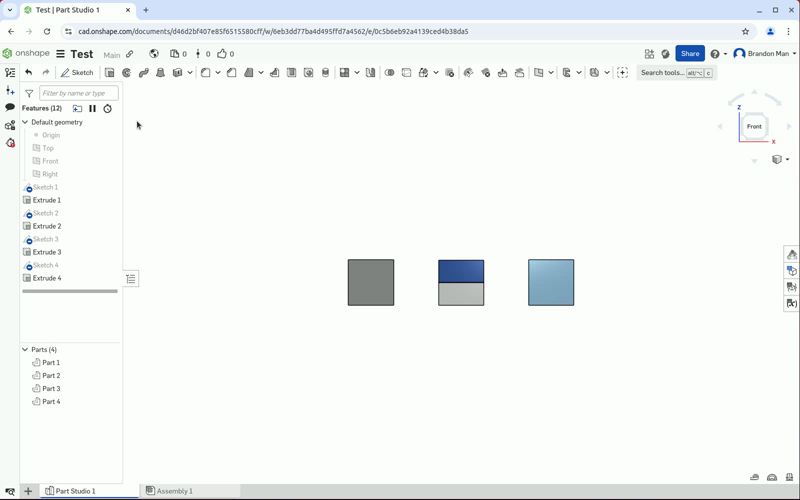
key(shift+h)
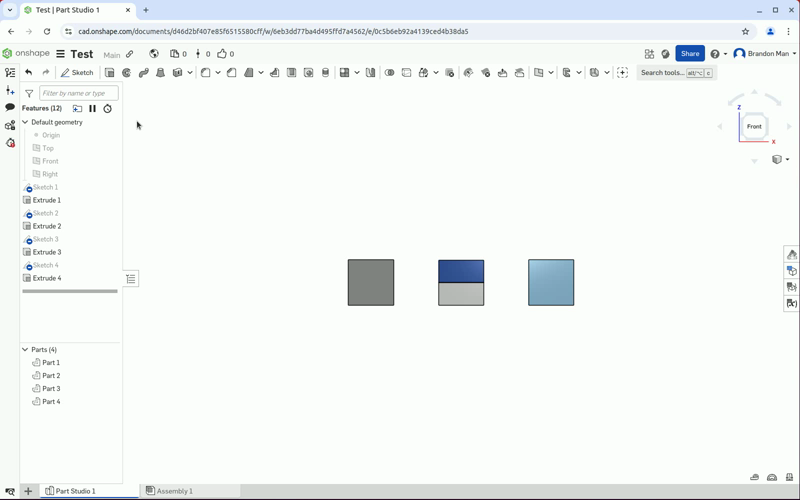
key(shift+h)
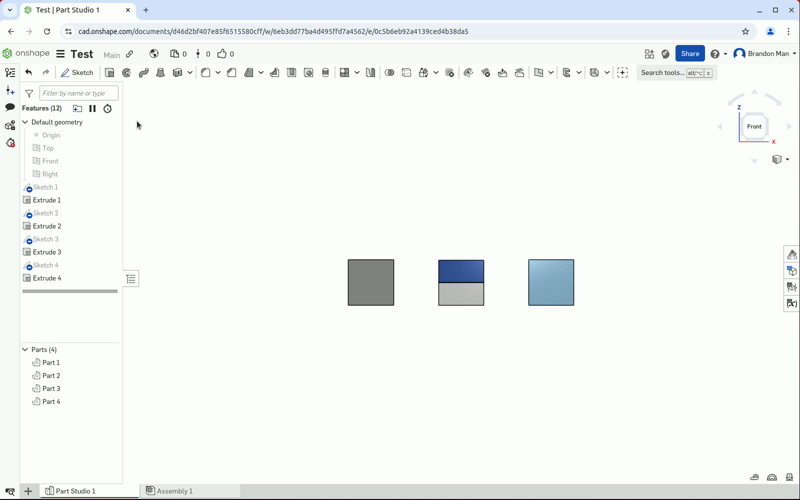
key(shift+7)
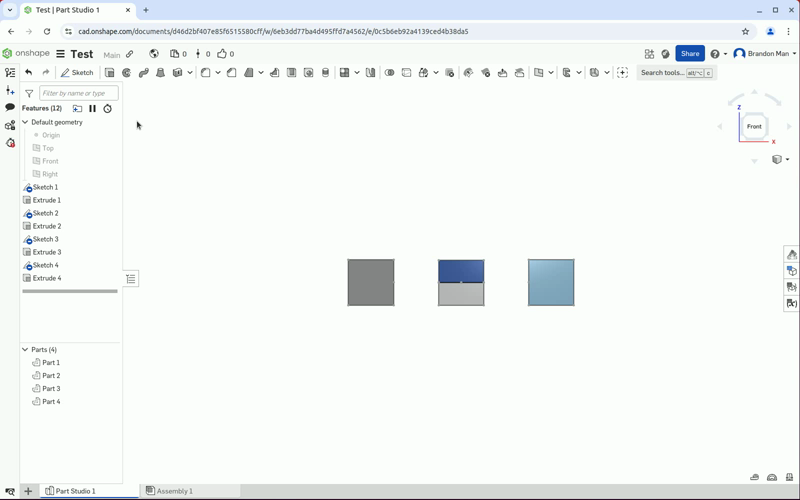
key(left, 2)
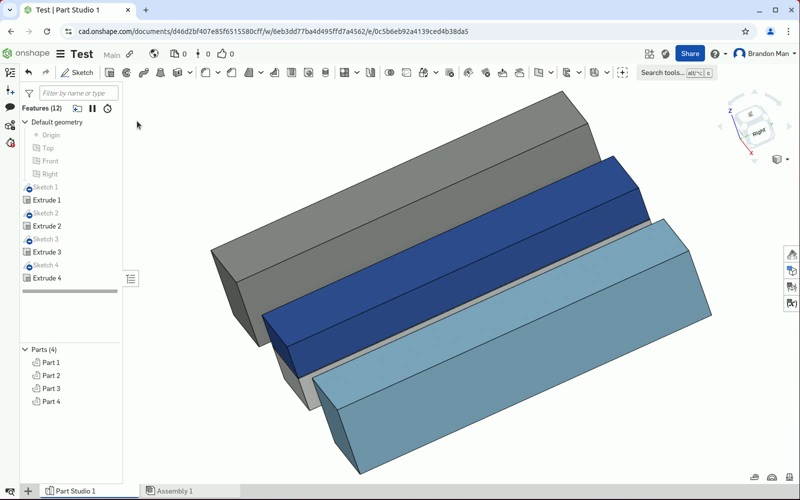
key(down, 2)
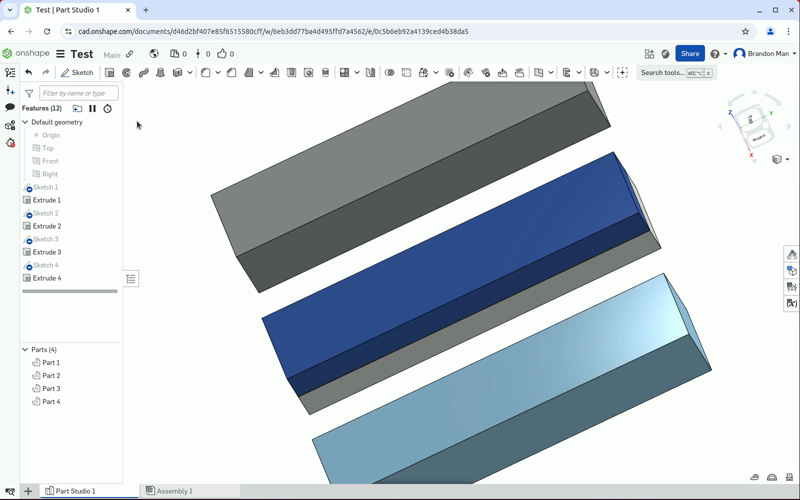
key(up, 2)
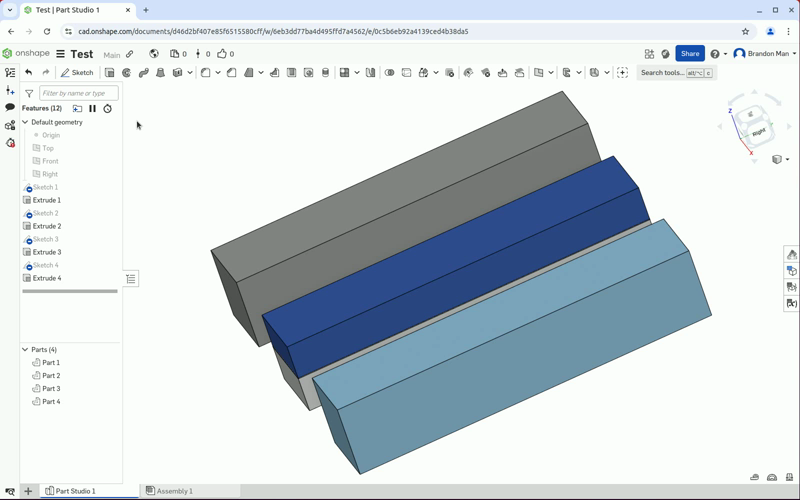
key(right, 2)
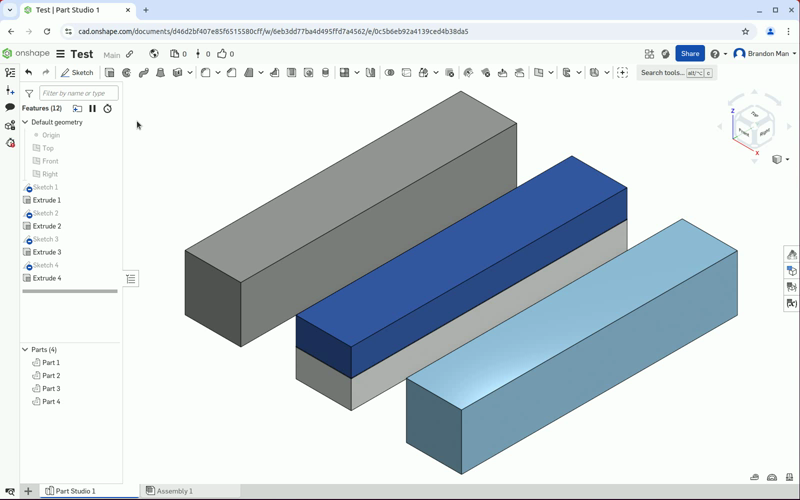
mouse_move(73, 189)
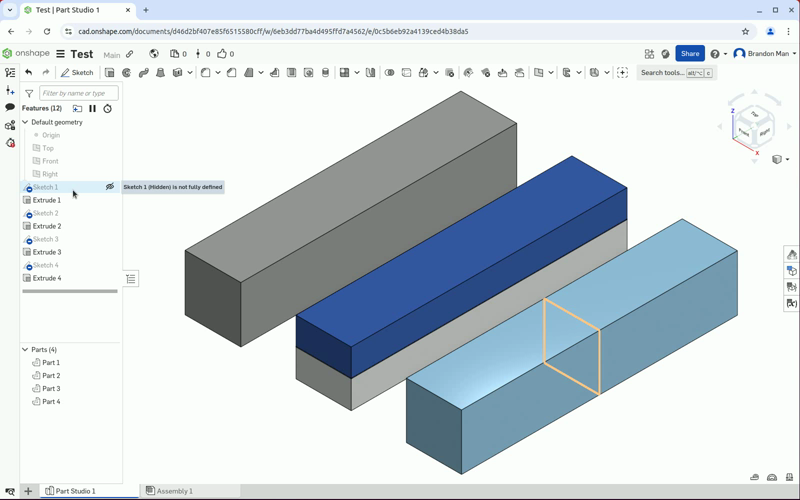
click(73, 189)